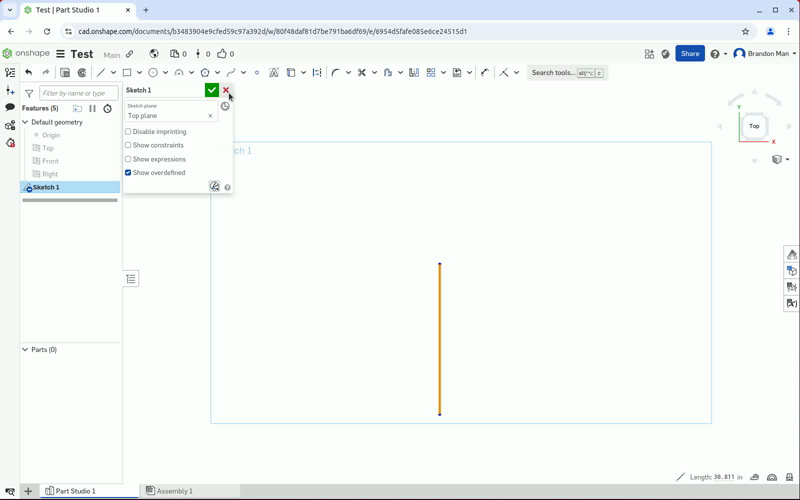
key(shift+h)
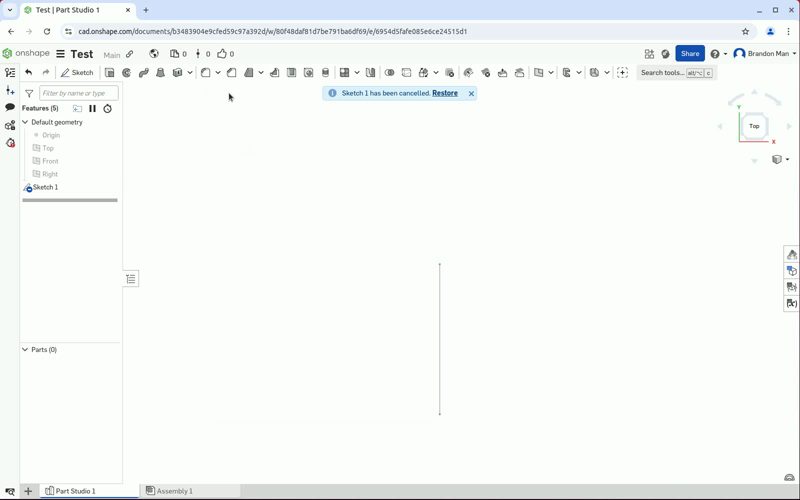
key(shift+s)
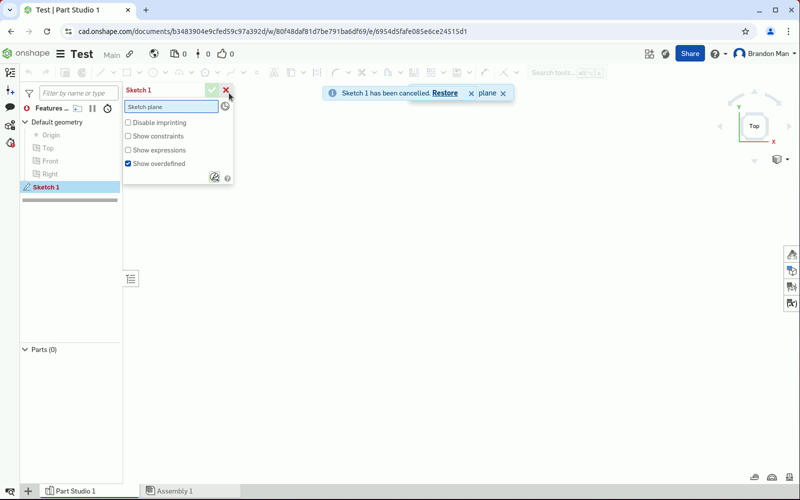
mouse_move(73, 150)
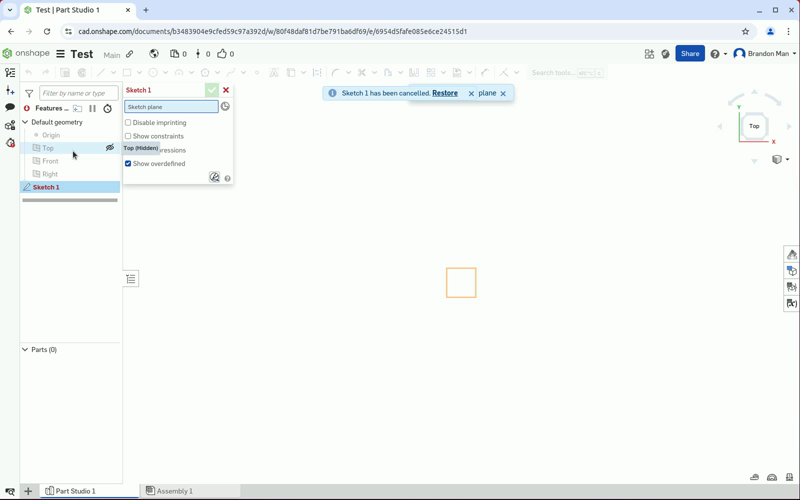
click(73, 150)
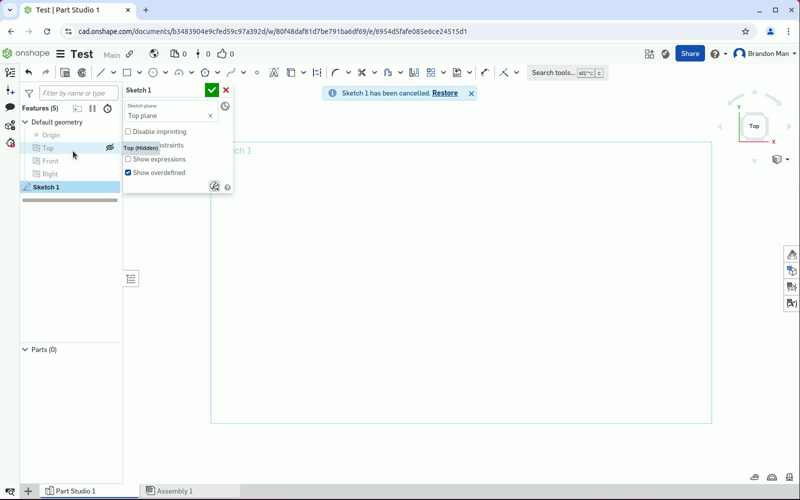
mouse_move(73, 352)
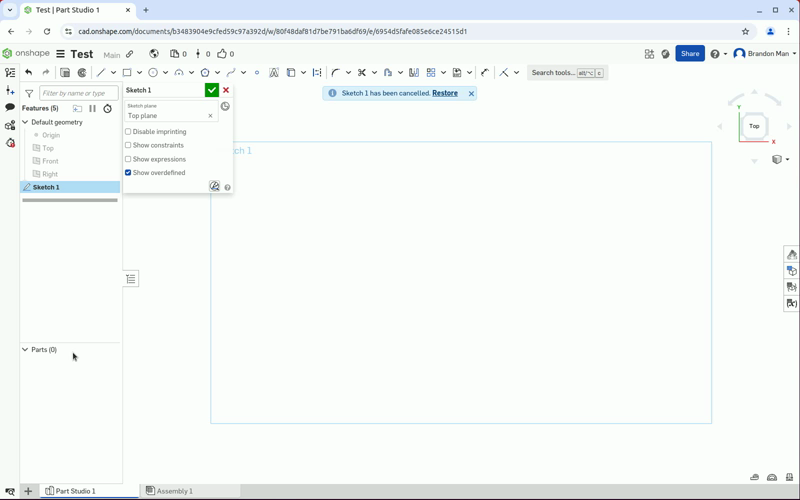
key(y)
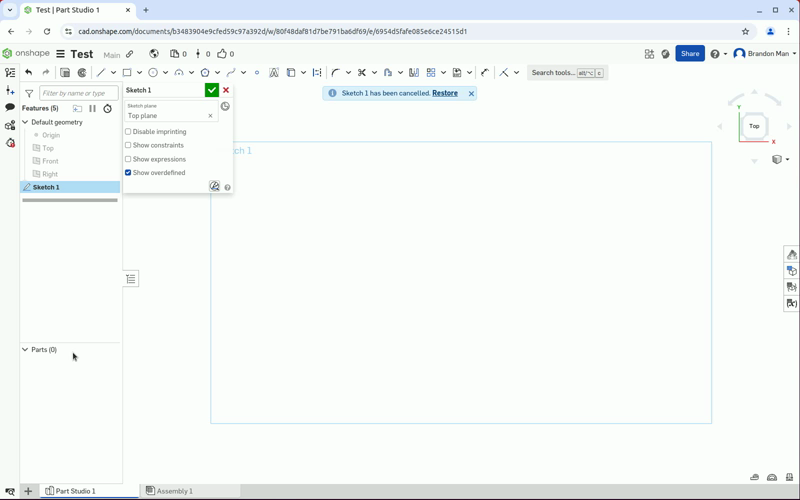
key(l)
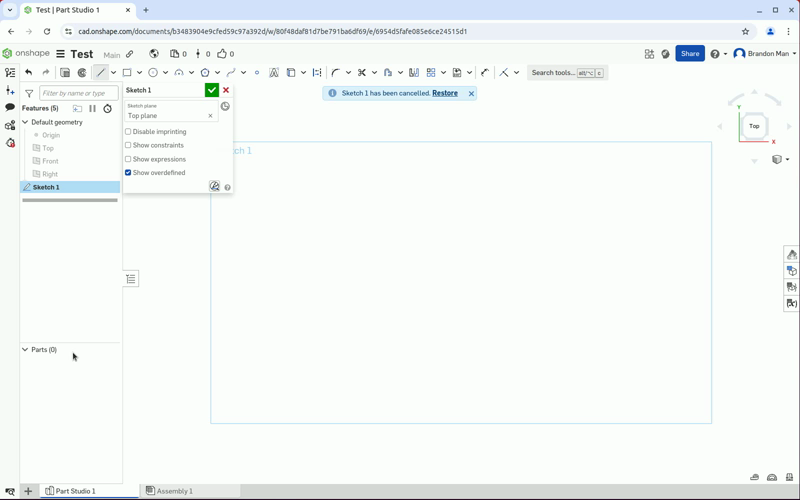
key_down(shift)
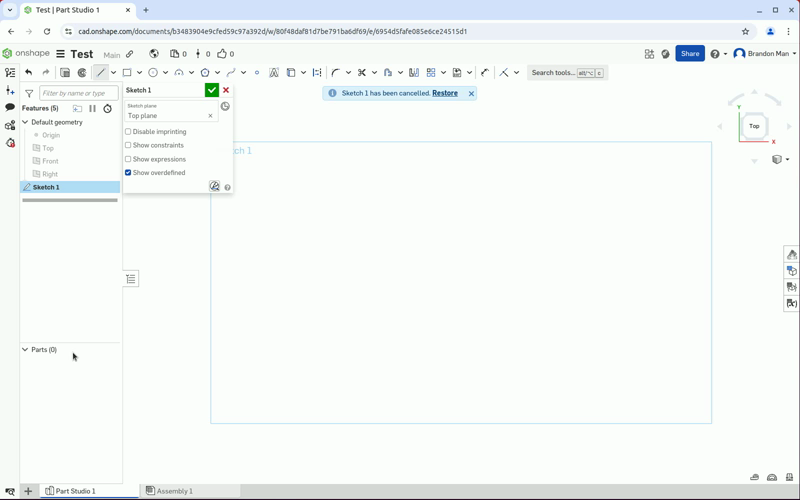
mouse_move(460, 395)
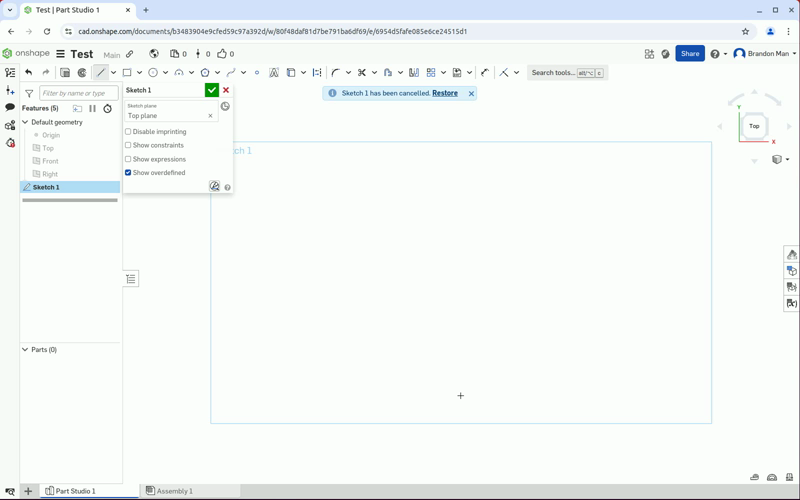
click(460, 395)
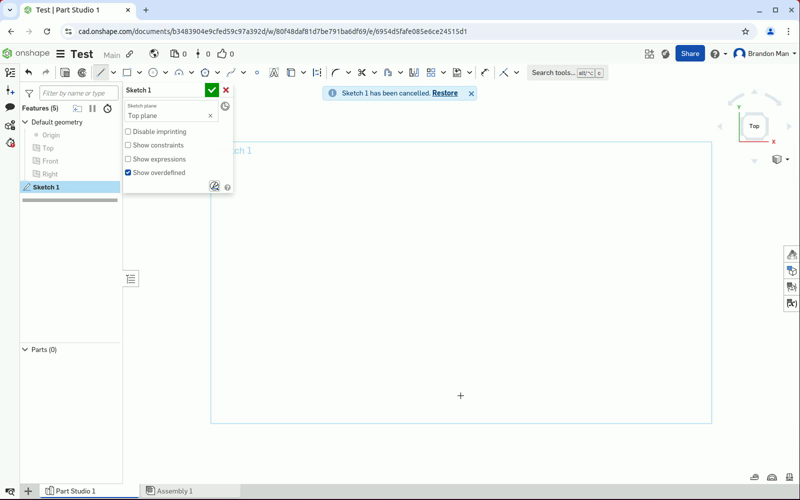
key_up(shift)
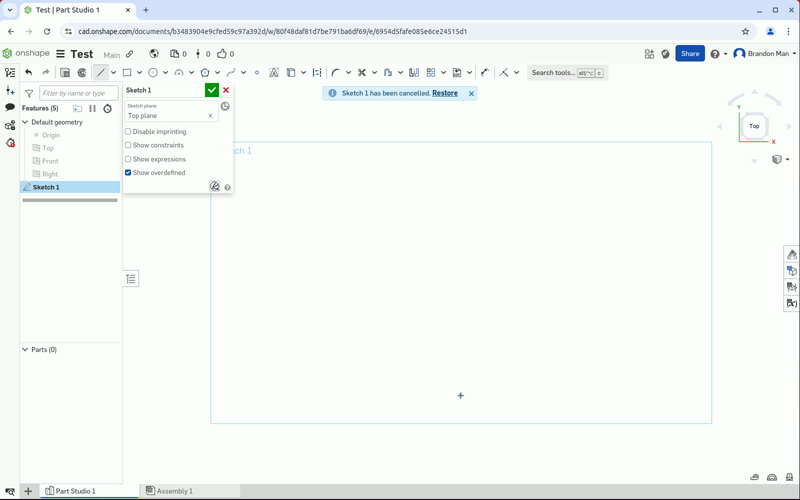
key_down(shift)
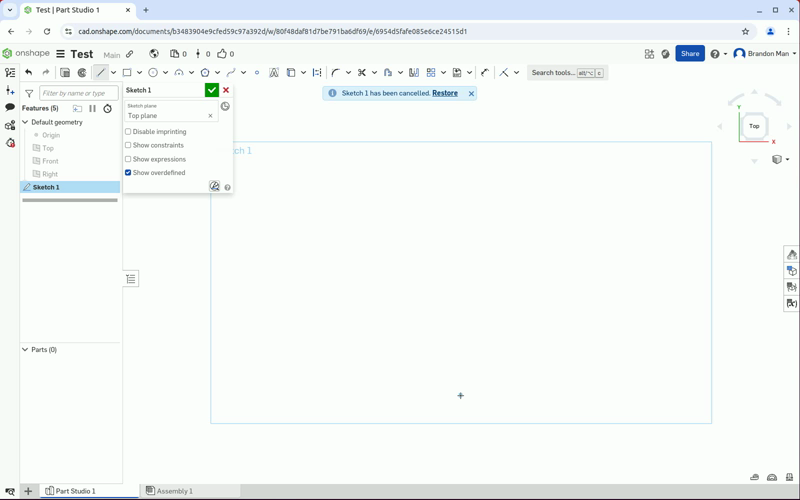
mouse_move(573, 395)
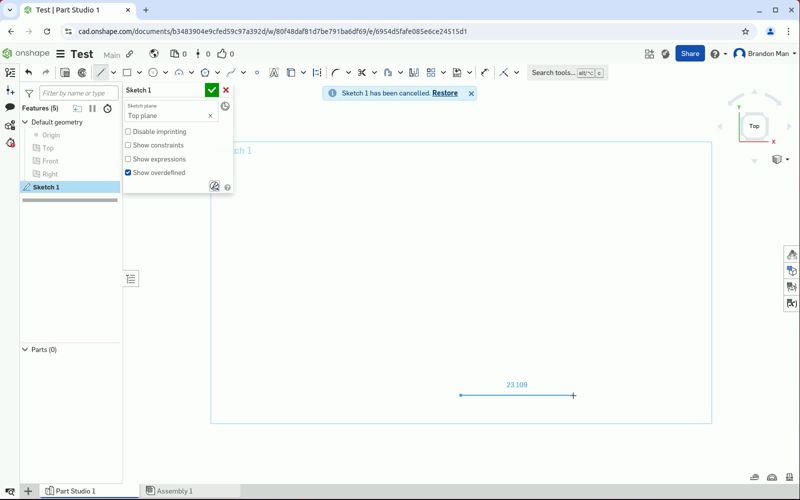
click(573, 395)
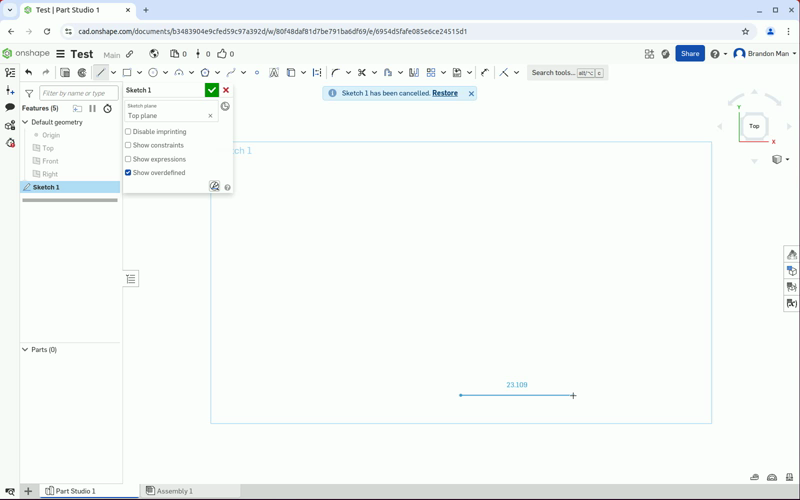
key_up(shift)
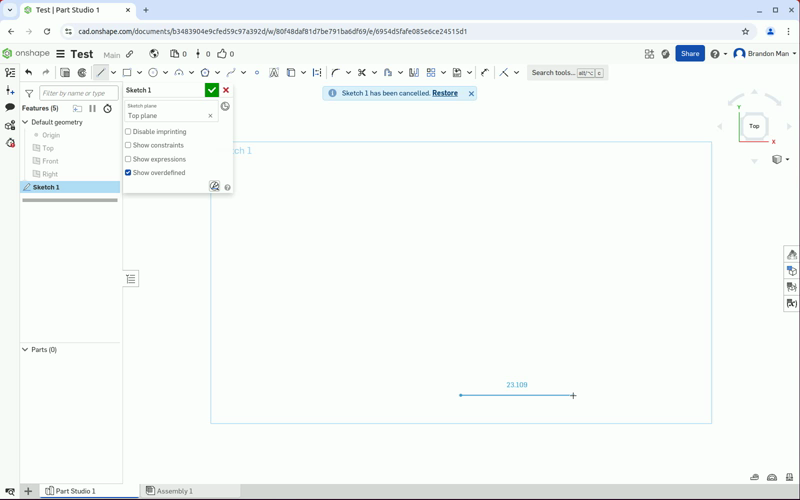
key_down(shift)
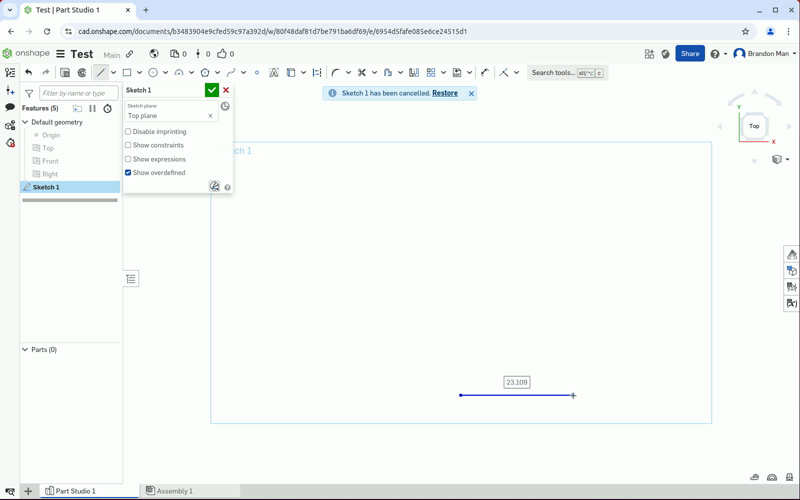
mouse_move(573, 282)
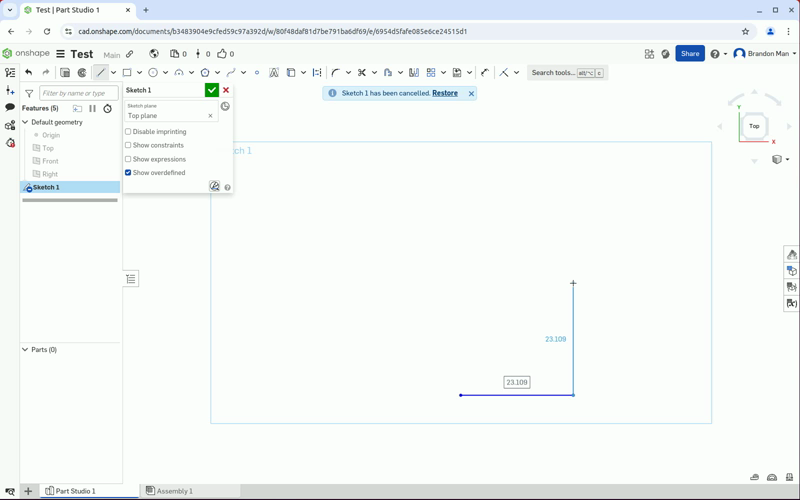
click(573, 282)
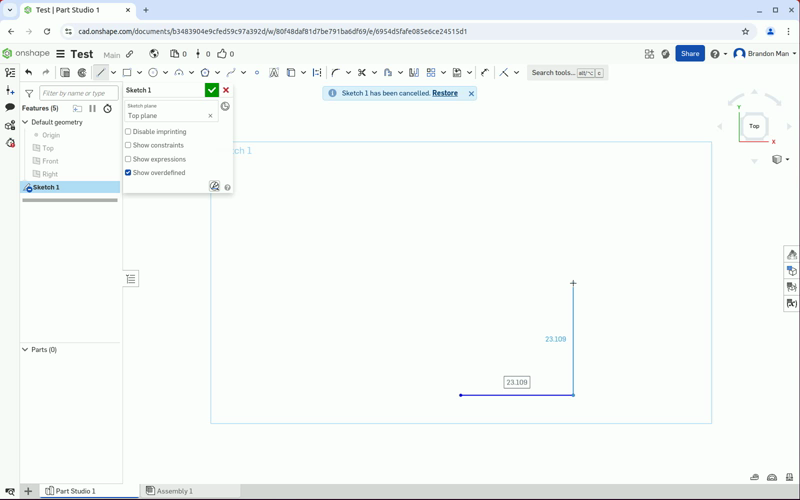
key_up(shift)
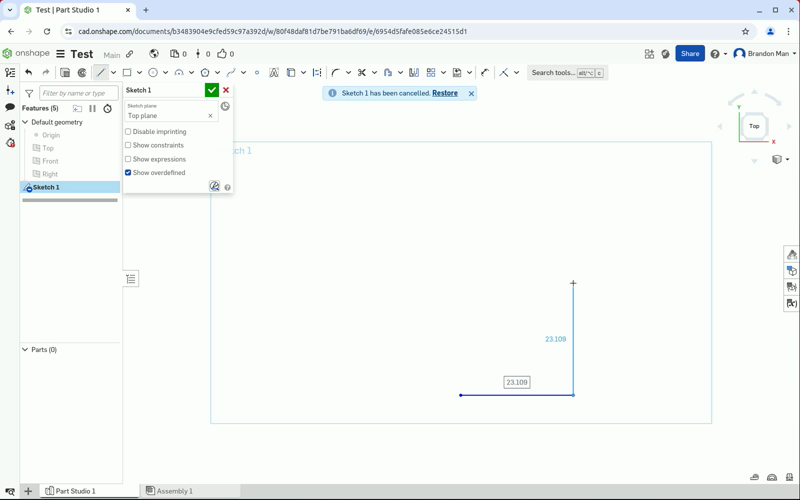
key_down(shift)
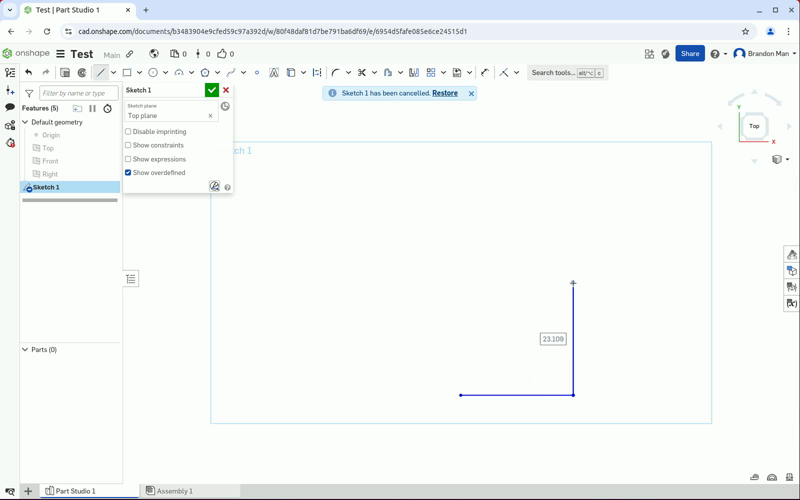
mouse_move(460, 282)
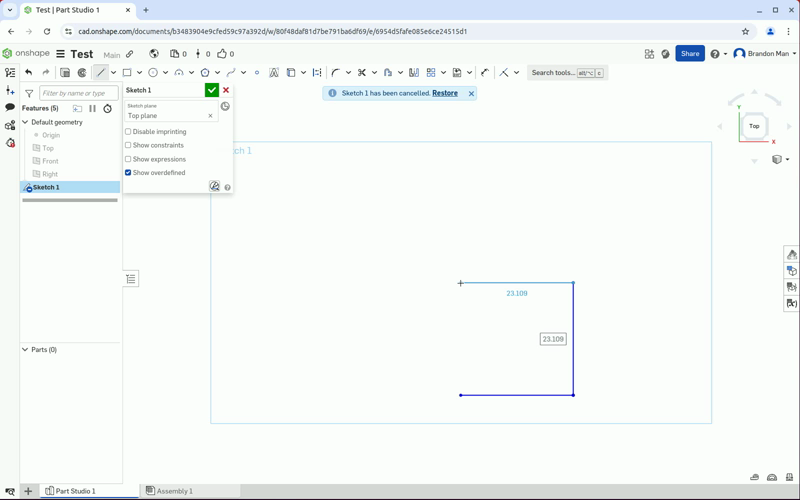
click(460, 282)
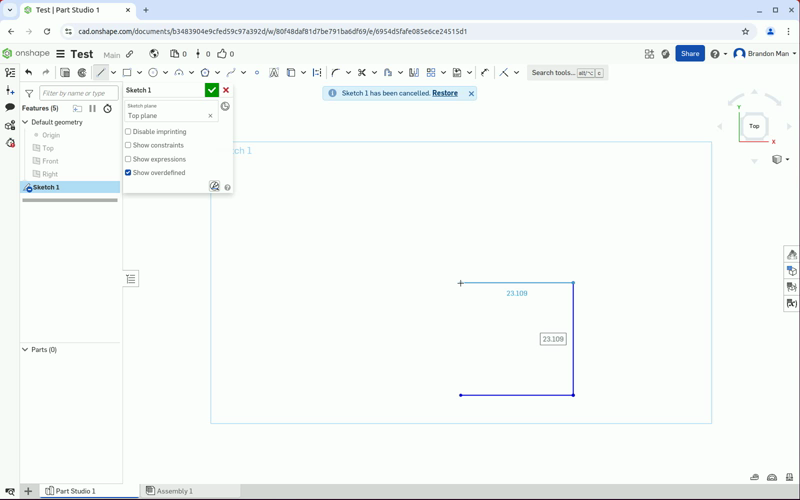
key_up(shift)
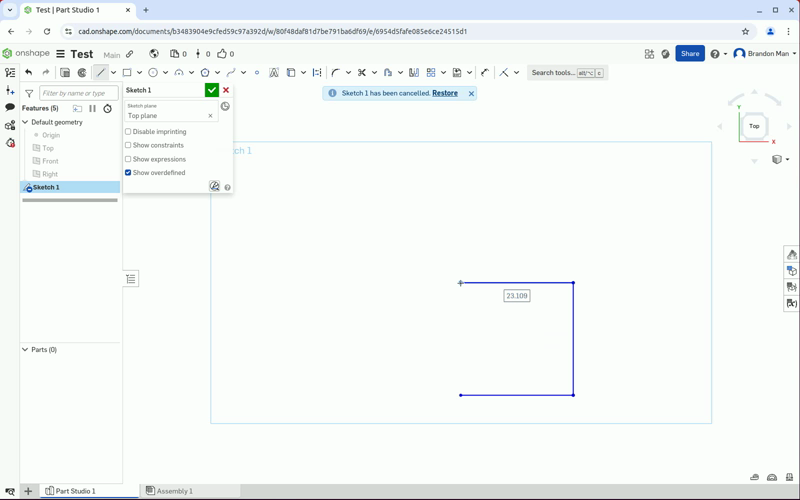
key_down(shift)
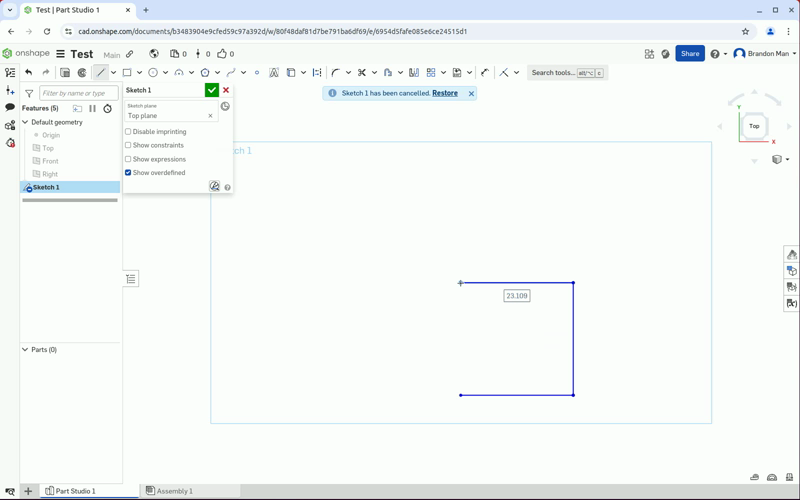
mouse_move(460, 395)
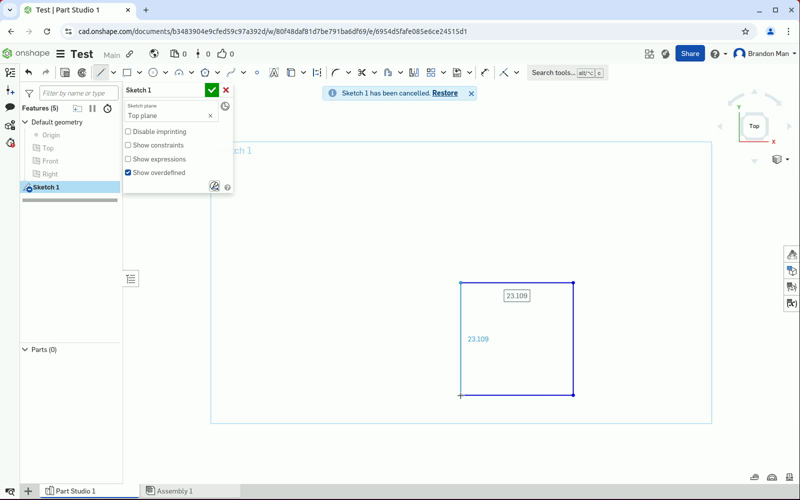
key_up(shift)
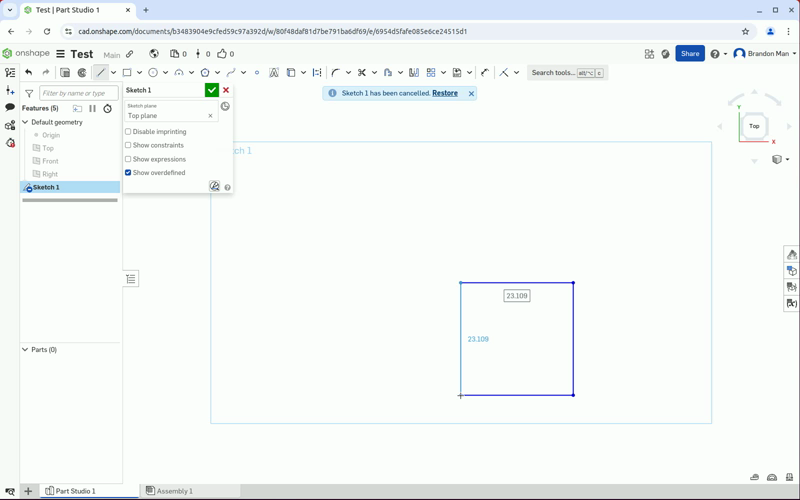
click(460, 395)
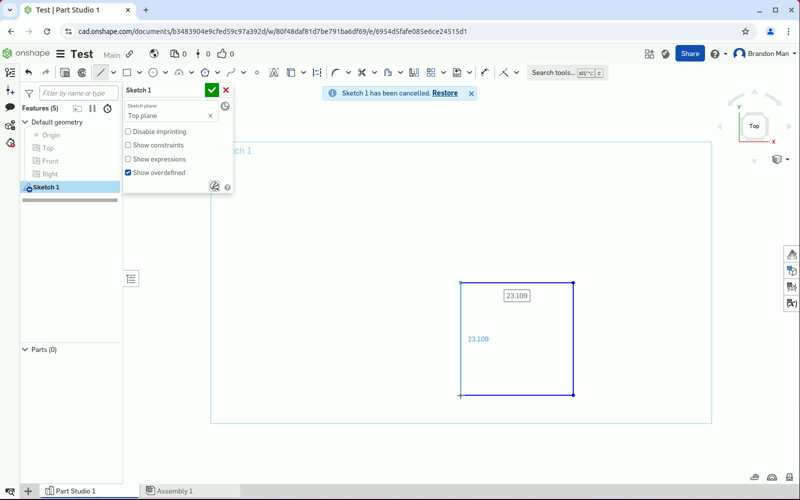
key(esc)
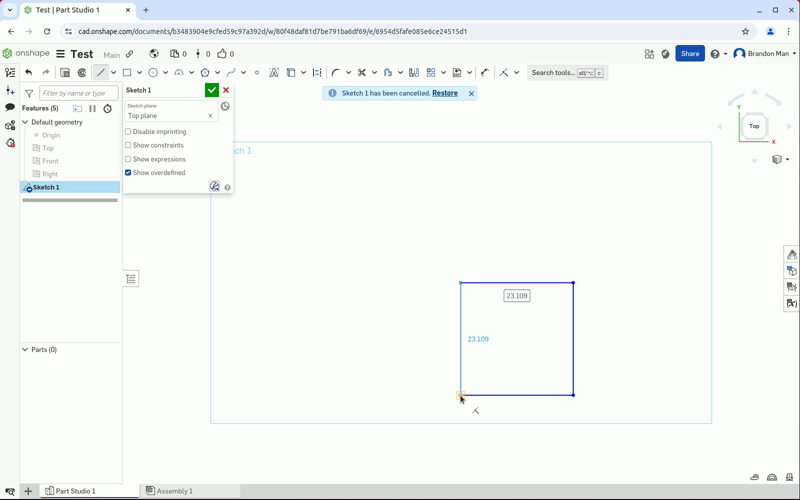
mouse_move(503, 294)
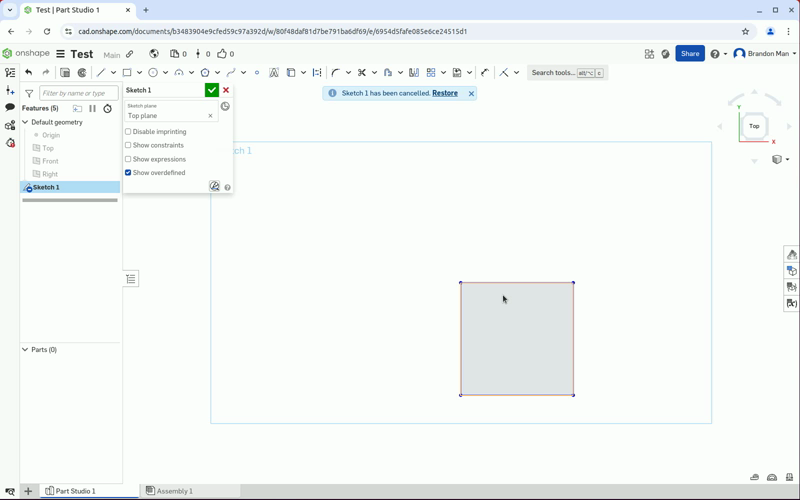
click(503, 294)
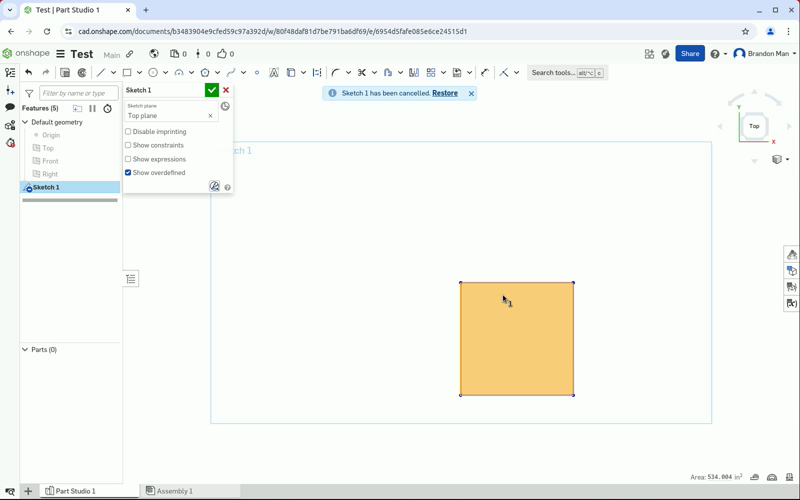
mouse_move(73, 352)
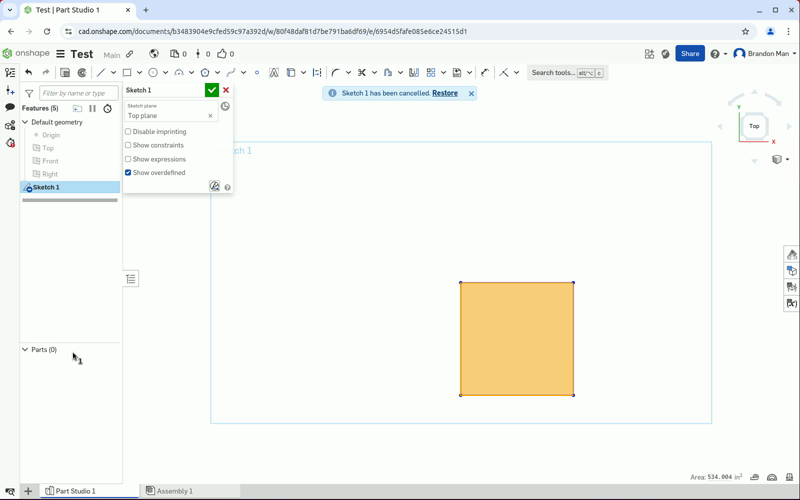
key(shift+y)
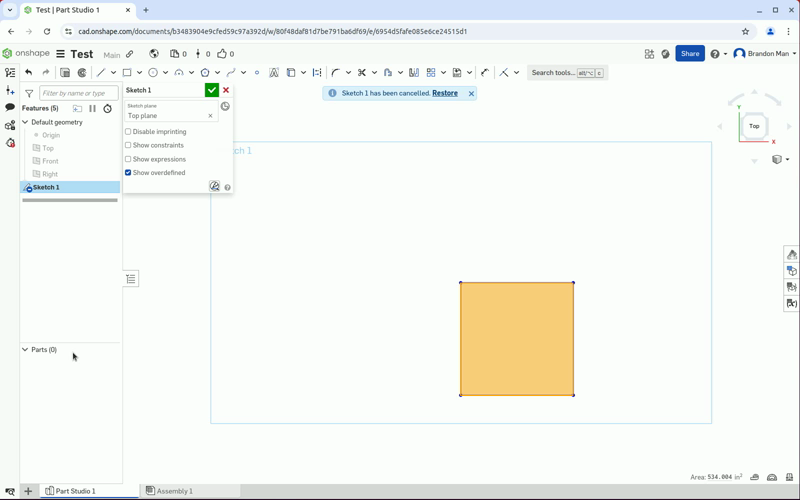
key(shift+e)
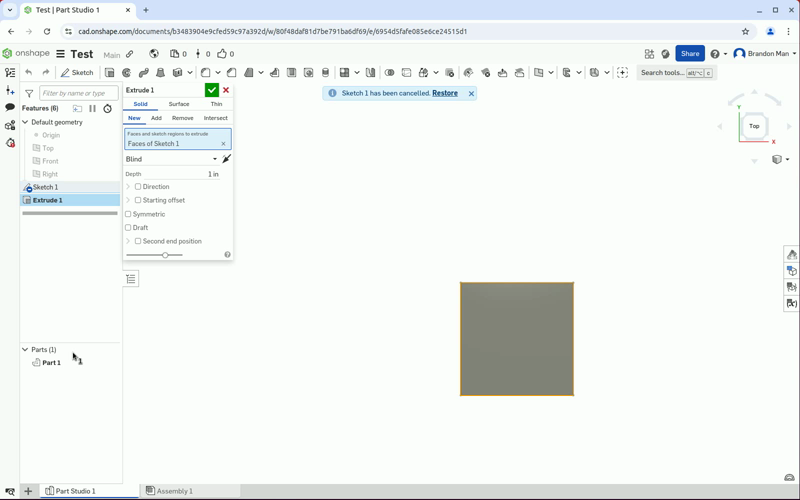
mouse_move(143, 106)
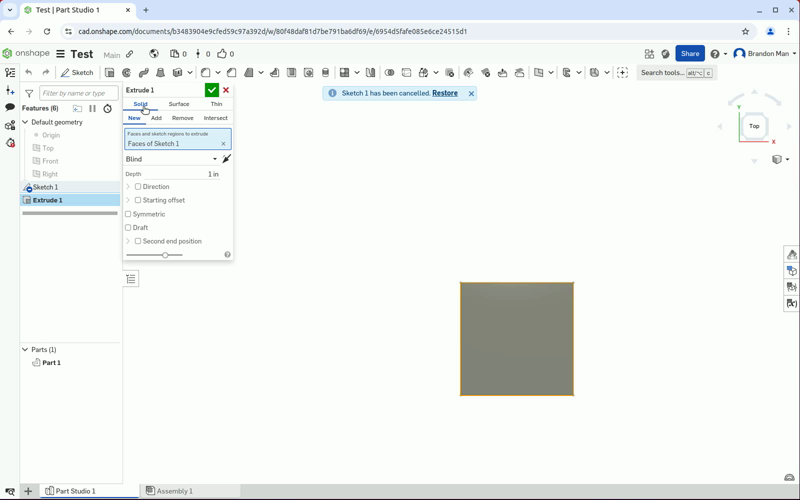
click(143, 106)
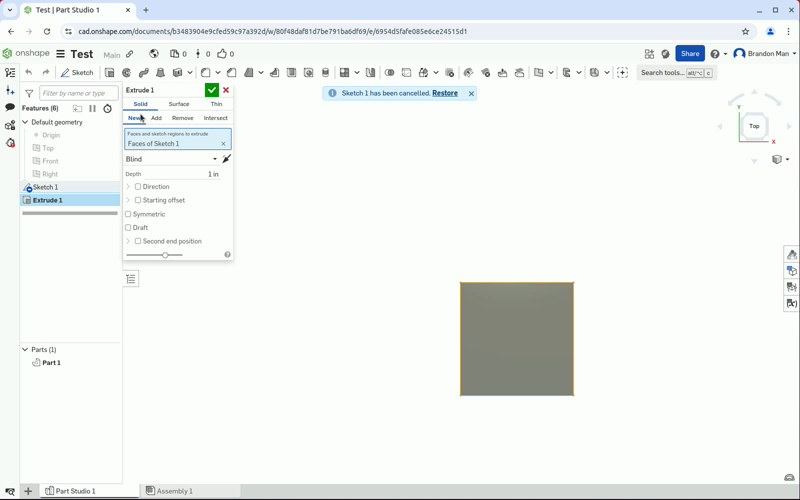
mouse_move(137, 120)
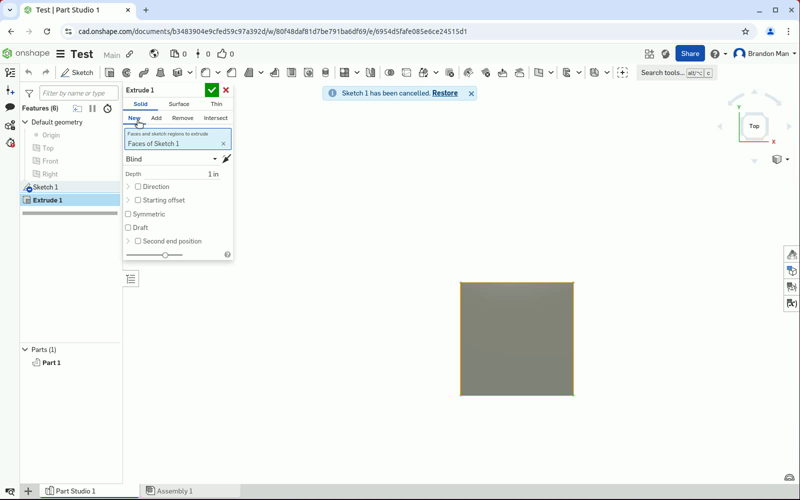
click(137, 120)
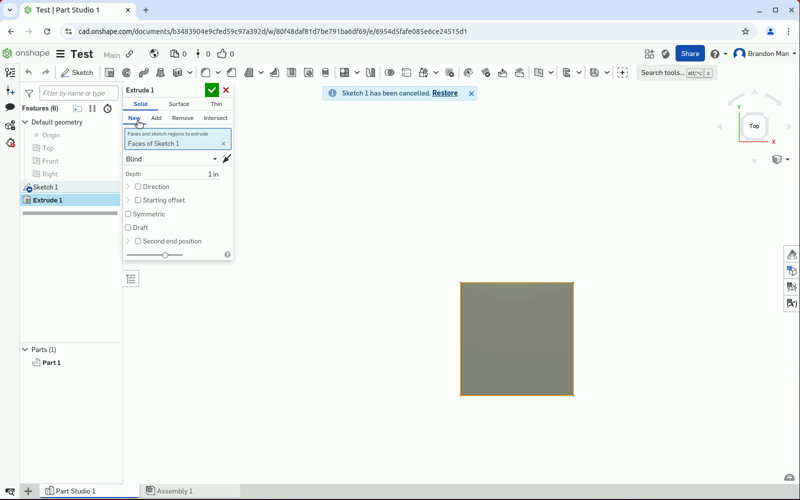
key(tab, 4)
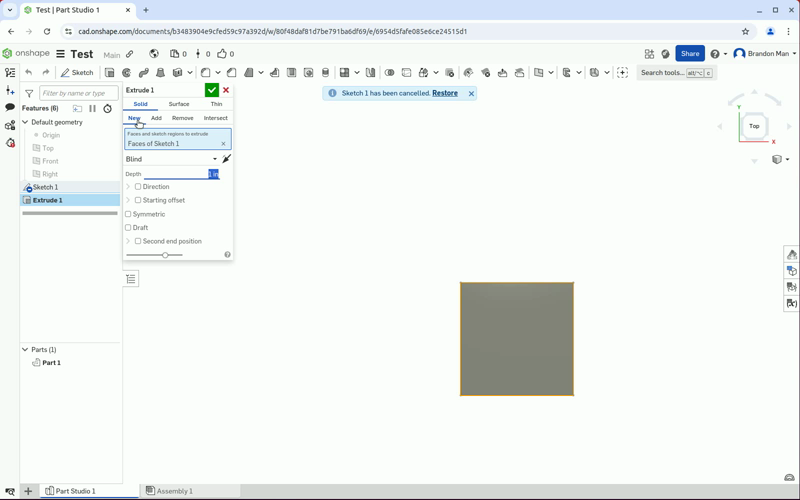
text(23.108)
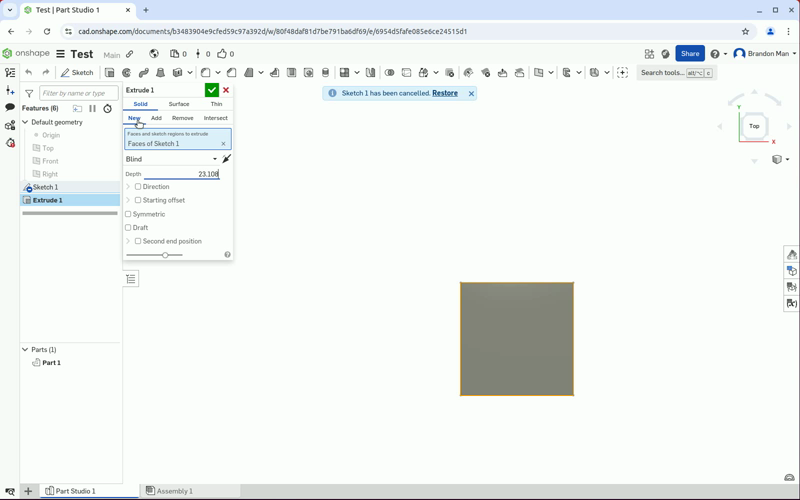
key(enter)
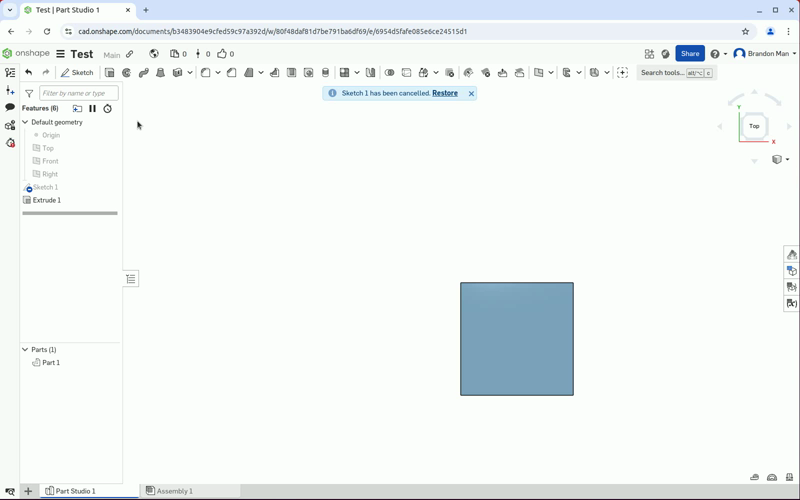
key(shift+h)
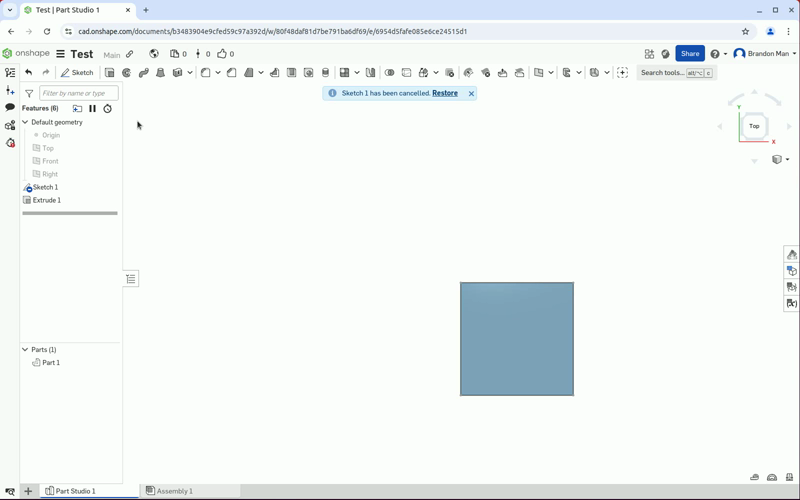
key(shift+h)
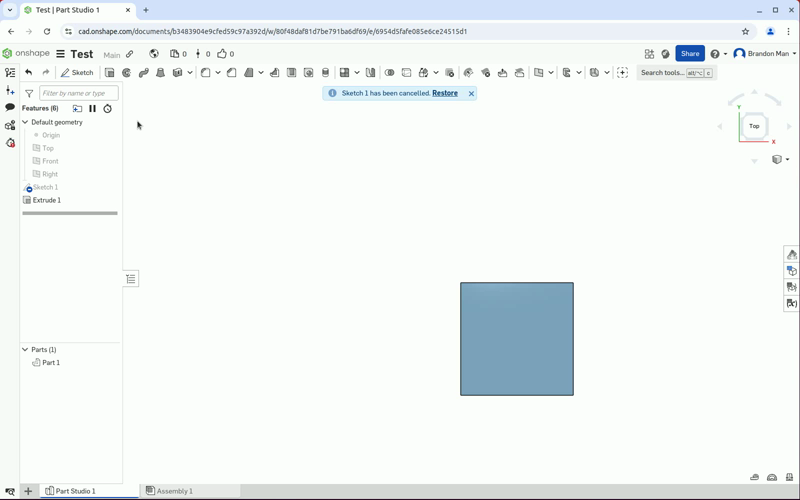
mouse_move(73, 189)
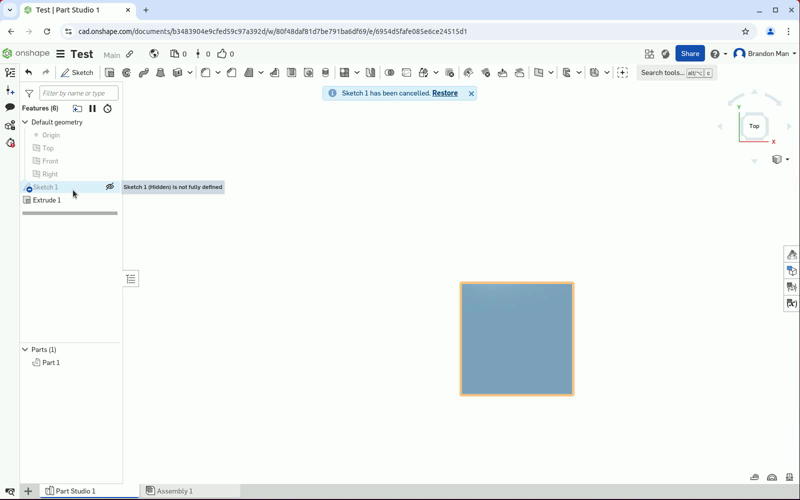
click(73, 189)
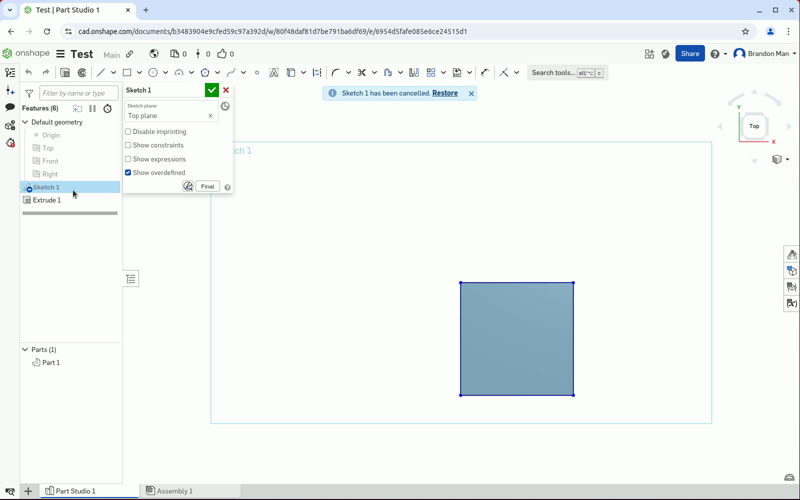
mouse_move(229, 92)
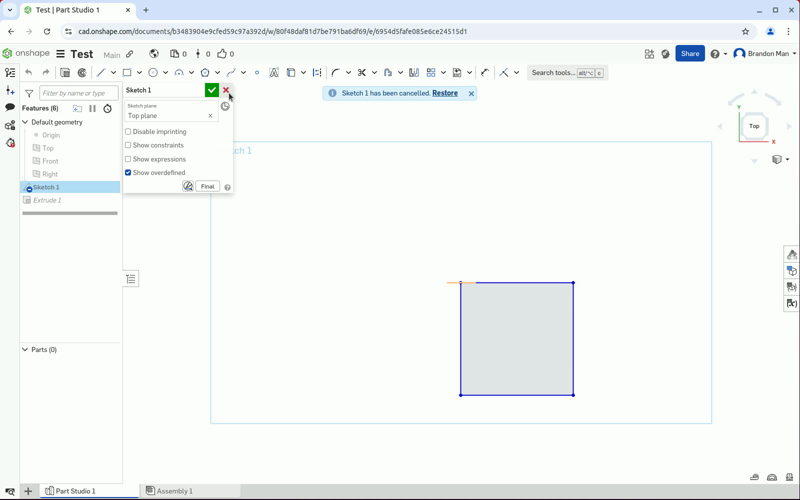
click(229, 92)
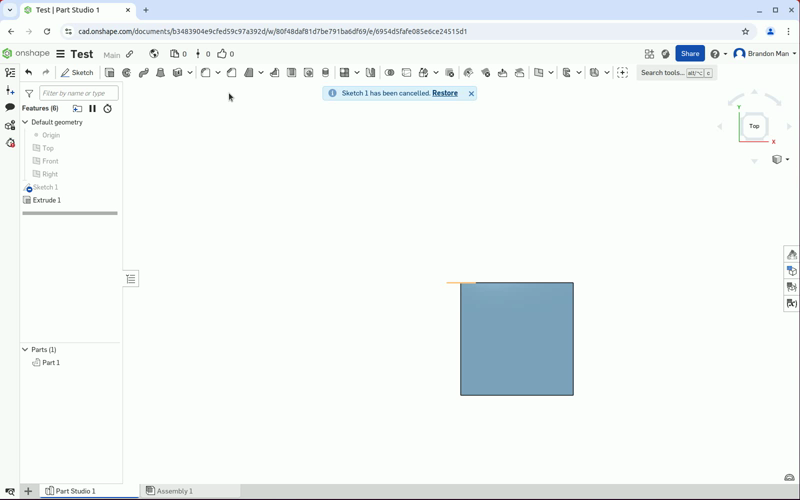
mouse_move(541, 75)
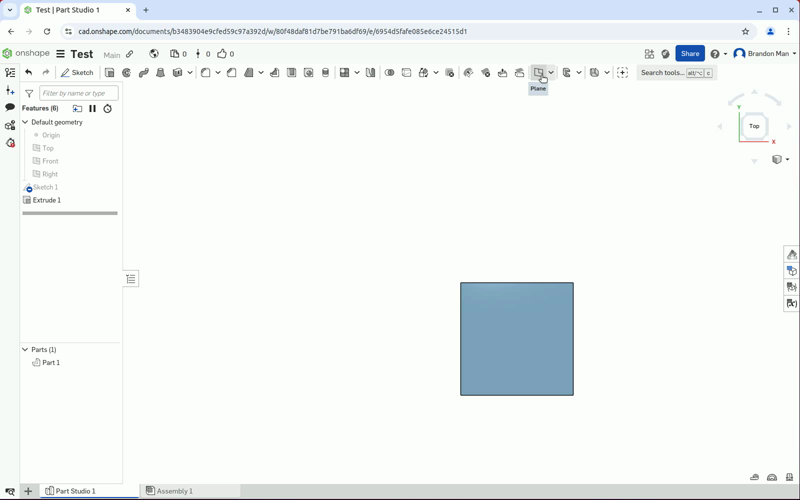
click(541, 75)
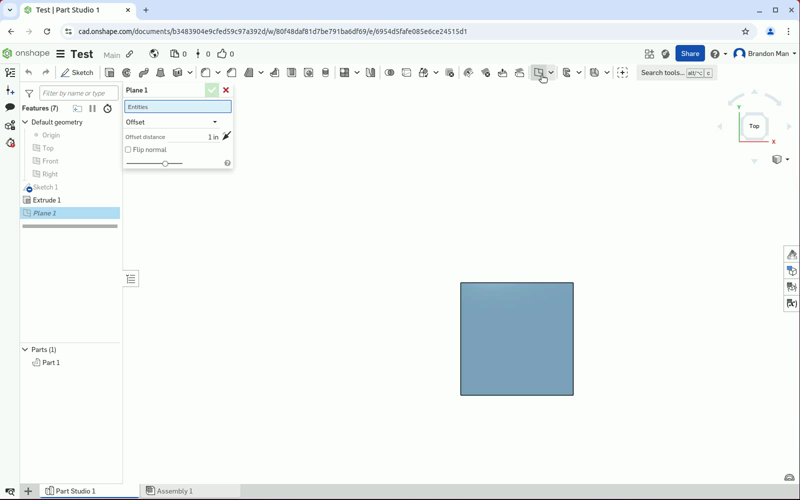
mouse_move(73, 150)
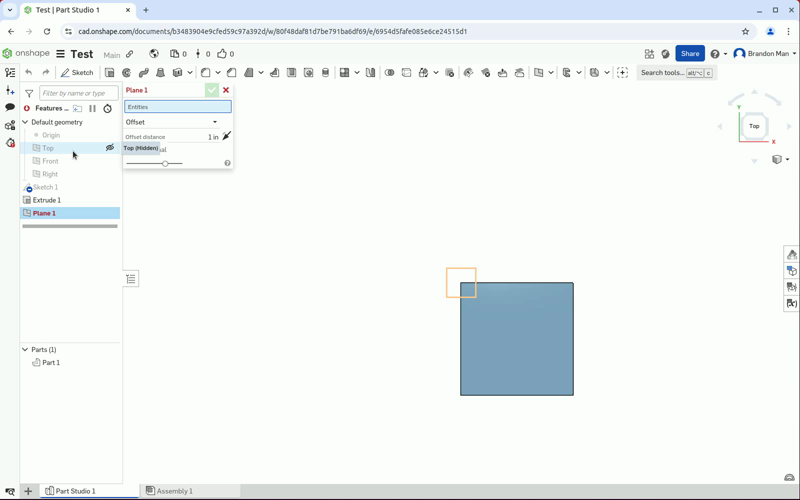
click(73, 150)
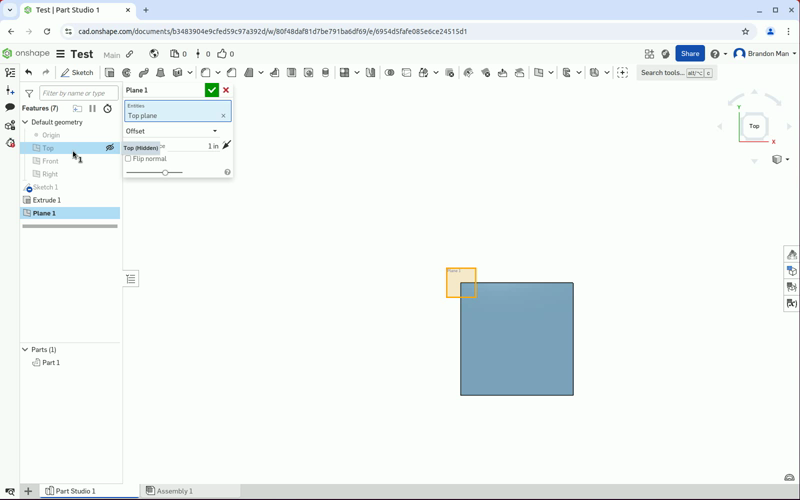
key(tab, 2)
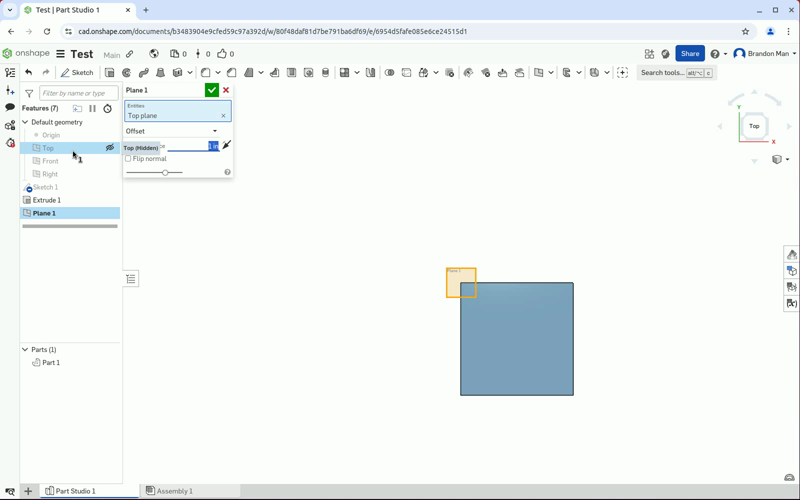
text(23.108)
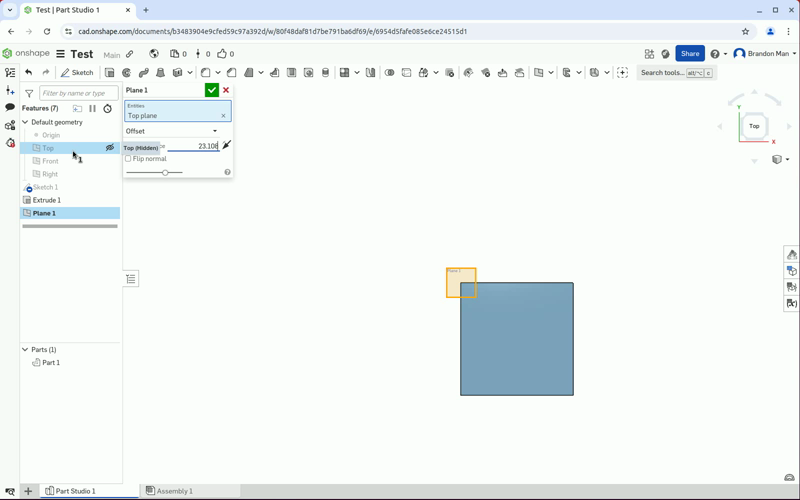
key(enter, 2)
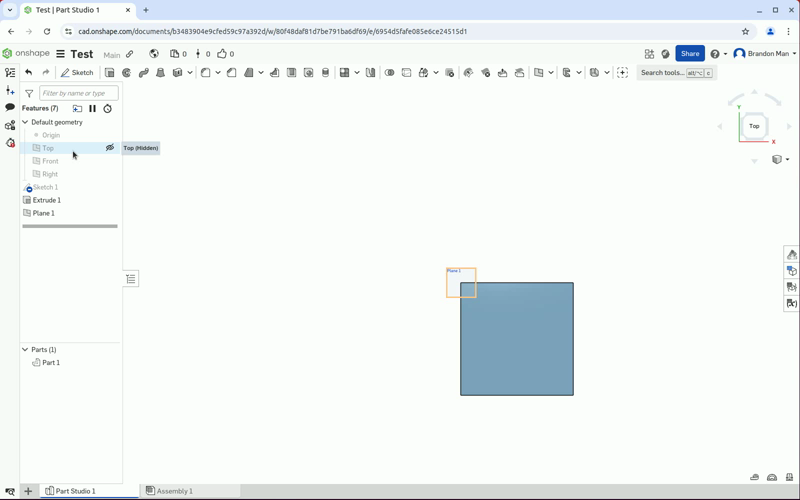
key(shift+s)
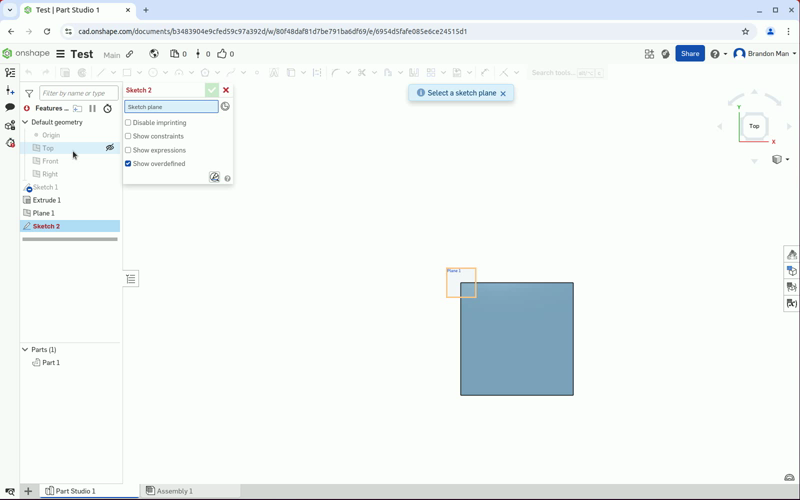
mouse_move(73, 215)
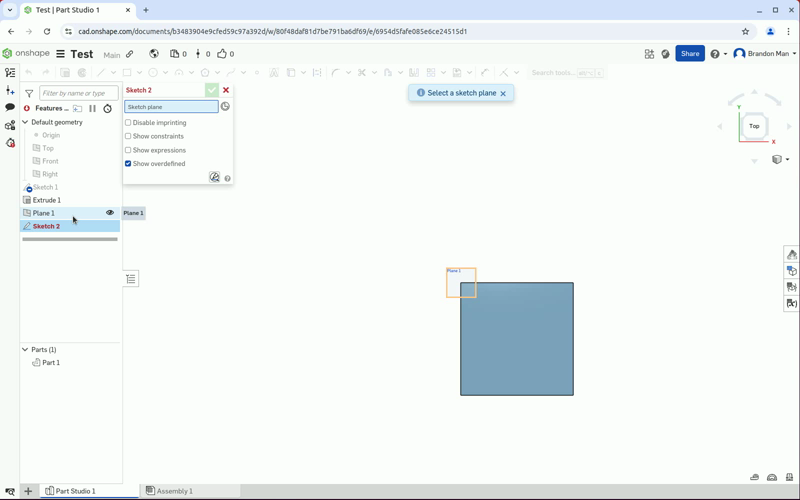
click(73, 215)
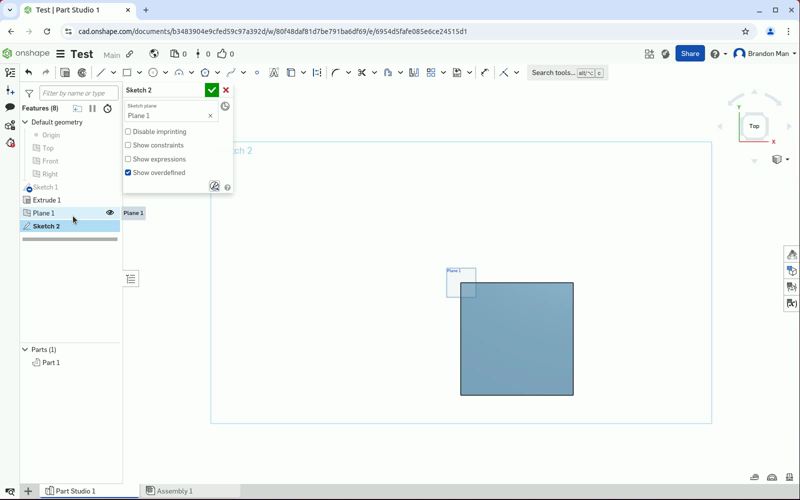
mouse_move(73, 352)
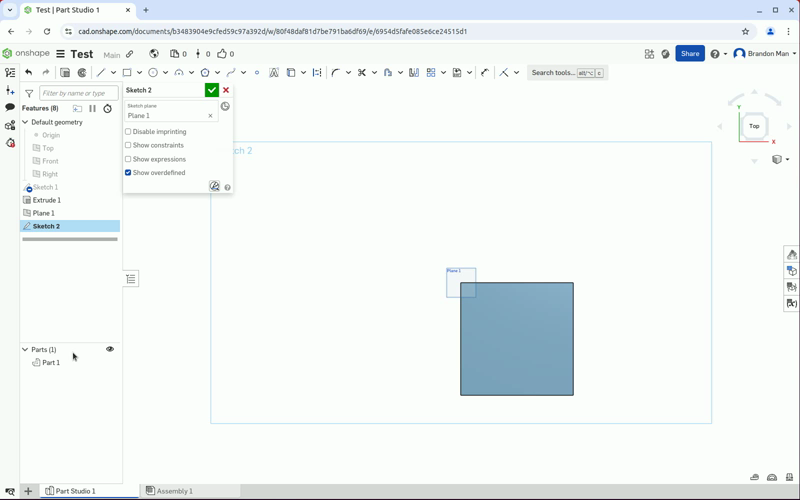
key(y)
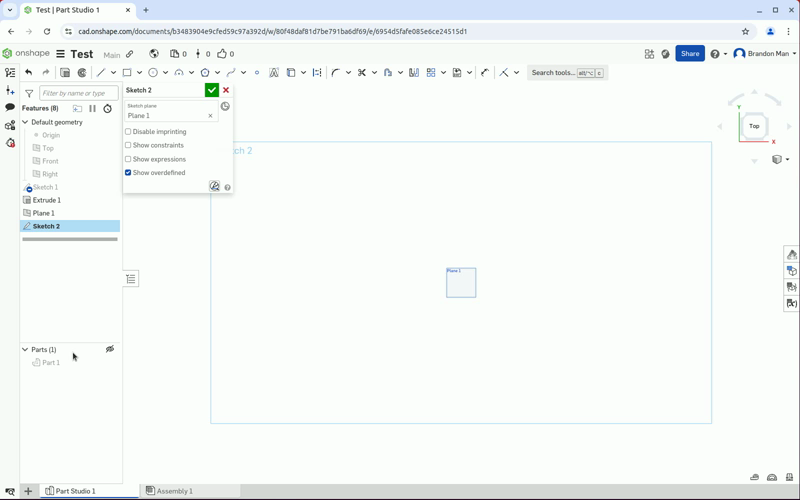
key(l)
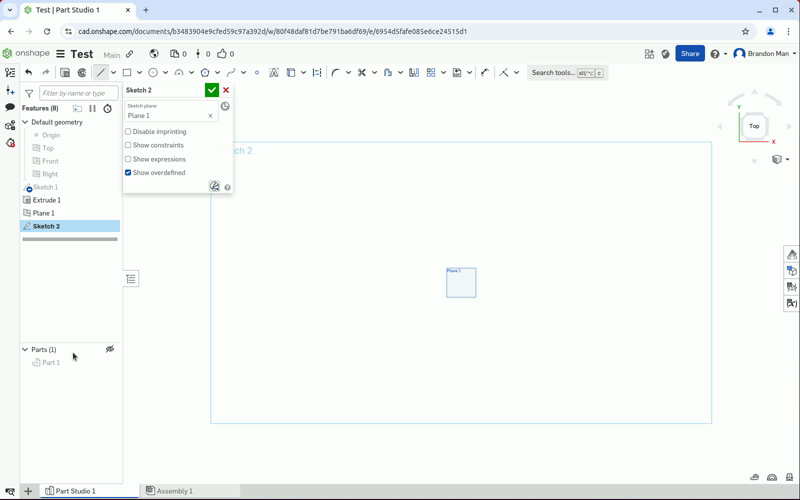
key_down(shift)
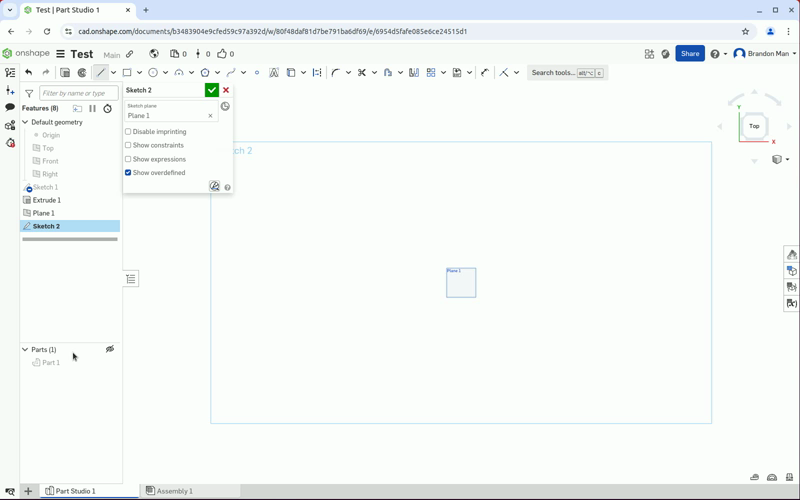
mouse_move(466, 389)
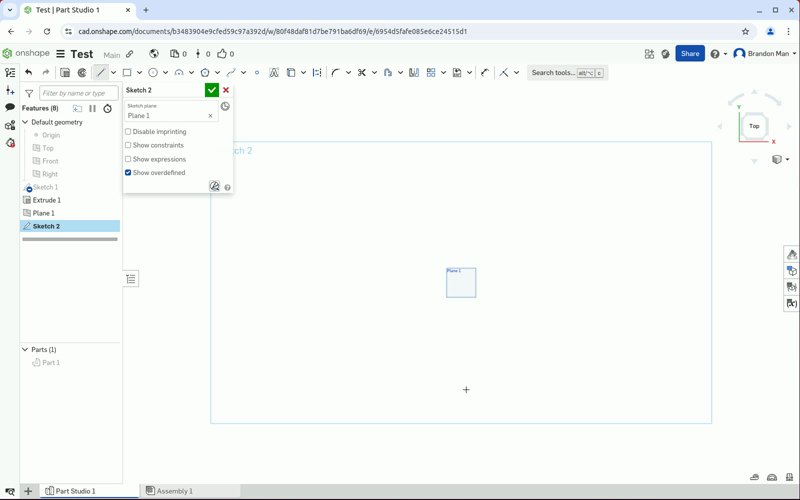
click(466, 389)
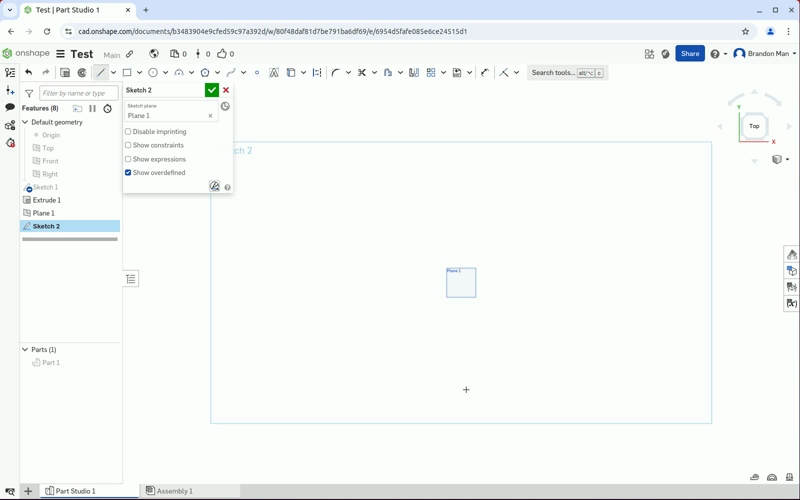
key_up(shift)
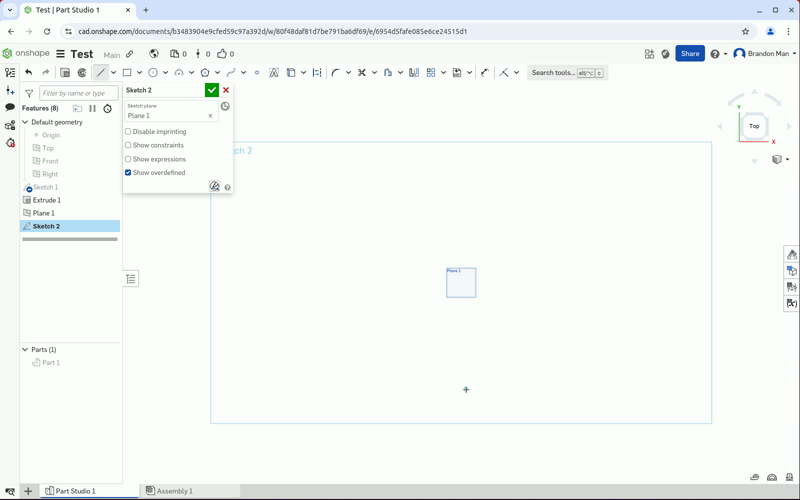
key_down(shift)
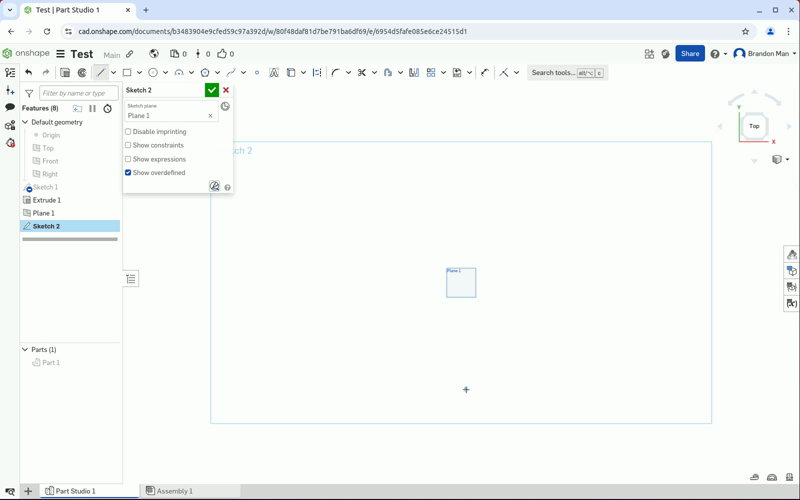
mouse_move(567, 389)
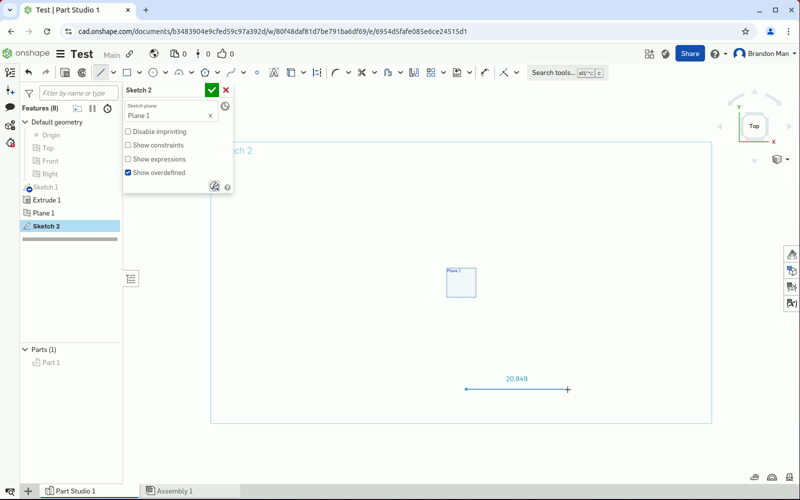
click(567, 389)
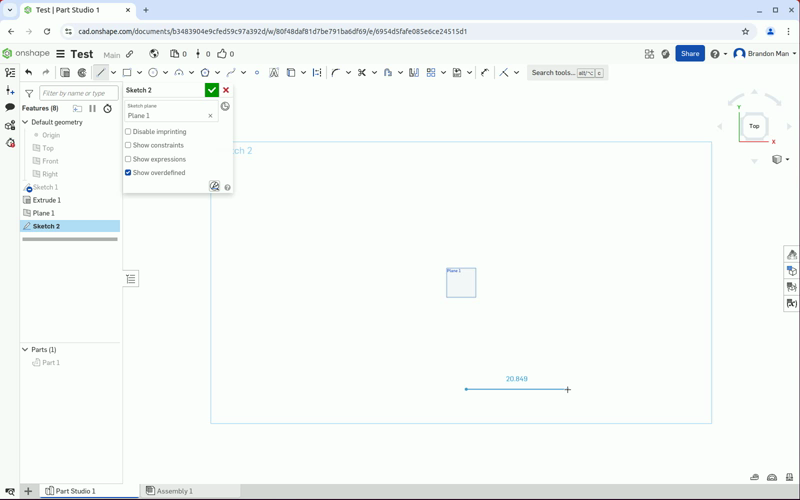
key_up(shift)
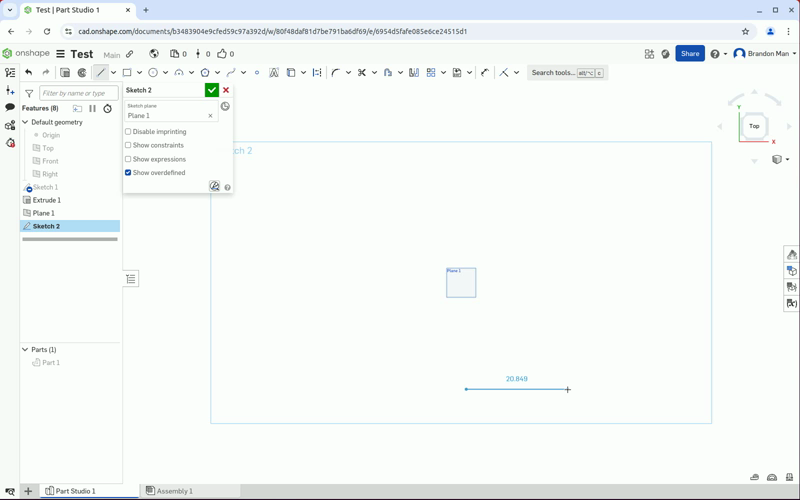
key_down(shift)
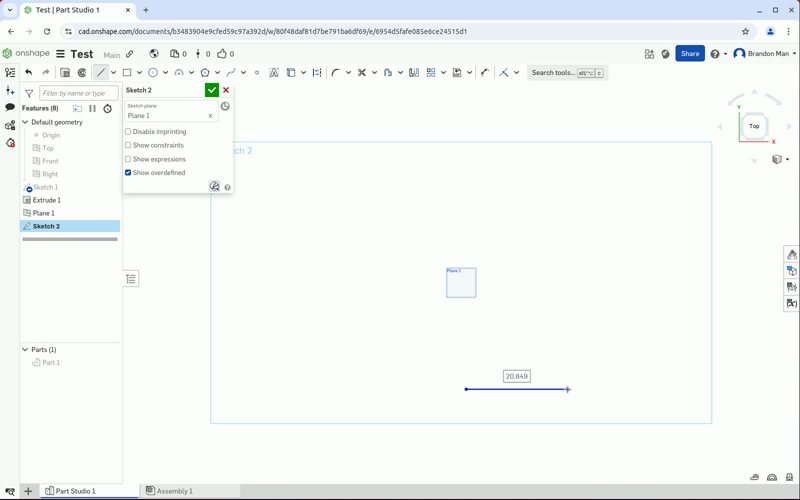
mouse_move(567, 288)
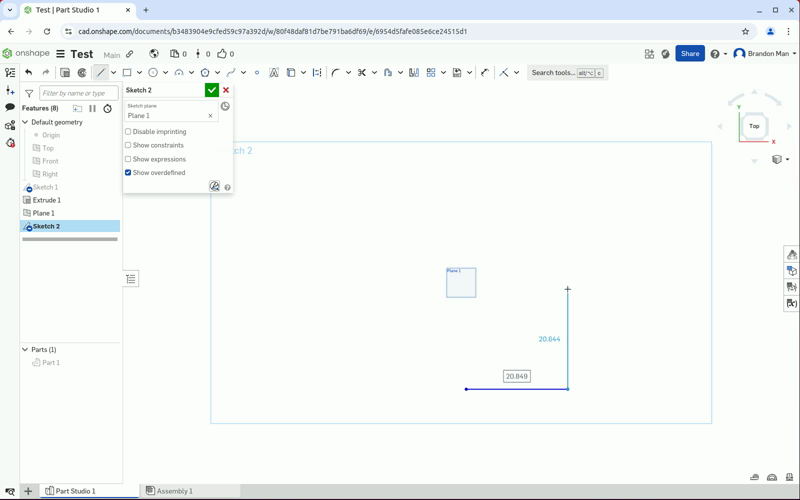
click(567, 288)
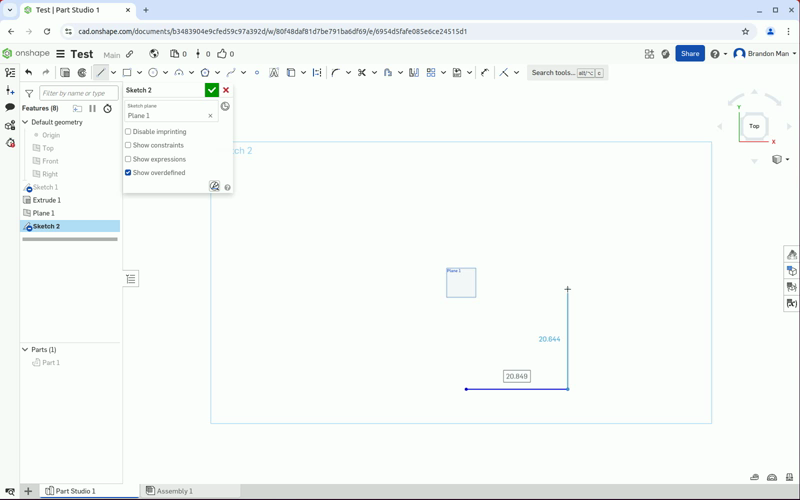
key_up(shift)
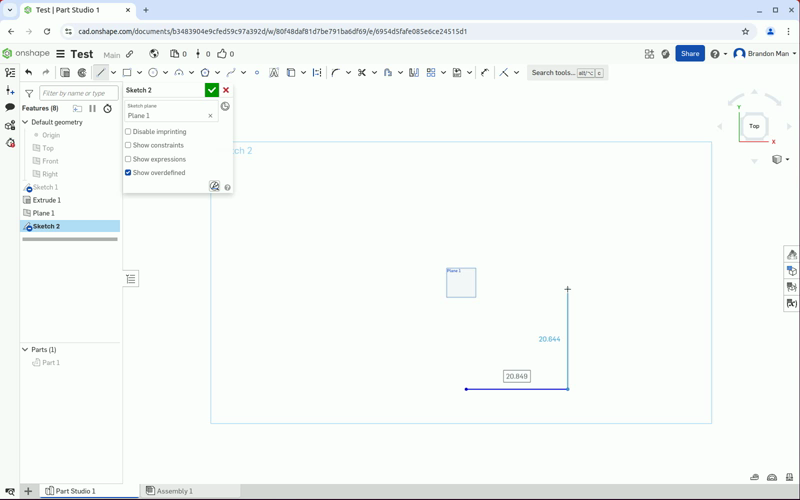
key_down(shift)
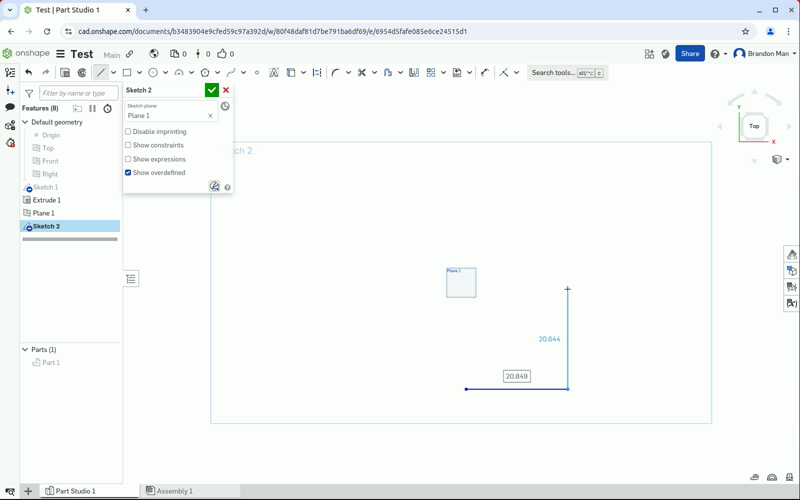
mouse_move(466, 288)
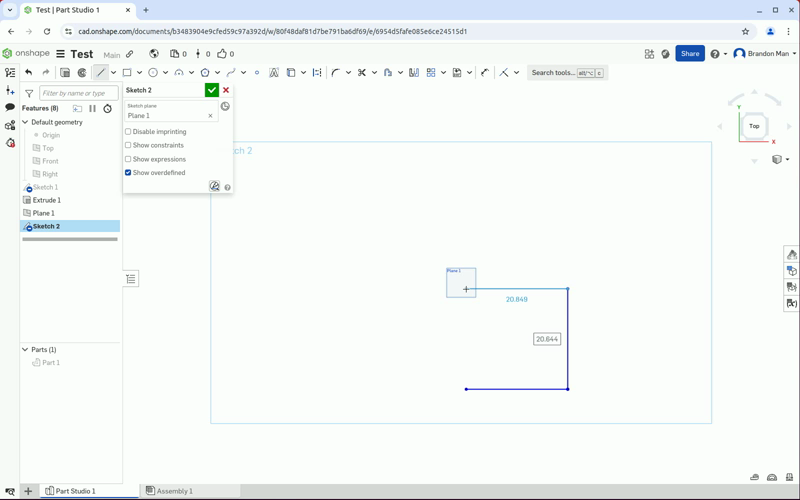
click(466, 288)
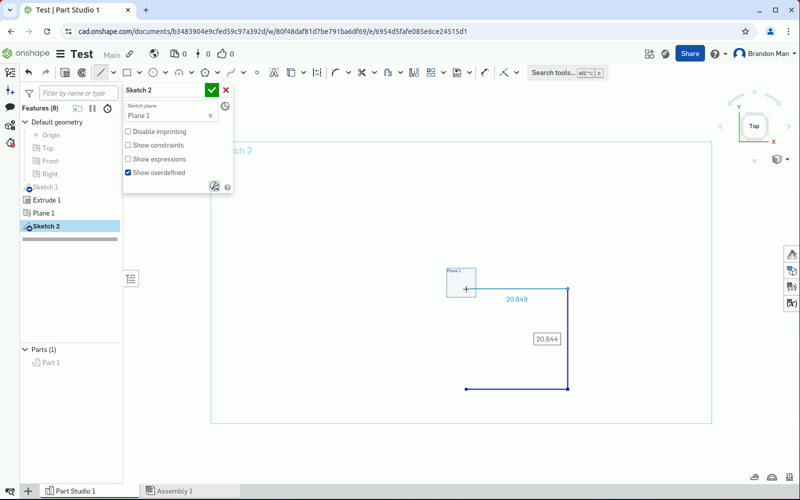
key_up(shift)
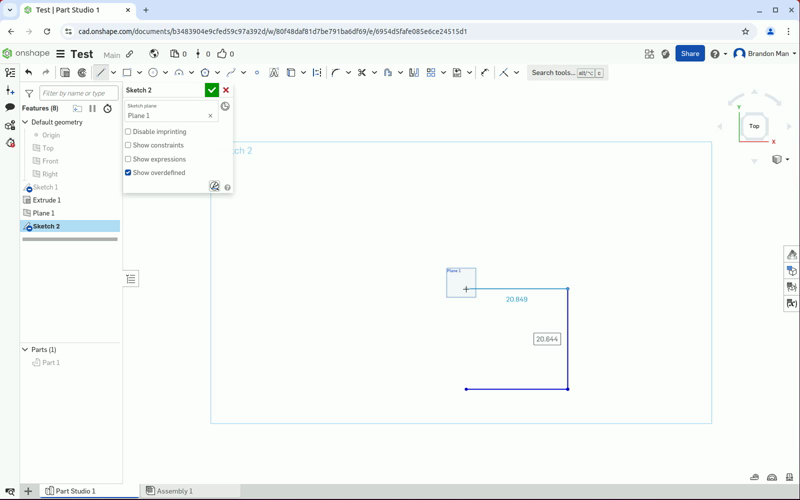
key_down(shift)
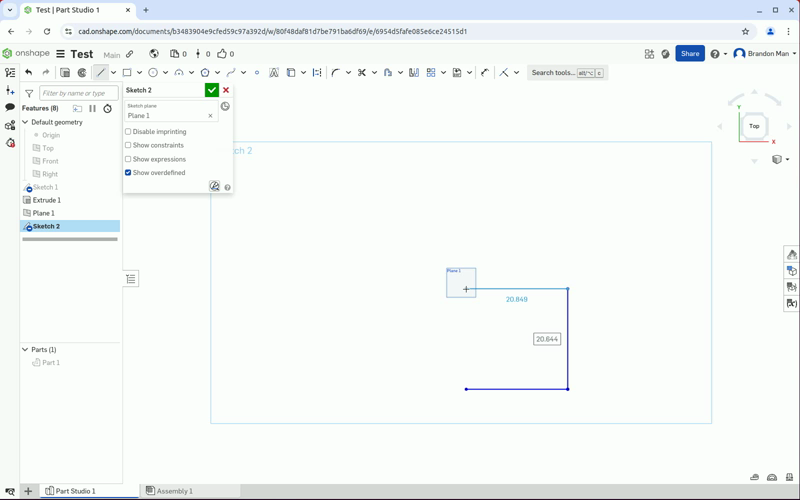
mouse_move(466, 389)
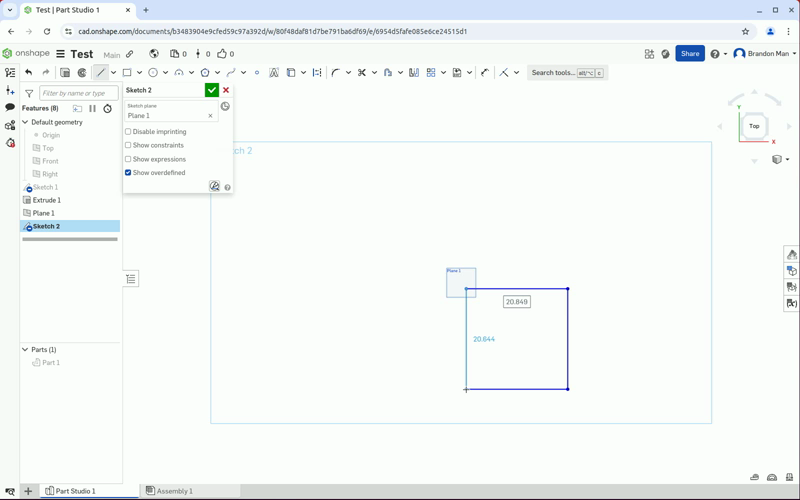
key_up(shift)
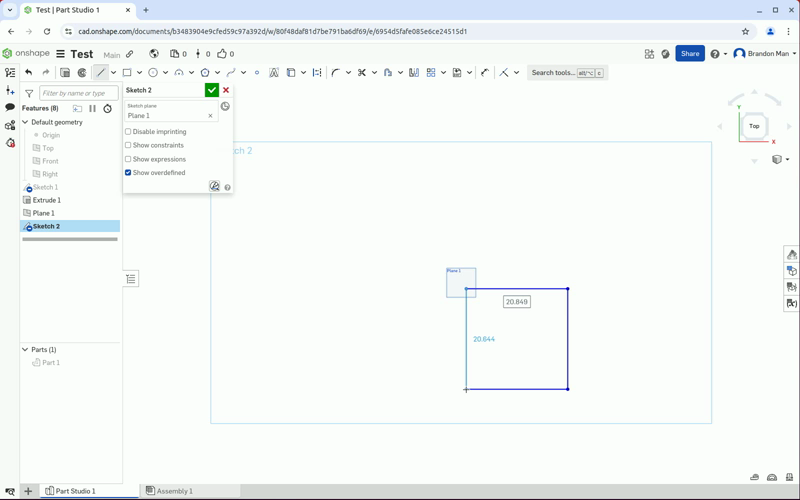
click(466, 389)
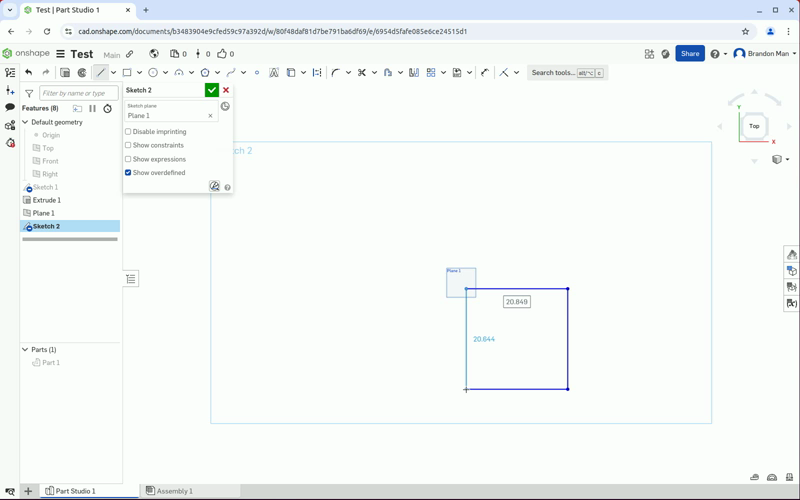
key(esc)
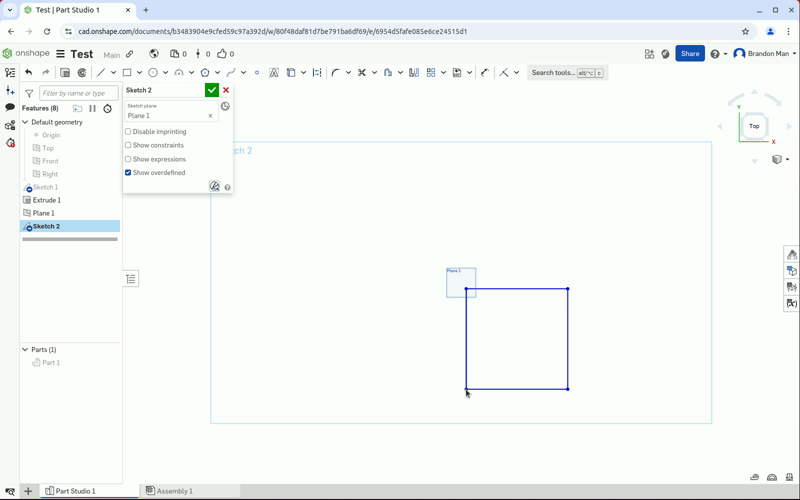
mouse_move(537, 335)
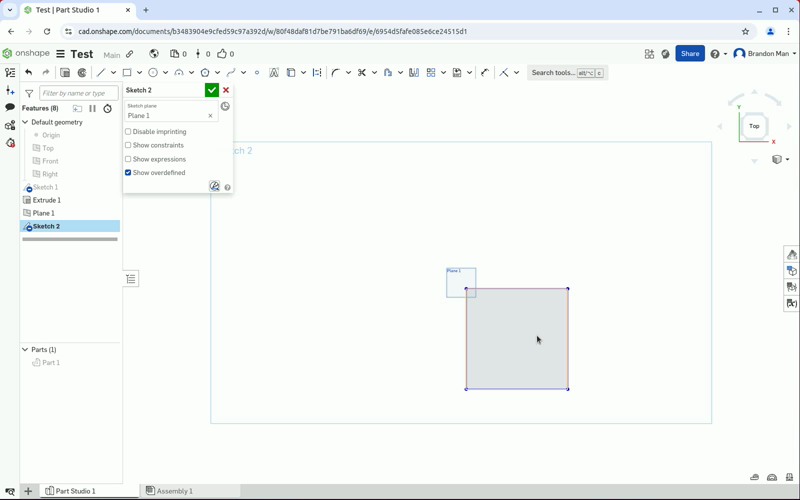
click(537, 335)
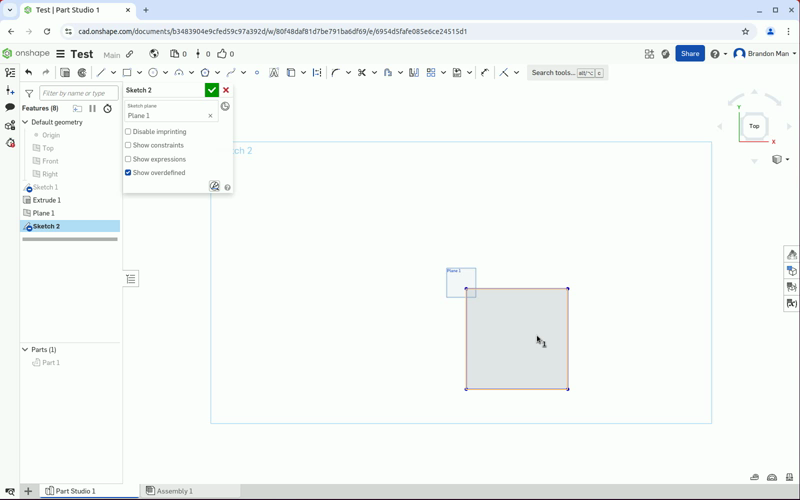
mouse_move(73, 352)
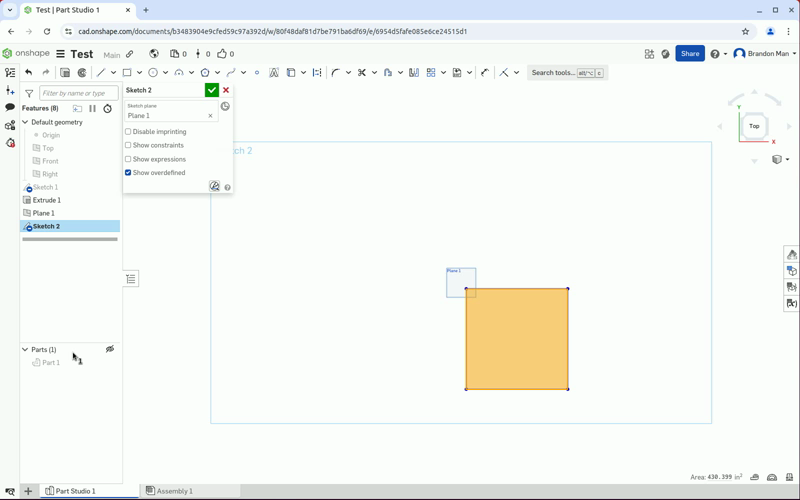
key(shift+y)
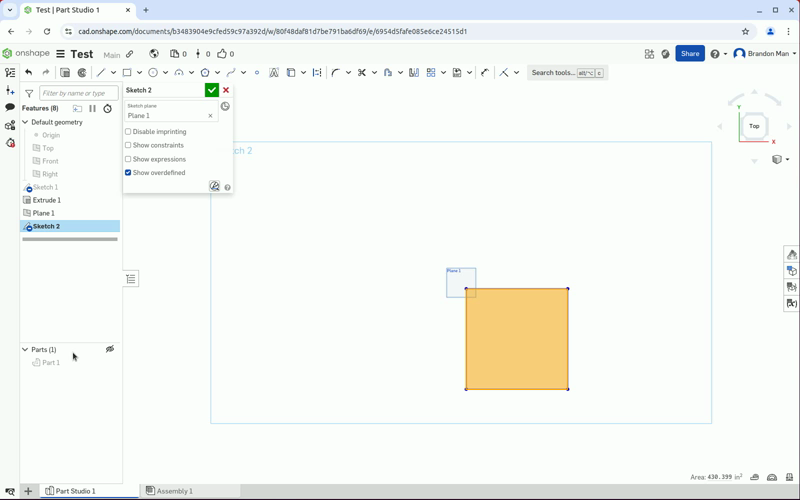
key(shift+e)
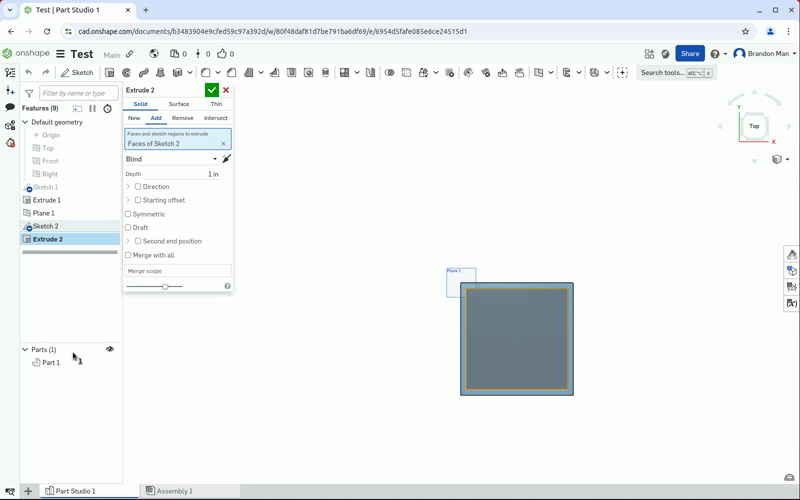
mouse_move(143, 106)
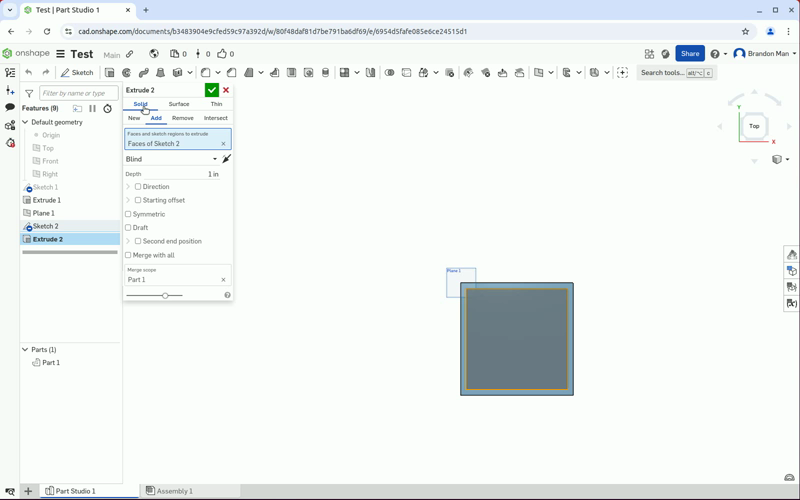
click(143, 106)
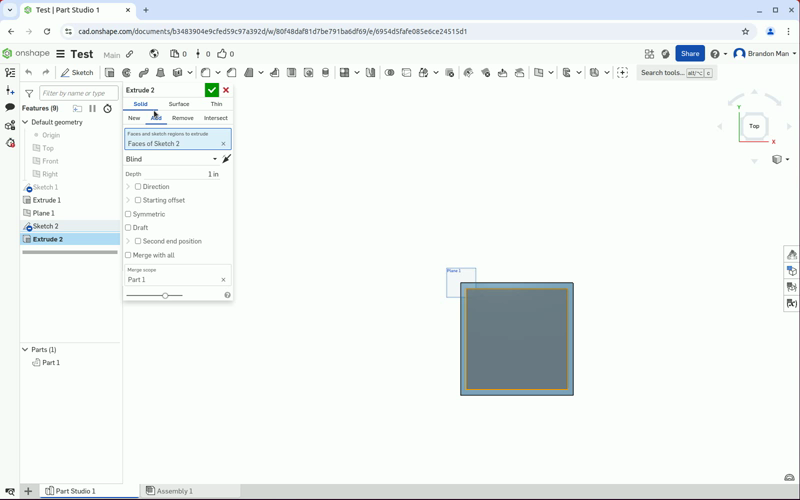
mouse_move(186, 120)
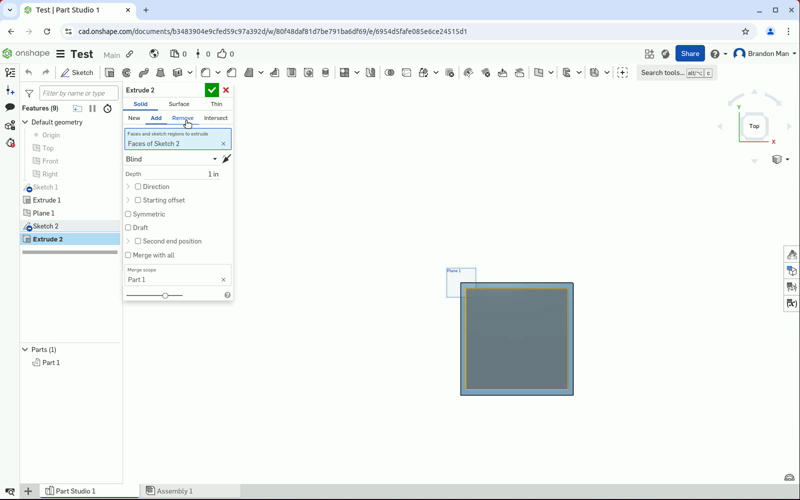
click(186, 120)
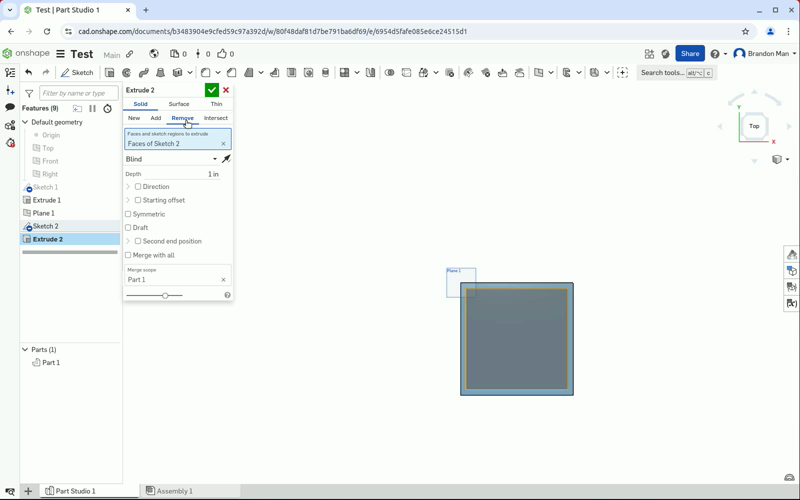
key(tab, 4)
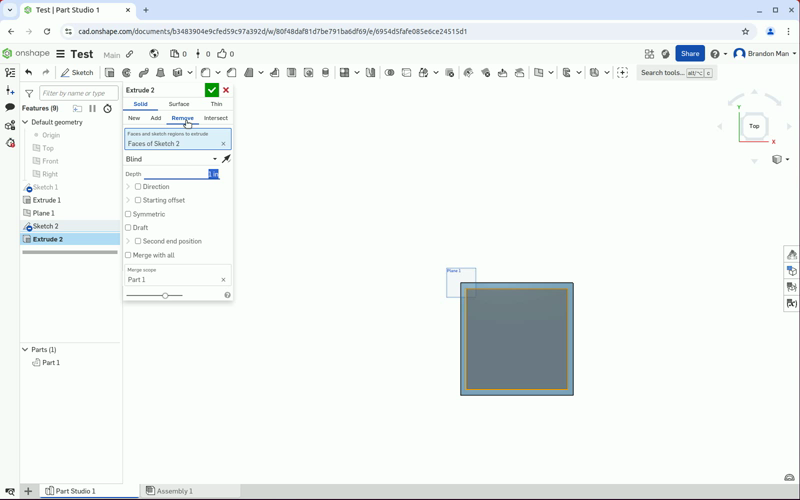
text(23.108)
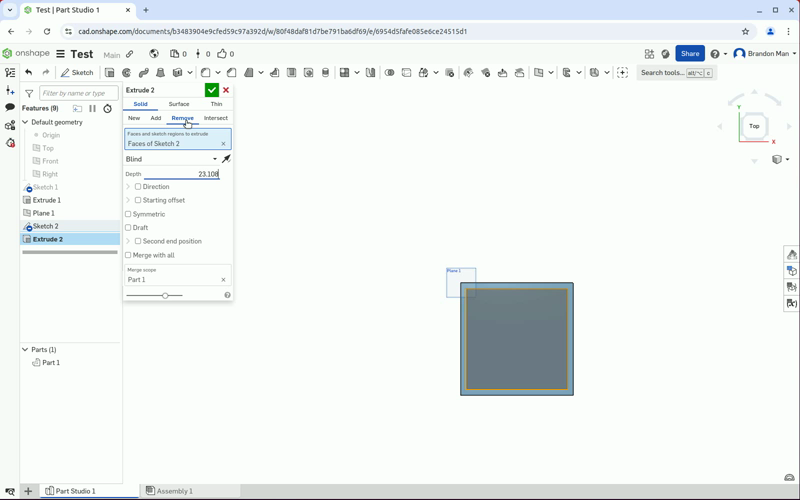
key(tab, 6)
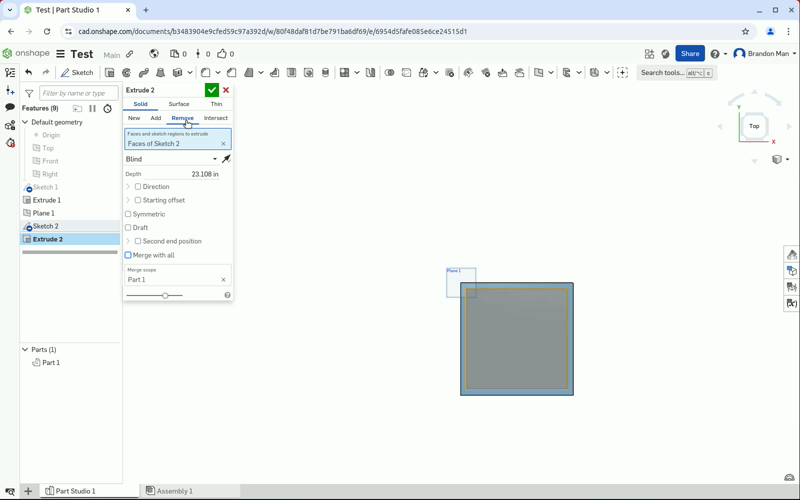
key(space)
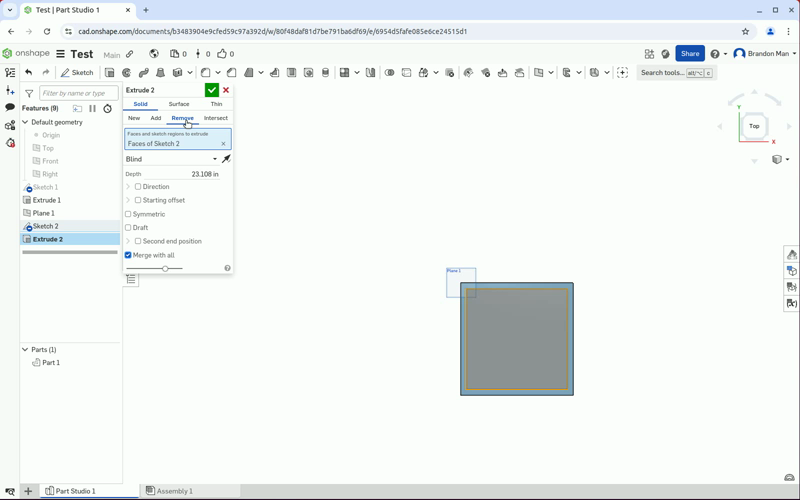
key(enter)
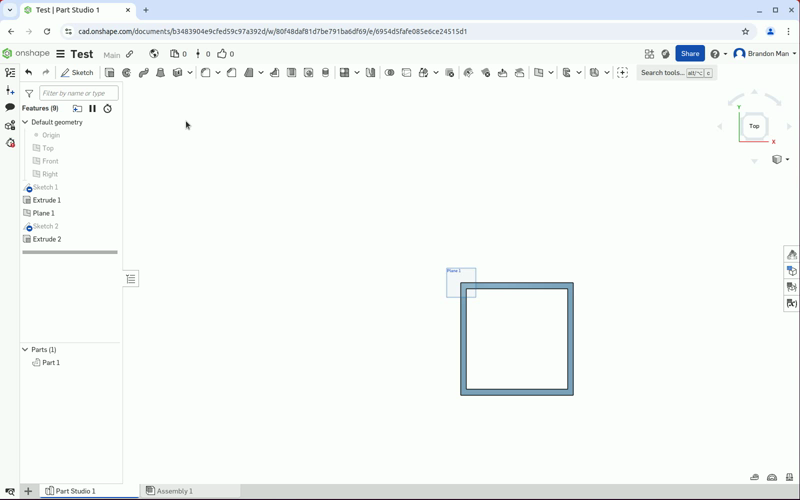
key(shift+h)
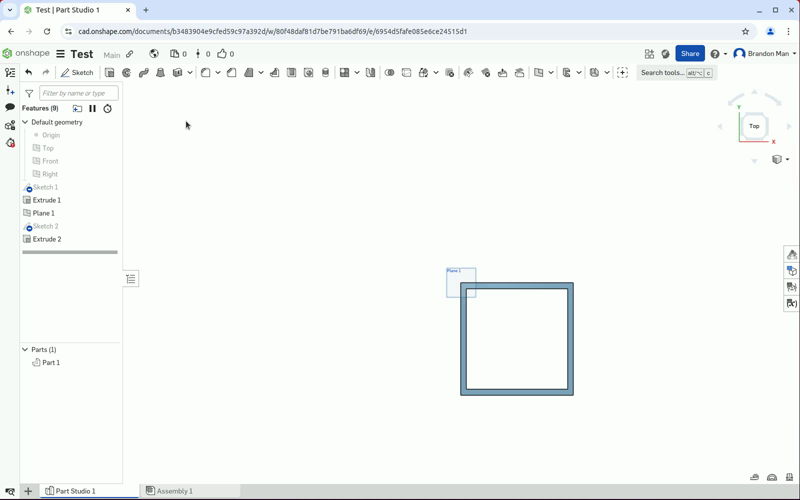
key(shift+h)
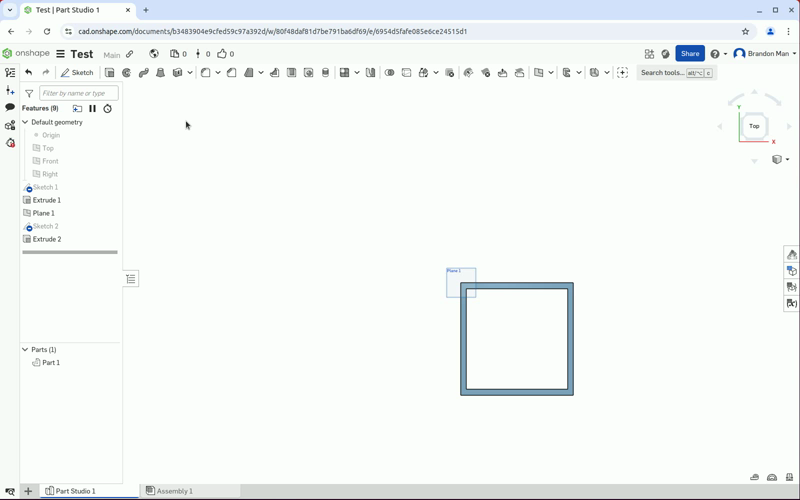
mouse_move(73, 189)
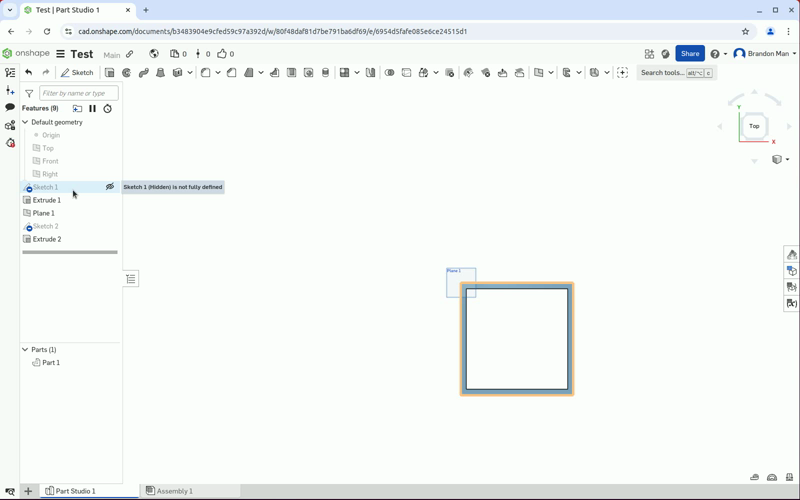
click(73, 189)
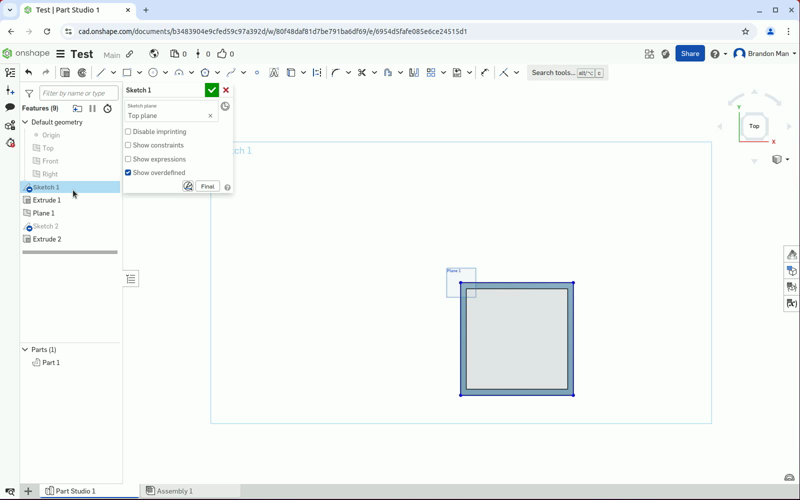
mouse_move(229, 92)
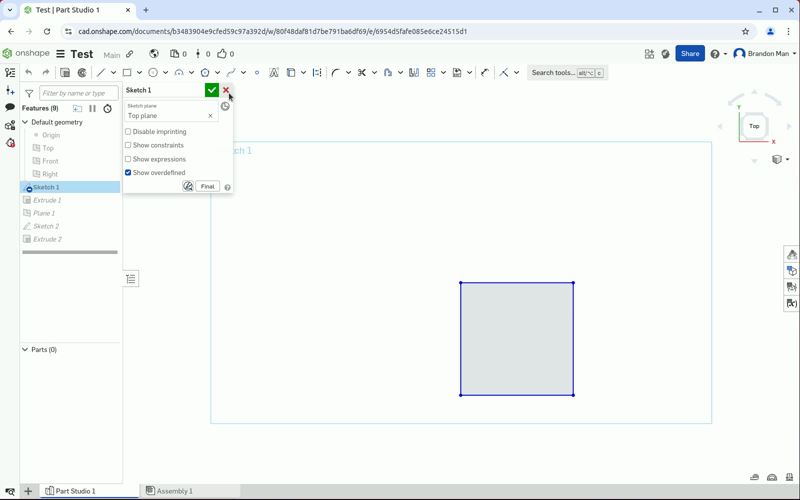
click(229, 92)
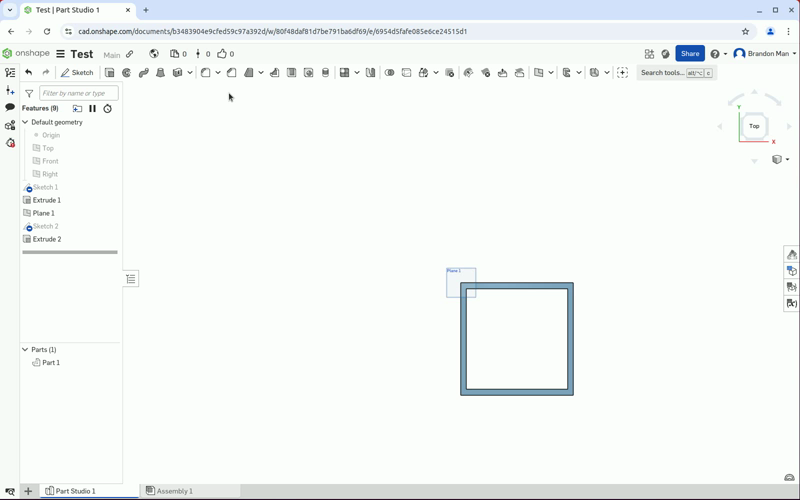
mouse_move(73, 352)
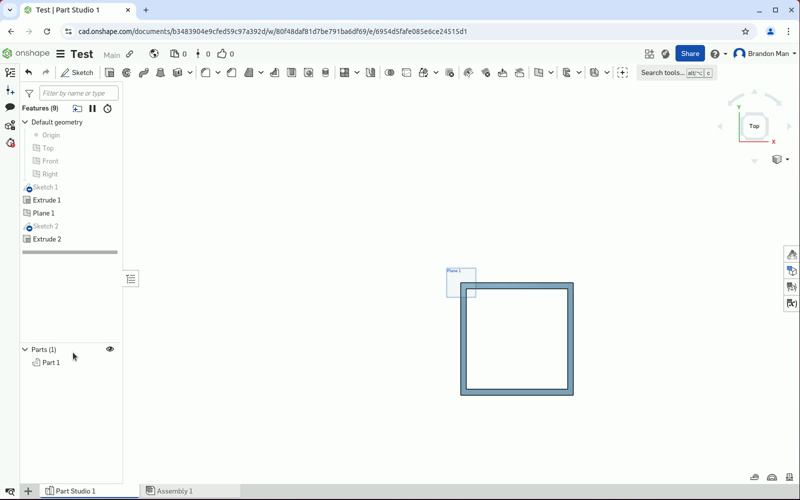
key(y)
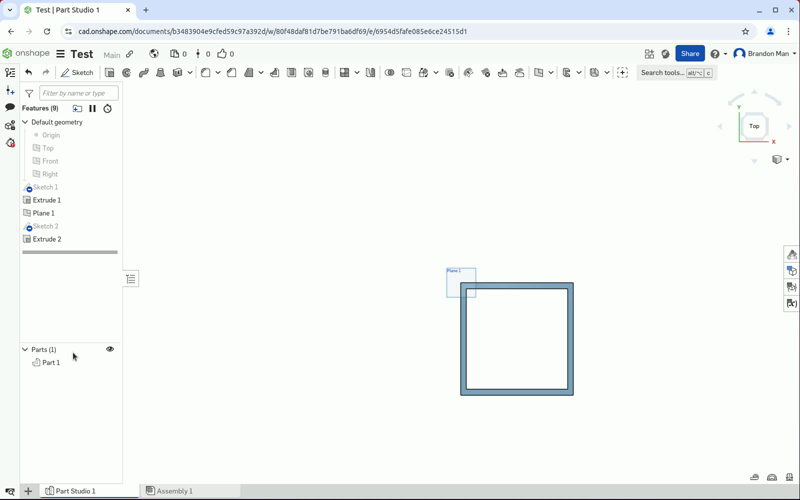
key(shift+p)
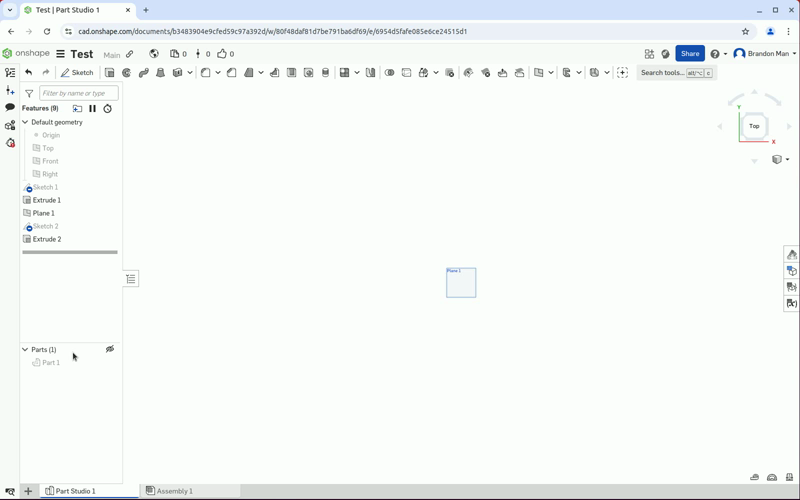
key(space)
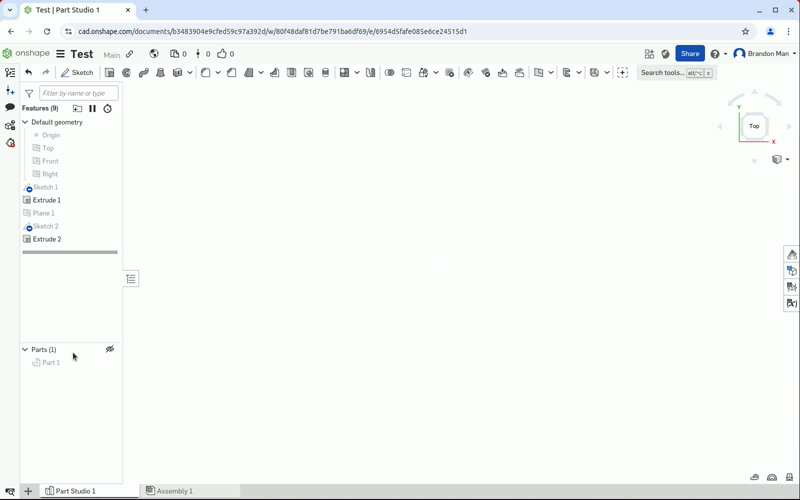
key_down(shift)
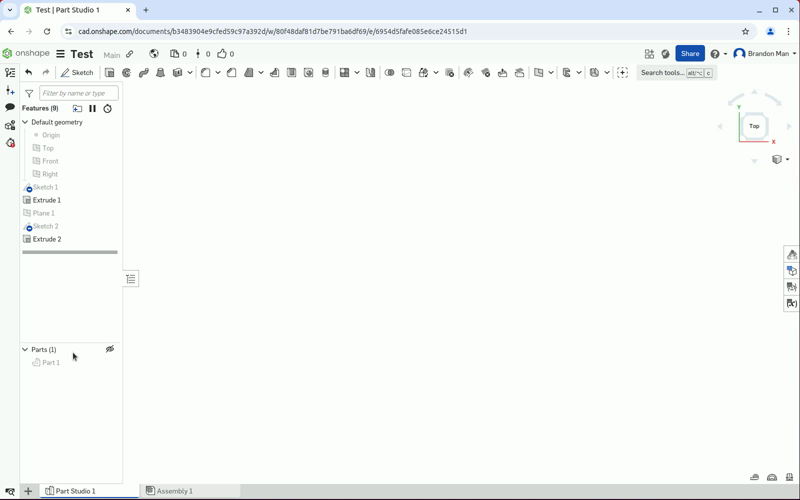
key(up)
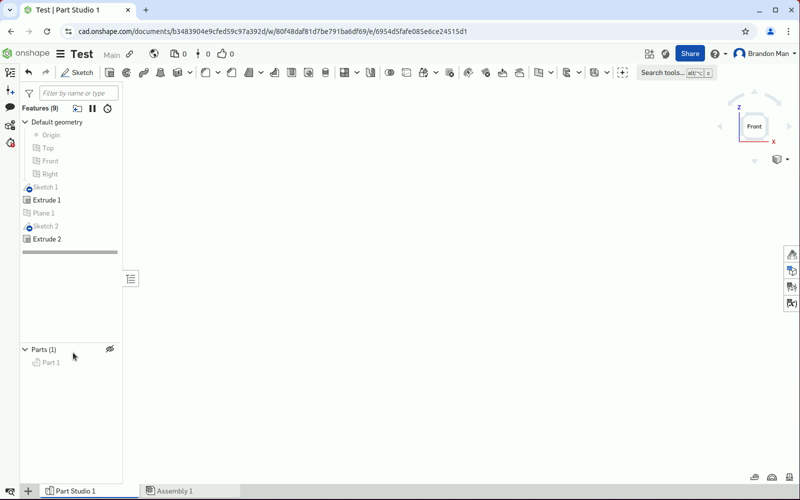
key_up(shift)
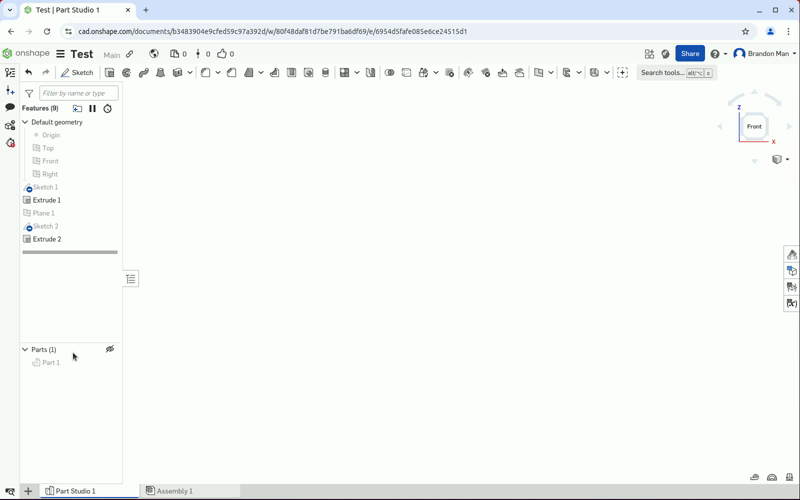
mouse_move(73, 352)
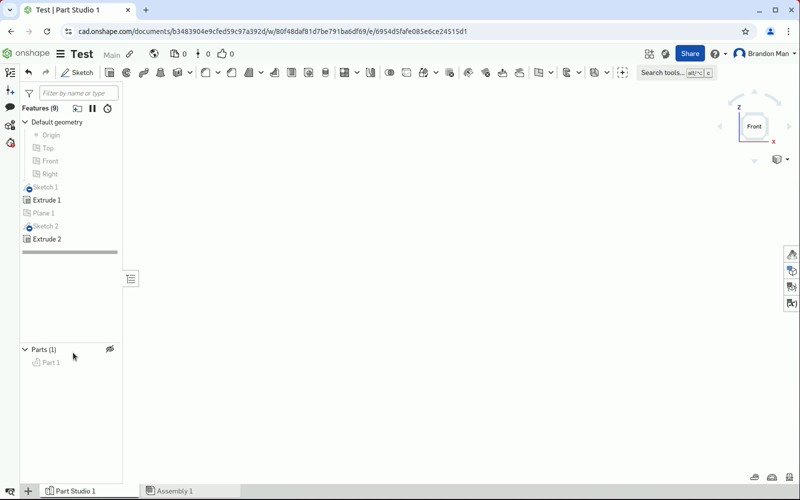
key(shift+y)
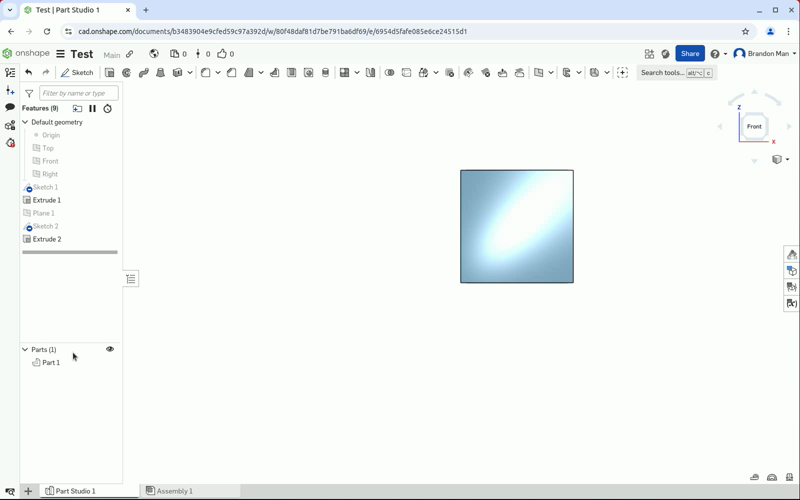
mouse_move(541, 75)
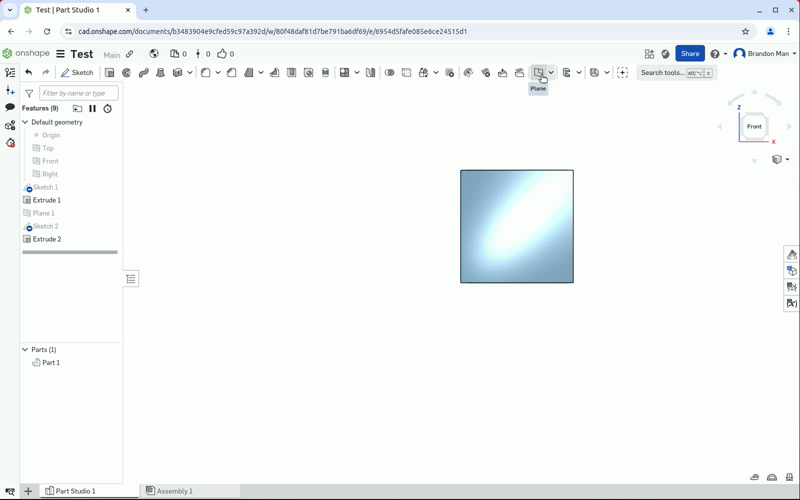
click(541, 75)
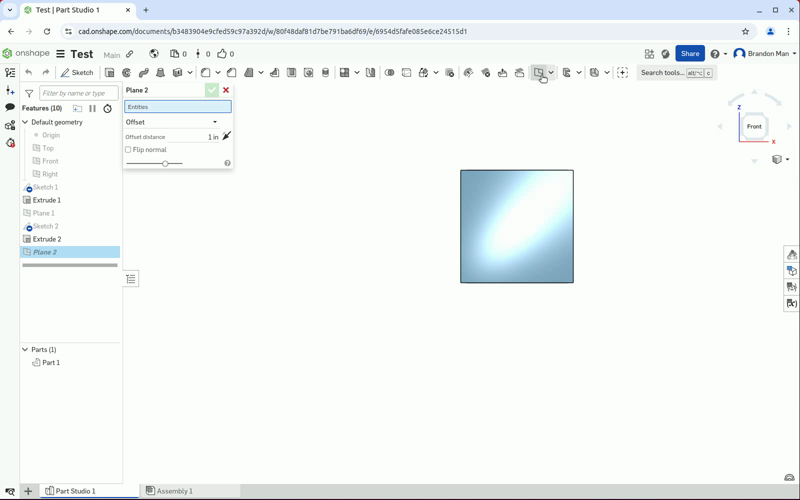
mouse_move(73, 163)
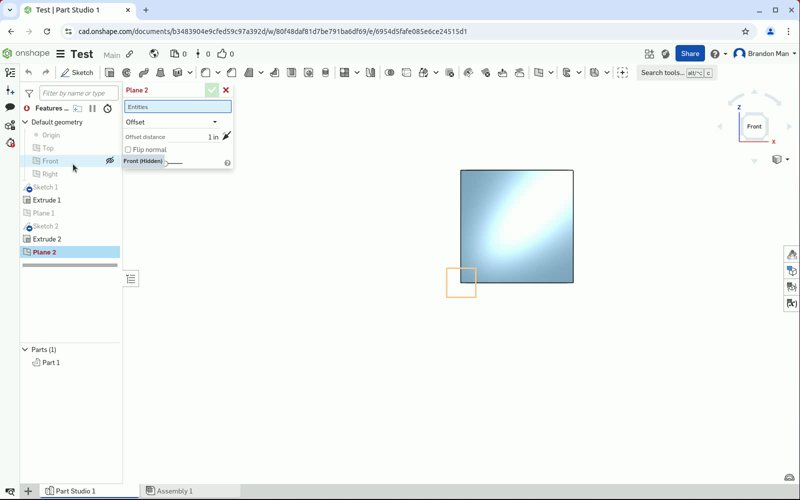
click(73, 163)
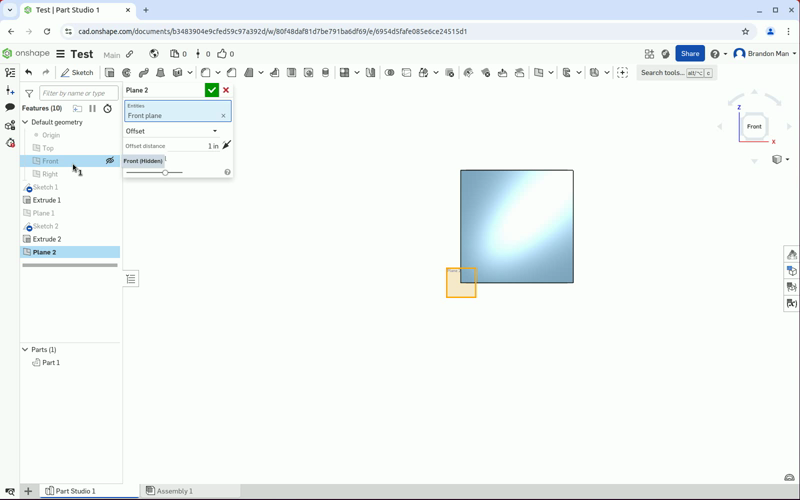
key(tab, 2)
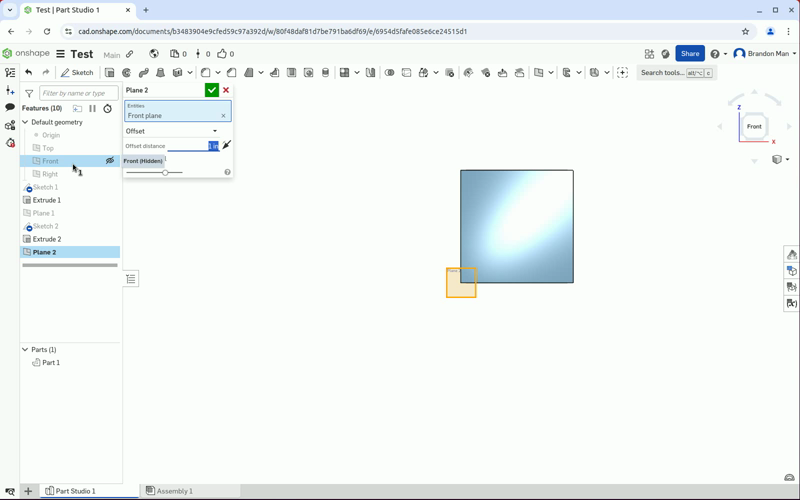
text(23.108)
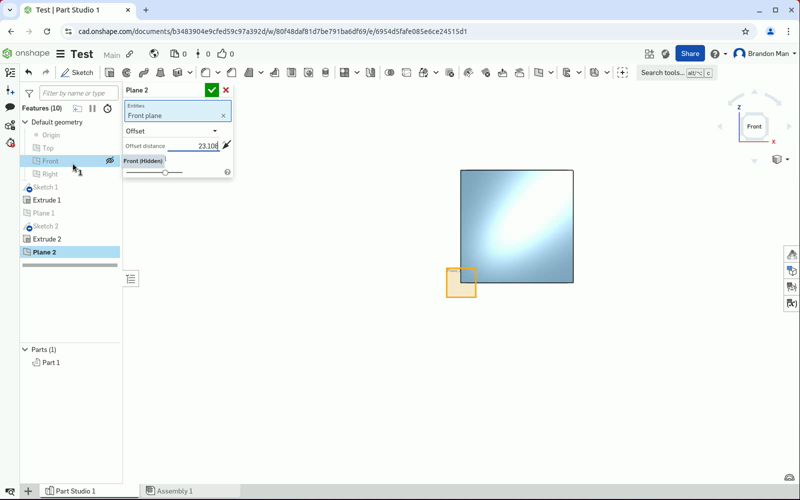
key(enter, 2)
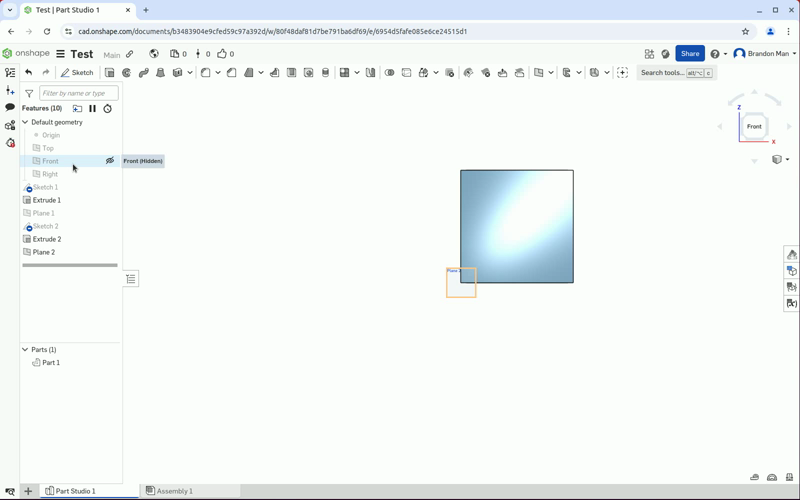
key(shift+s)
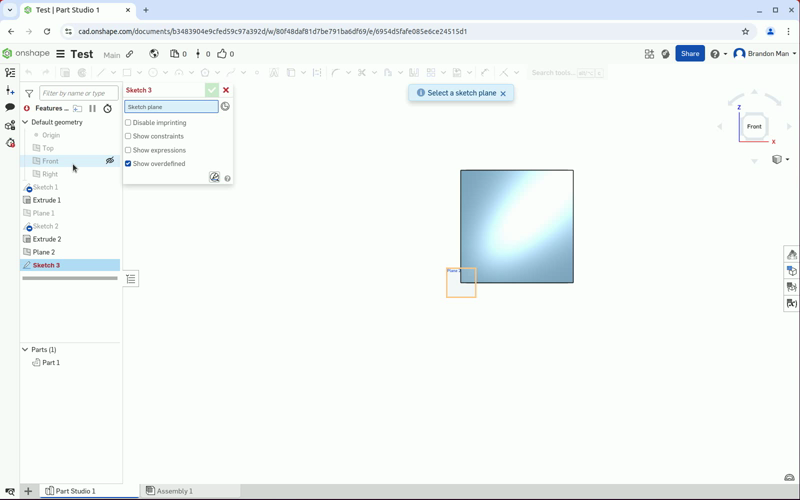
mouse_move(73, 254)
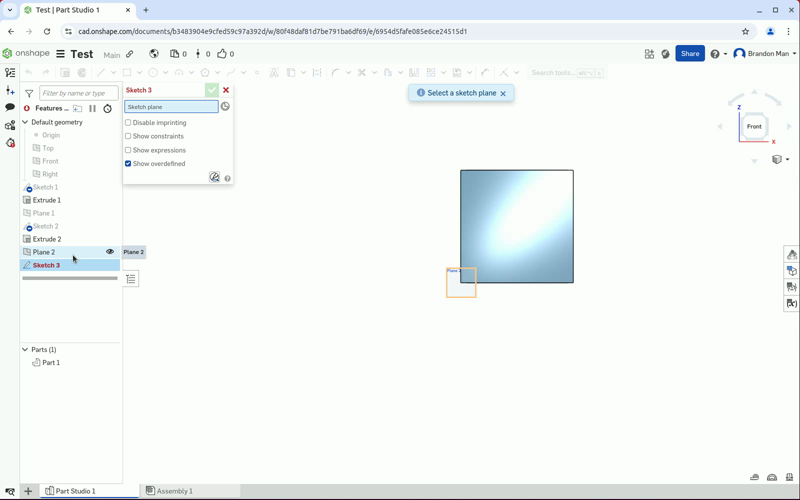
click(73, 254)
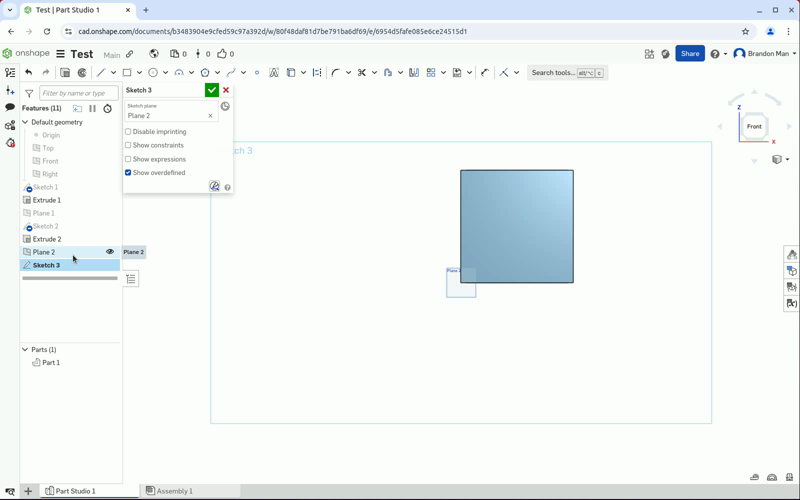
mouse_move(73, 352)
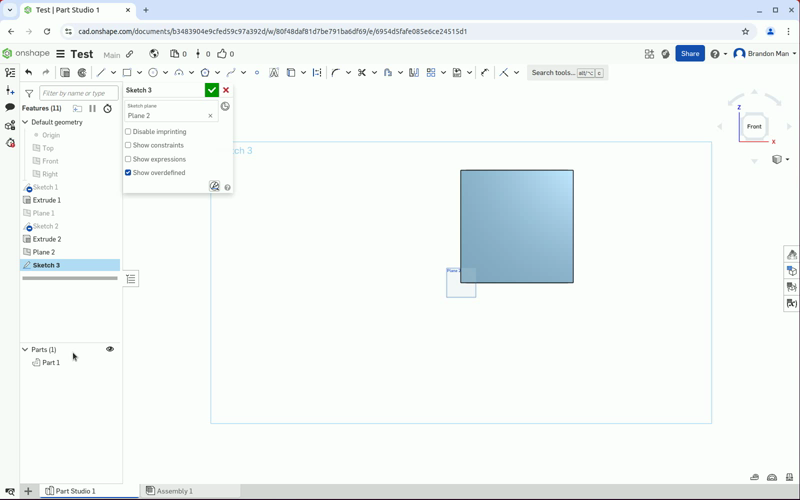
key(y)
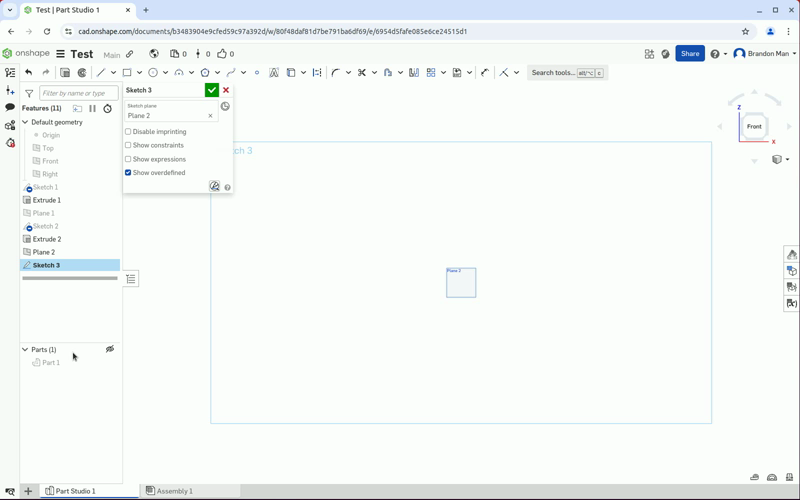
key(l)
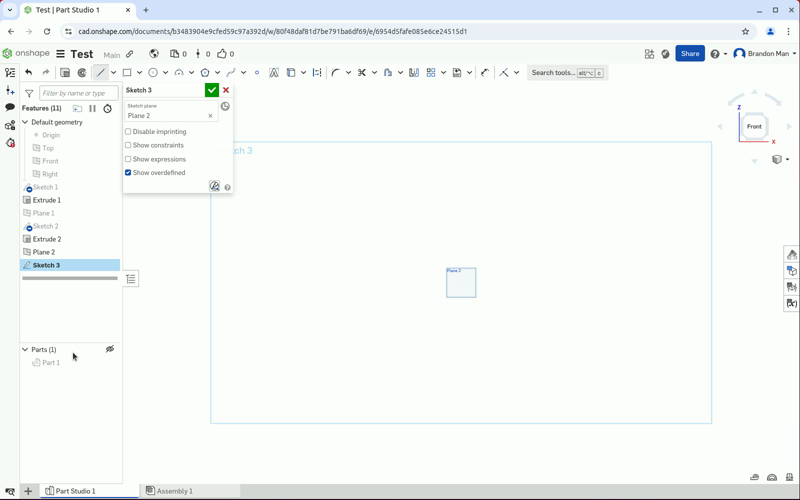
key_down(shift)
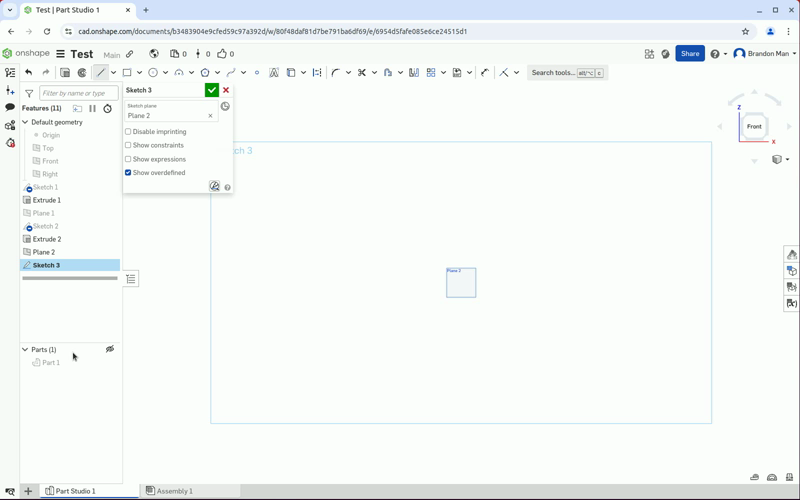
mouse_move(466, 276)
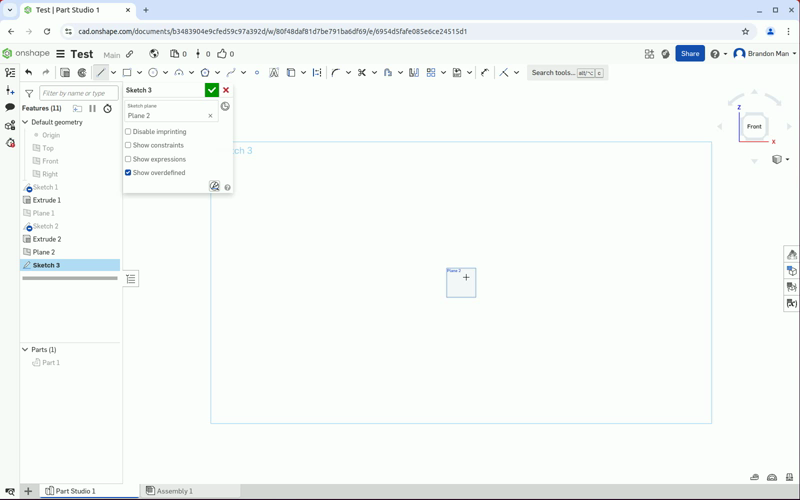
click(466, 276)
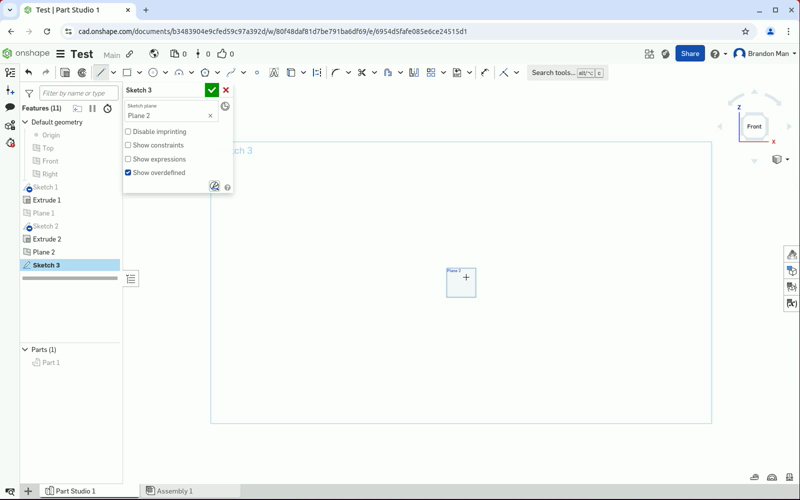
key_up(shift)
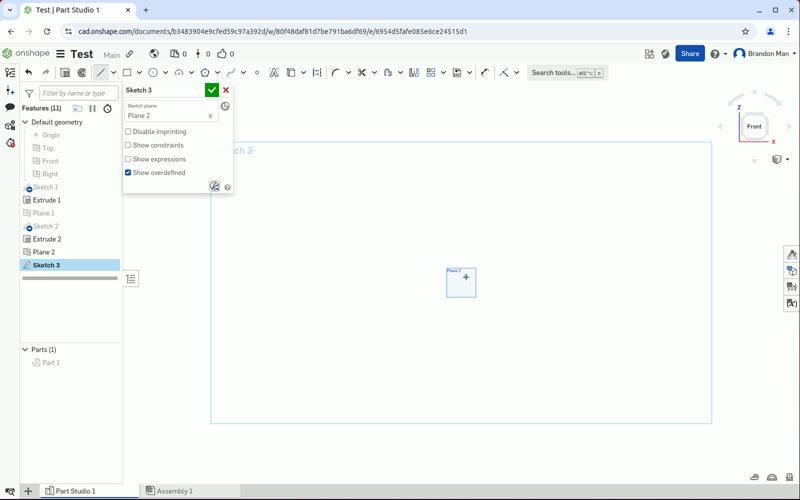
key_down(shift)
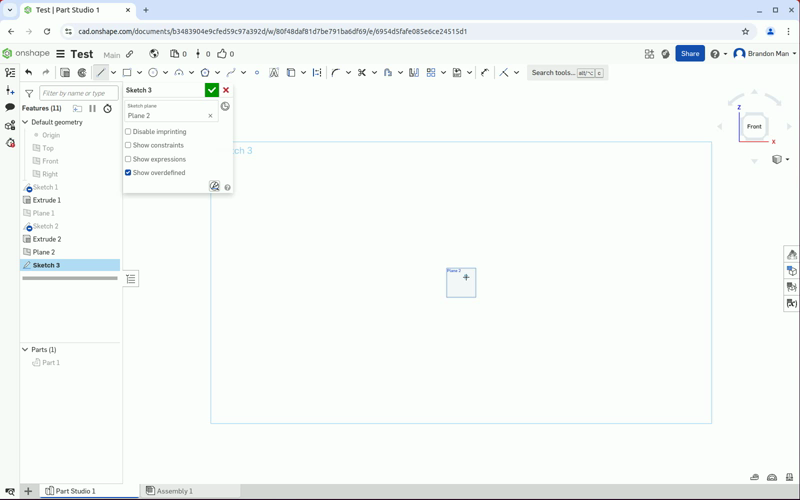
mouse_move(567, 277)
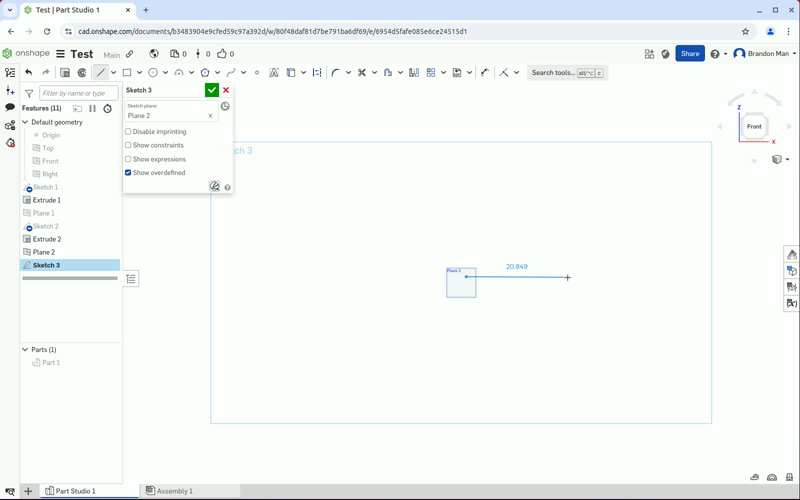
click(567, 277)
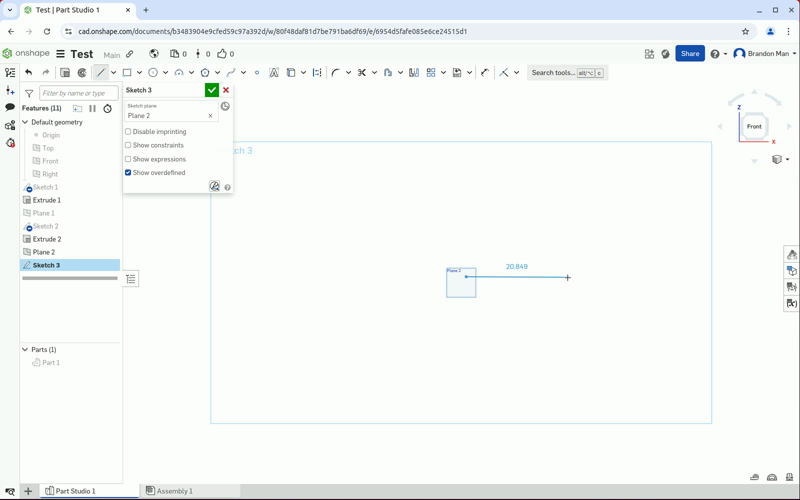
key_up(shift)
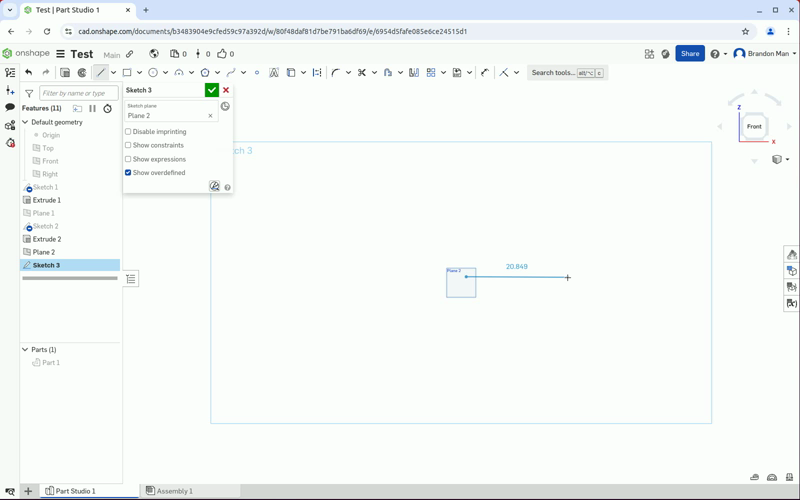
key_down(shift)
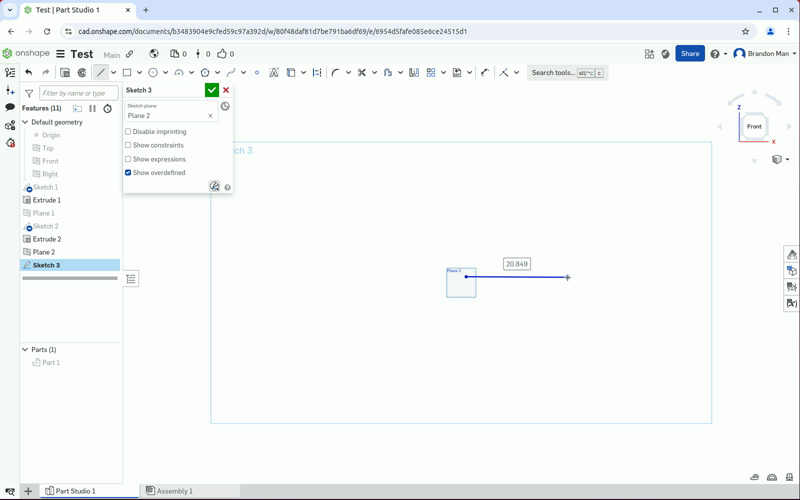
mouse_move(567, 176)
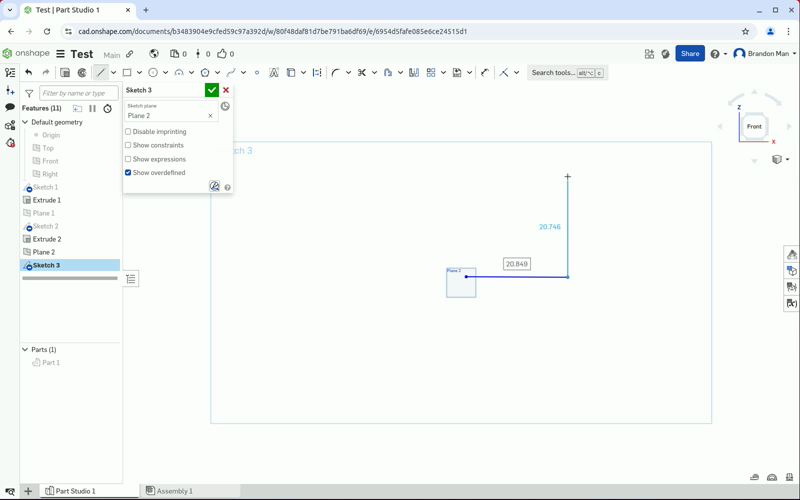
click(567, 176)
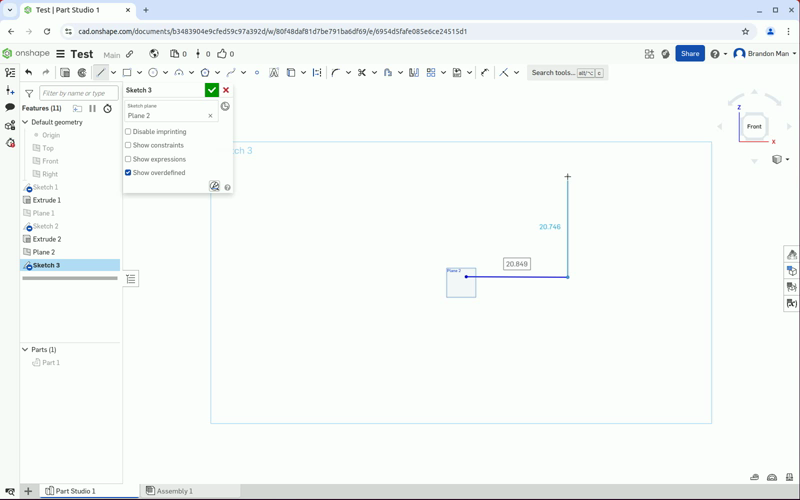
key_up(shift)
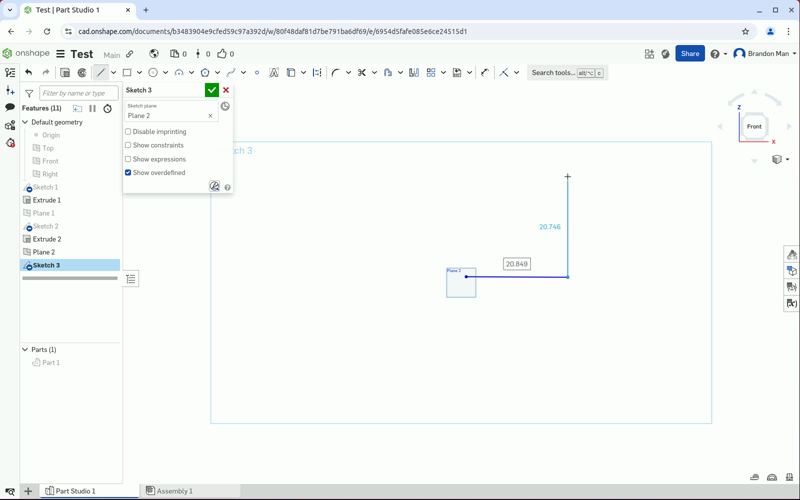
key_down(shift)
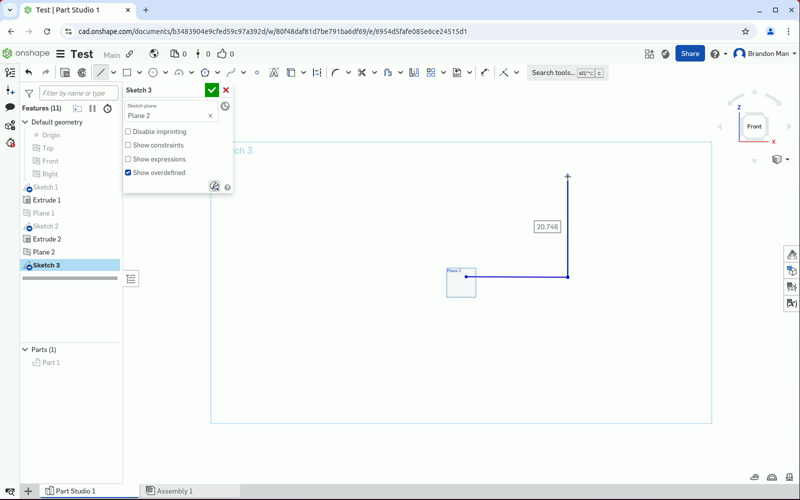
mouse_move(466, 176)
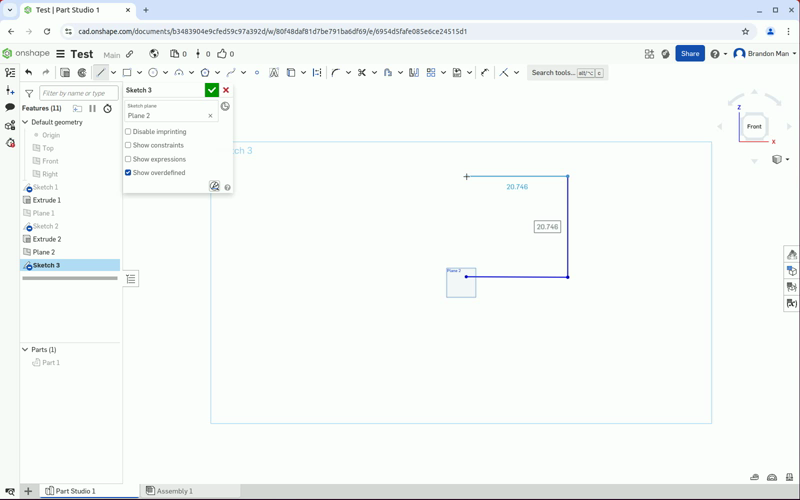
click(466, 176)
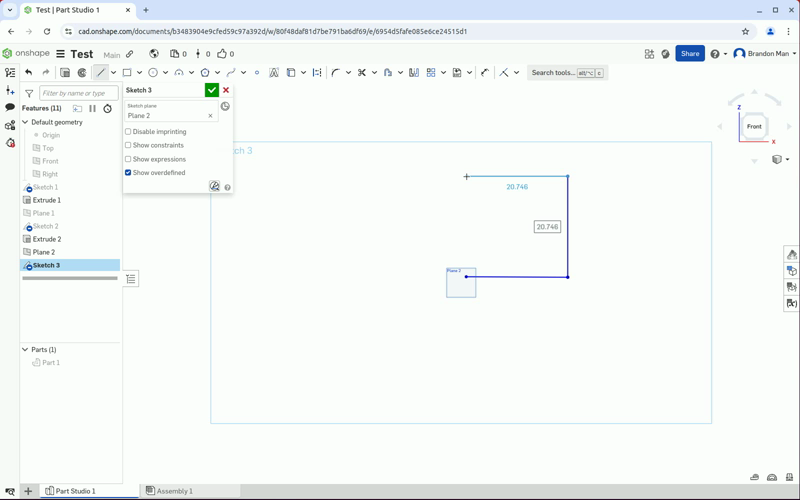
key_up(shift)
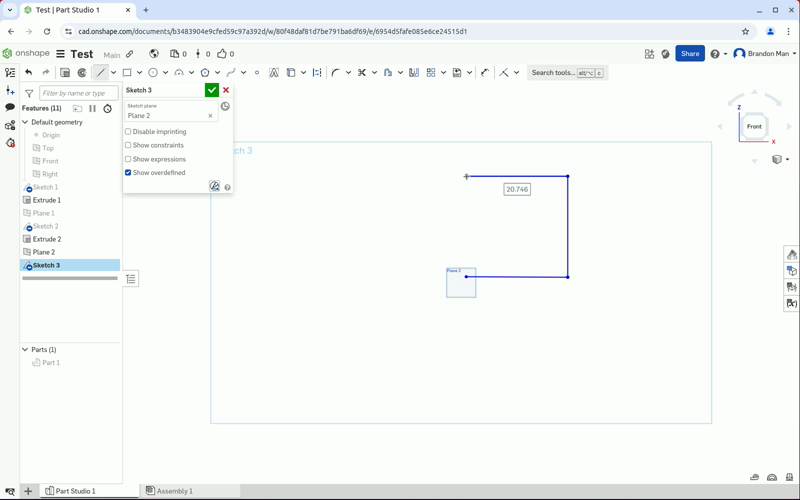
key_down(shift)
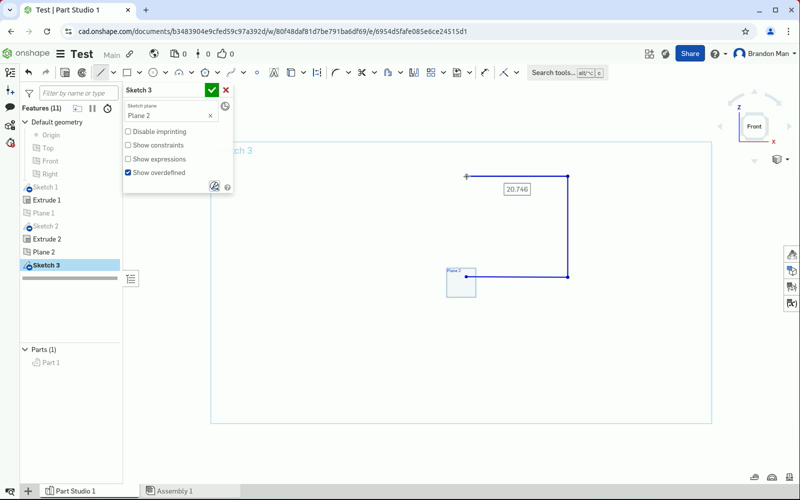
mouse_move(466, 276)
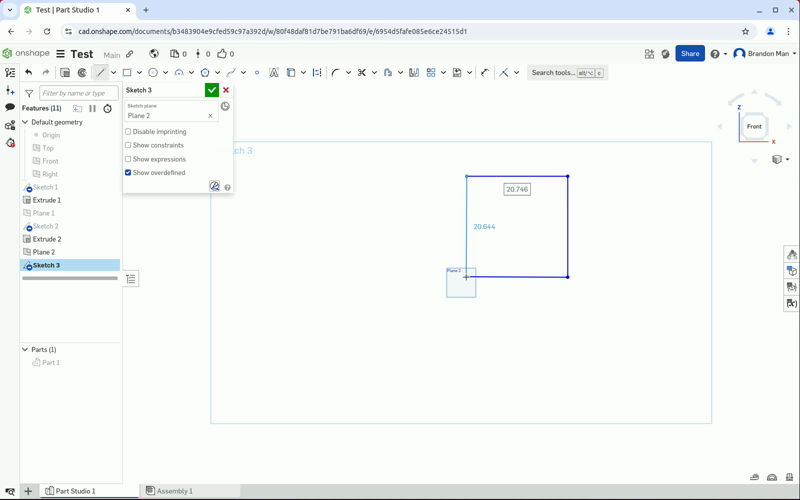
key_up(shift)
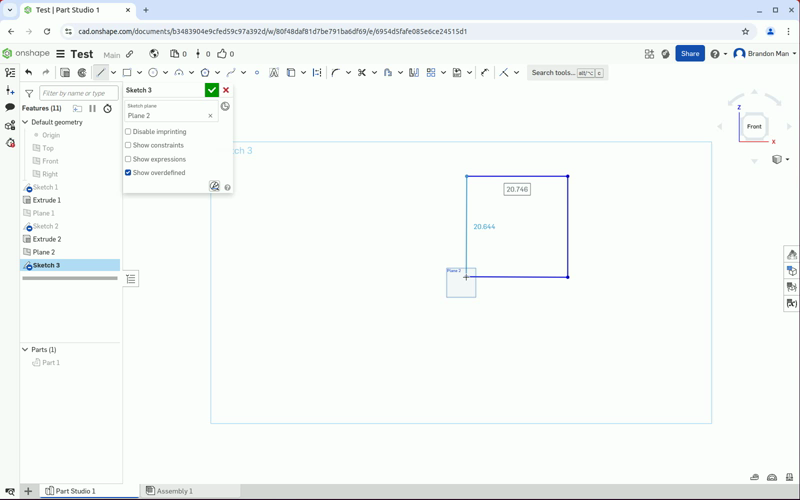
click(466, 276)
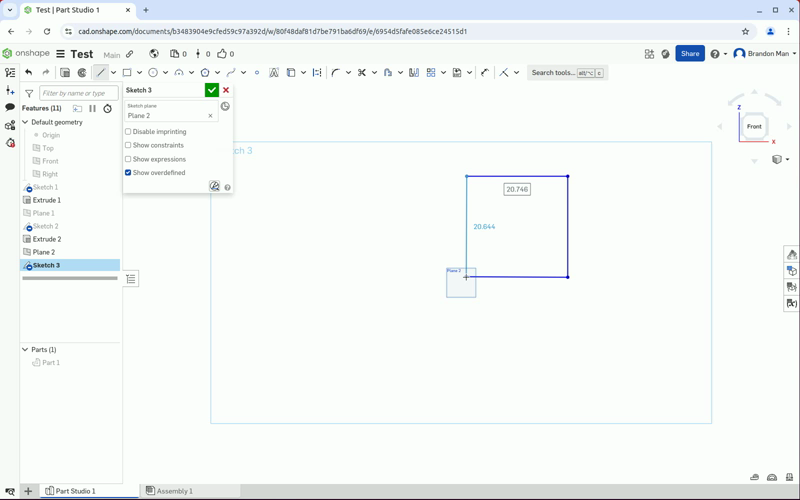
key(esc)
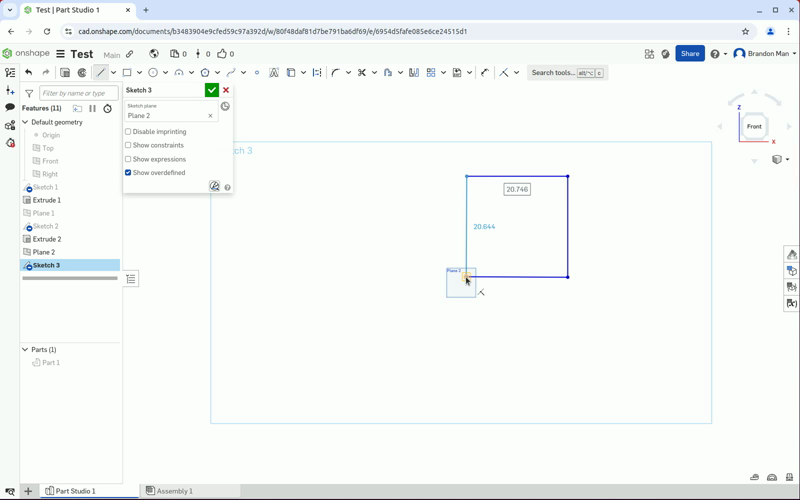
mouse_move(551, 215)
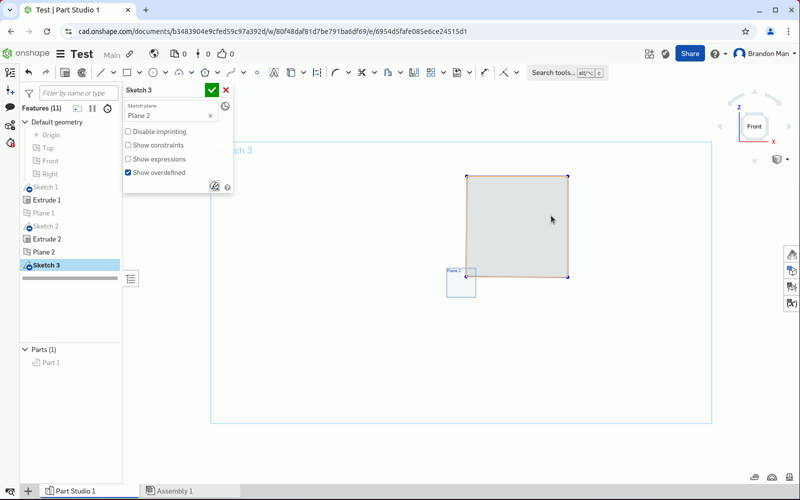
click(551, 215)
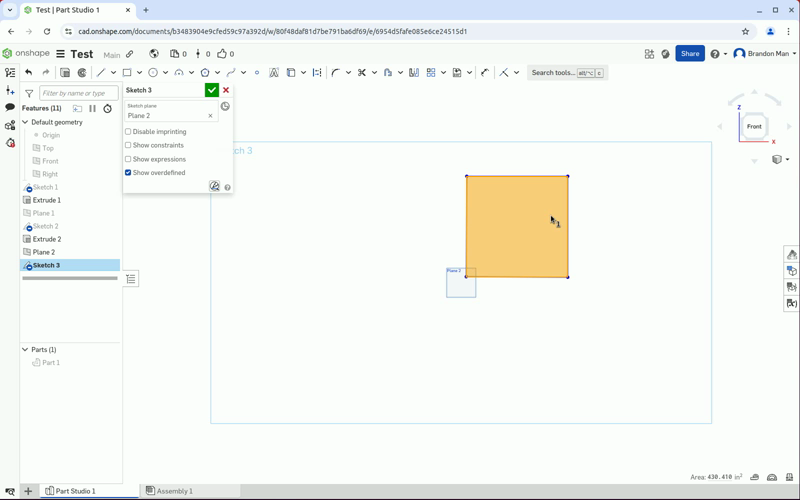
mouse_move(73, 352)
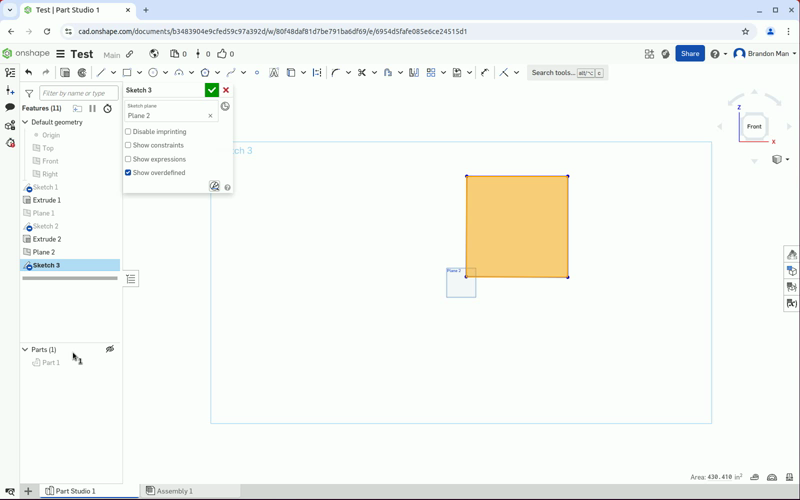
key(shift+y)
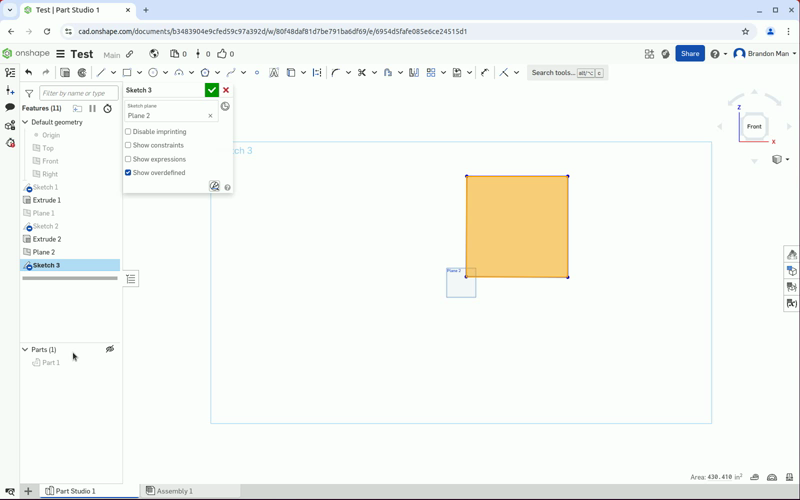
key(shift+e)
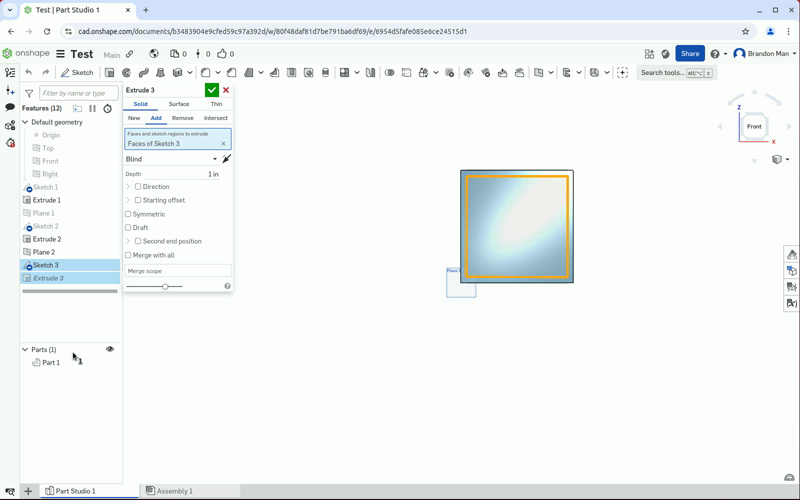
mouse_move(143, 106)
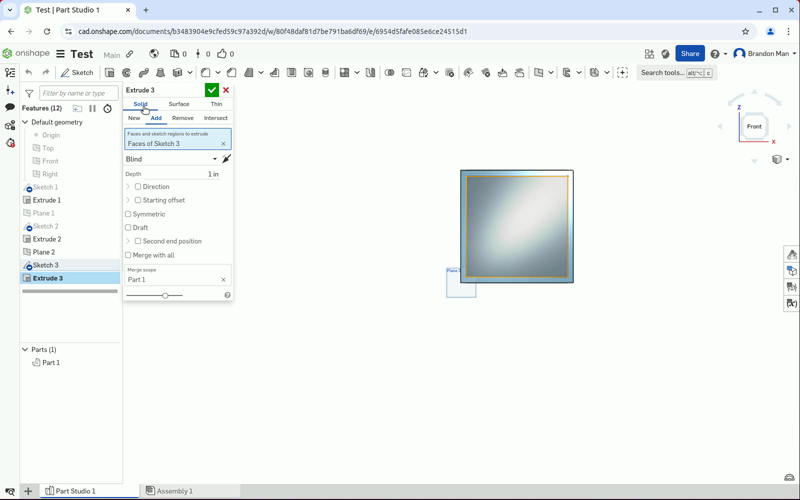
click(143, 106)
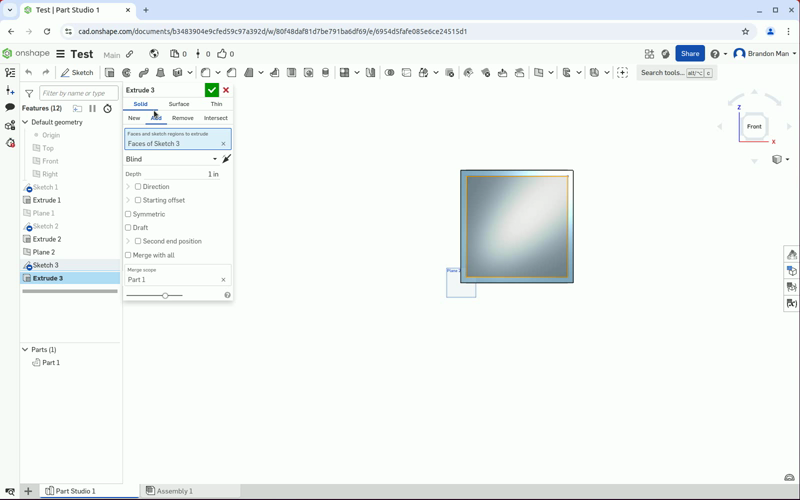
mouse_move(186, 120)
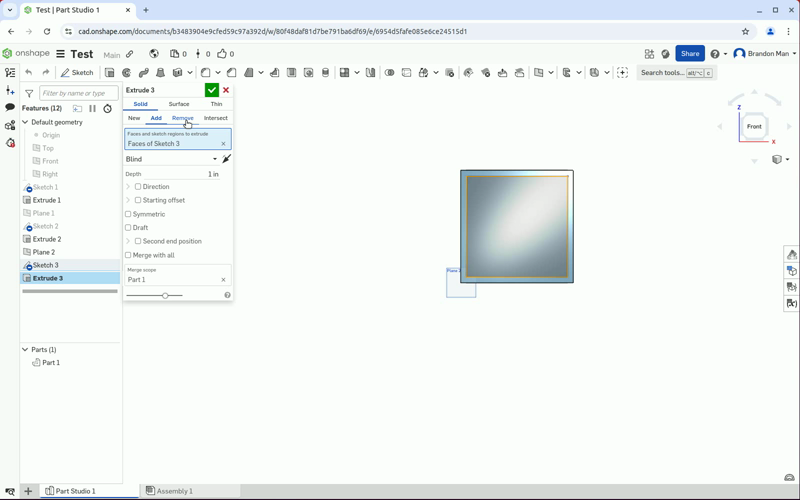
click(186, 120)
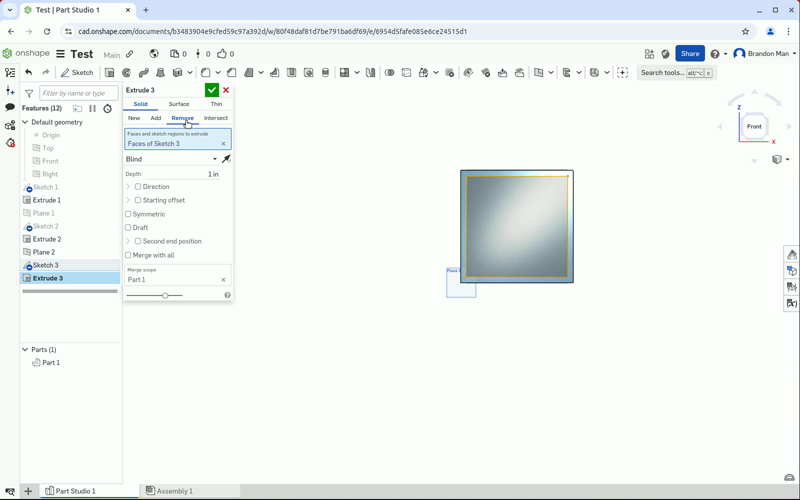
key(tab, 4)
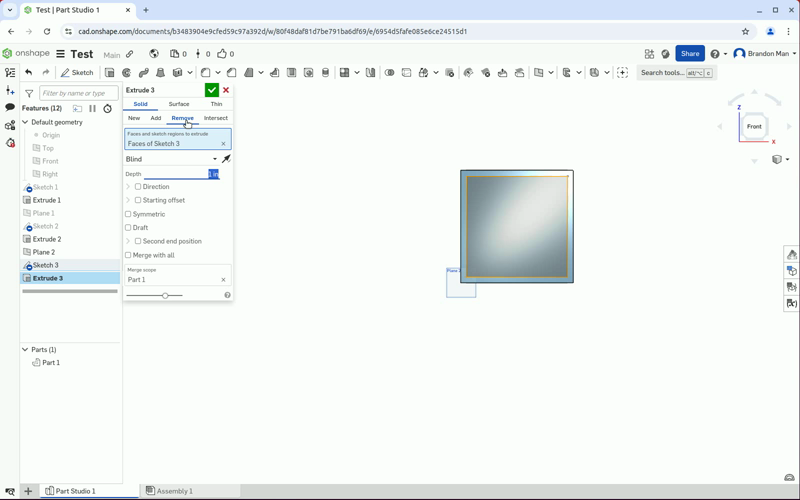
text(23.108)
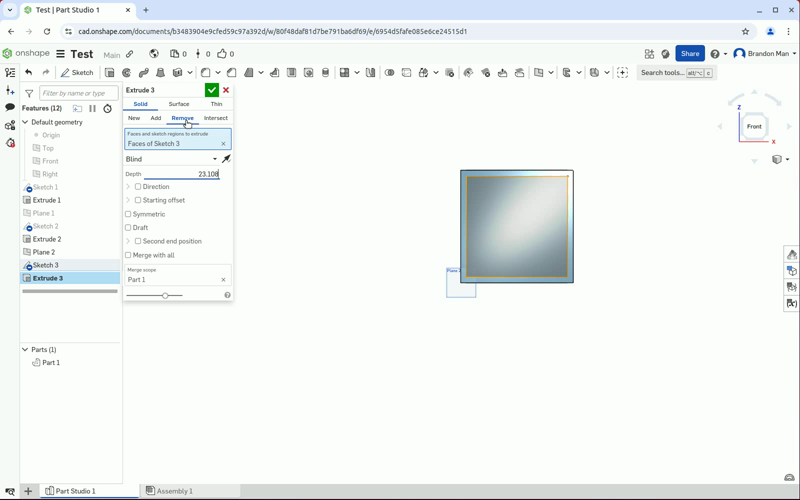
key(tab, 6)
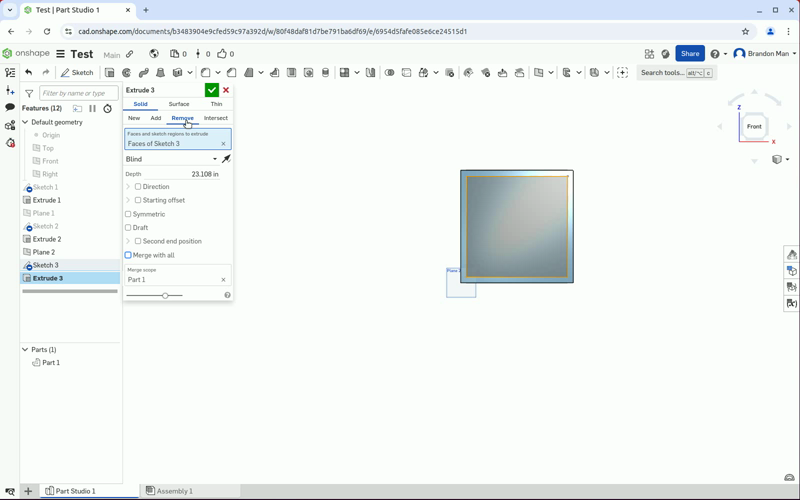
key(space)
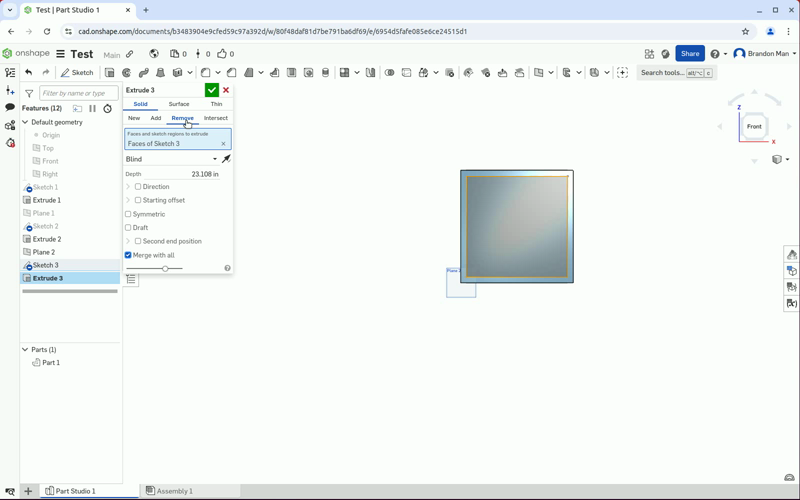
key(enter)
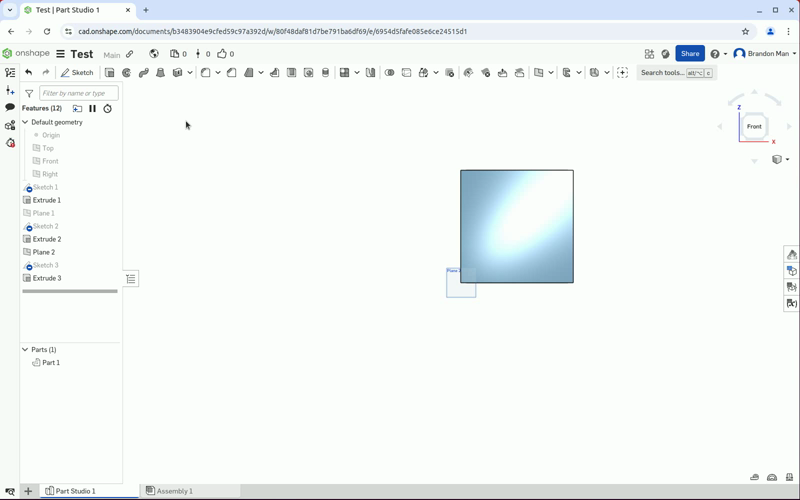
key(shift+h)
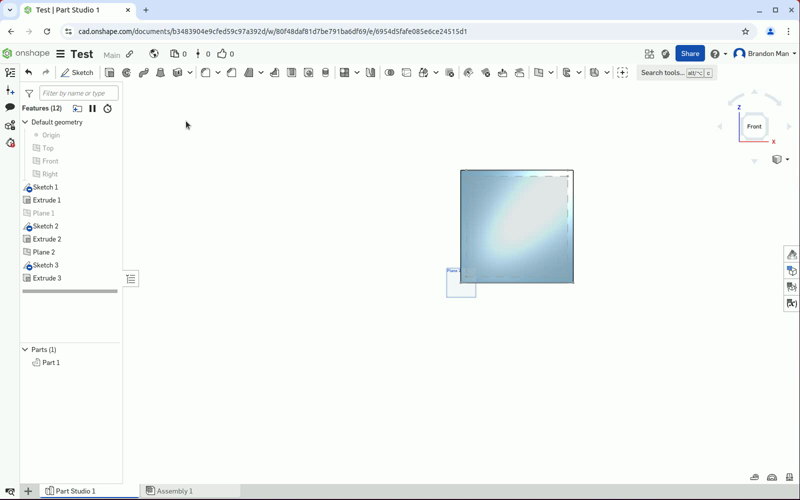
key(shift+h)
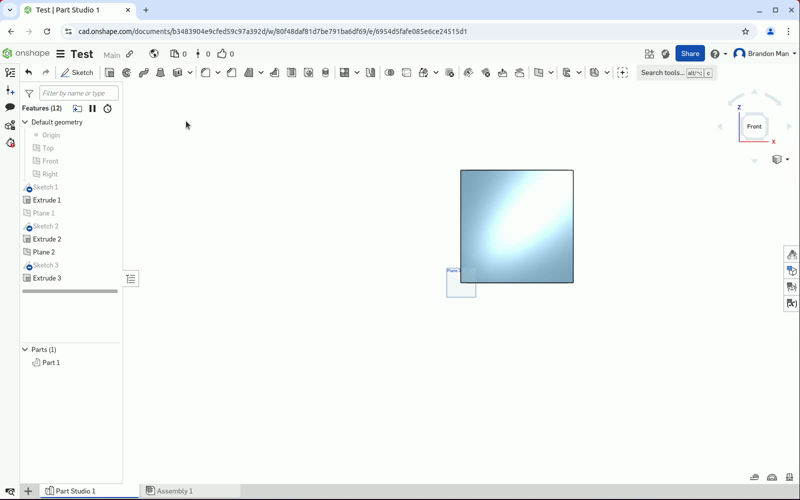
mouse_move(73, 189)
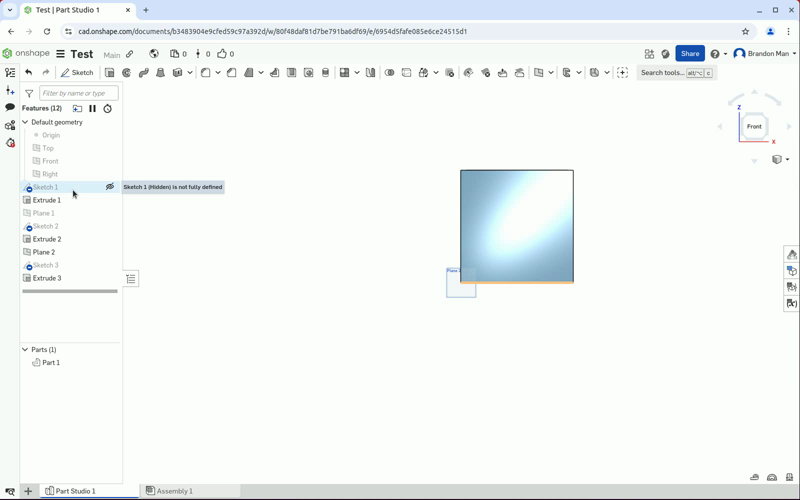
click(73, 189)
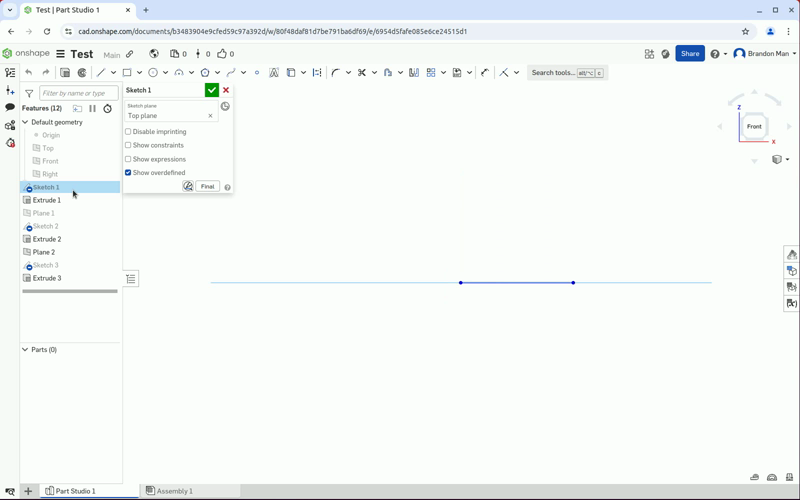
mouse_move(229, 92)
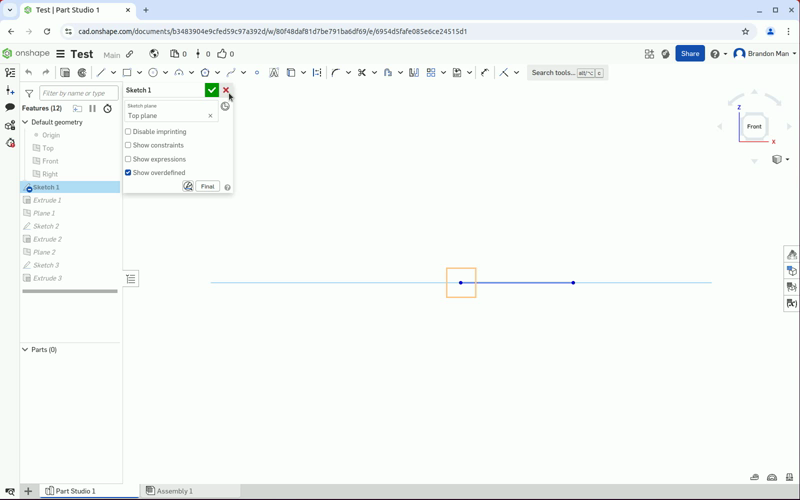
click(229, 92)
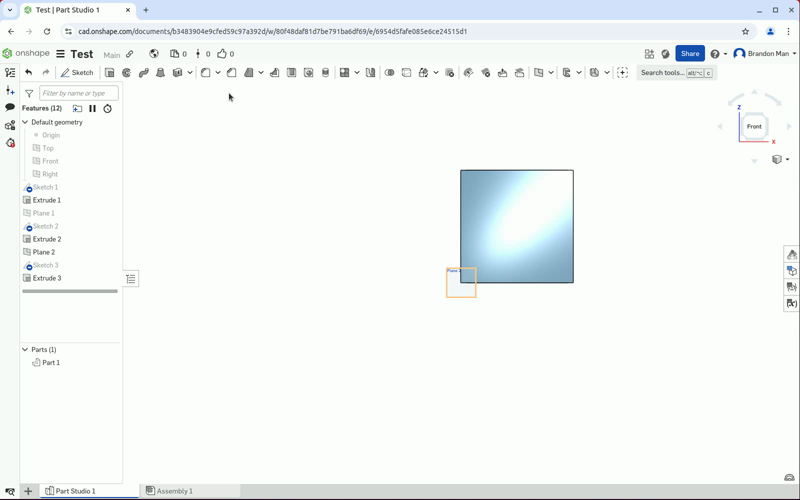
mouse_move(73, 352)
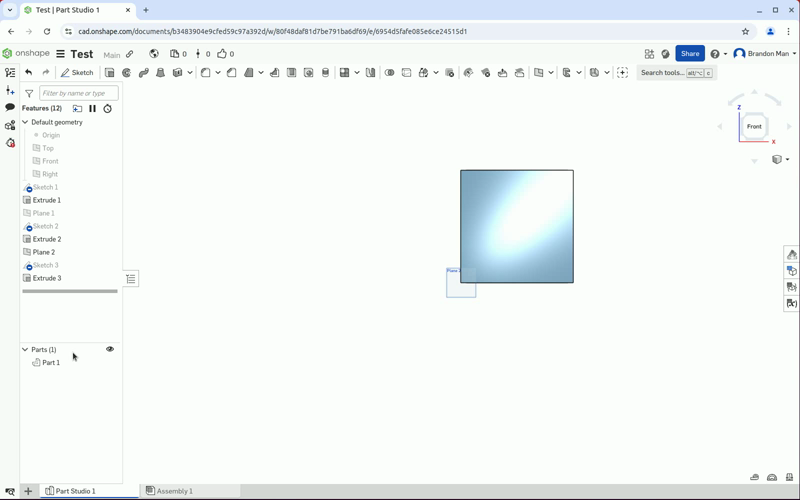
key(y)
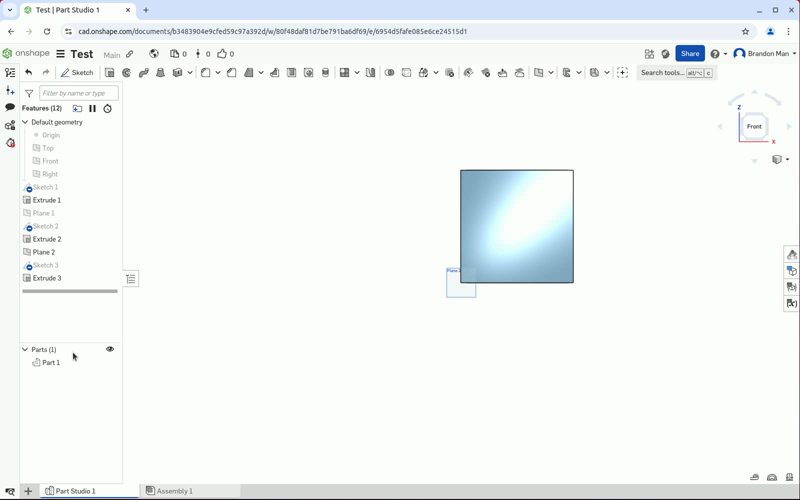
key(shift+p)
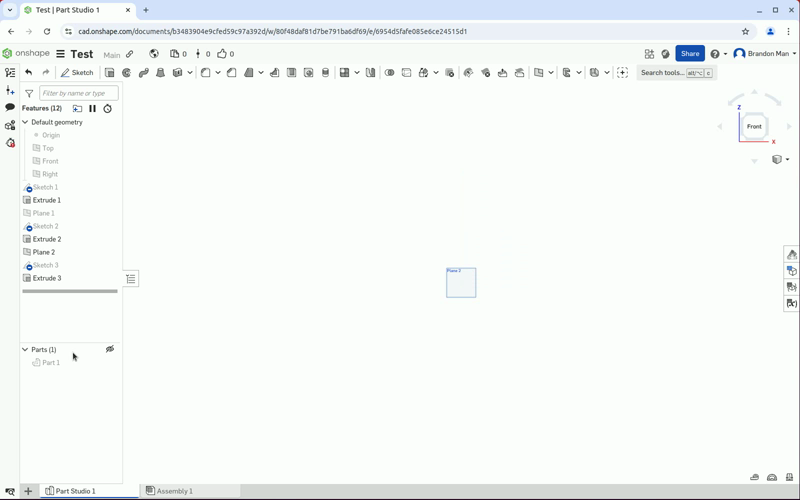
key(space)
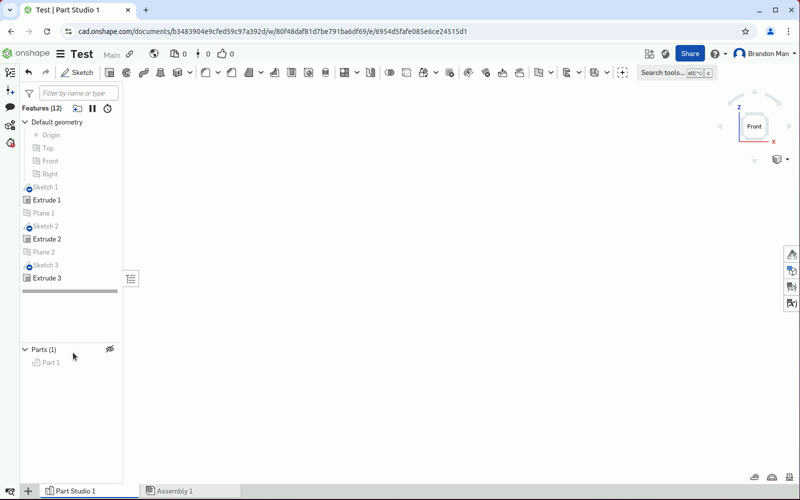
key_down(shift)
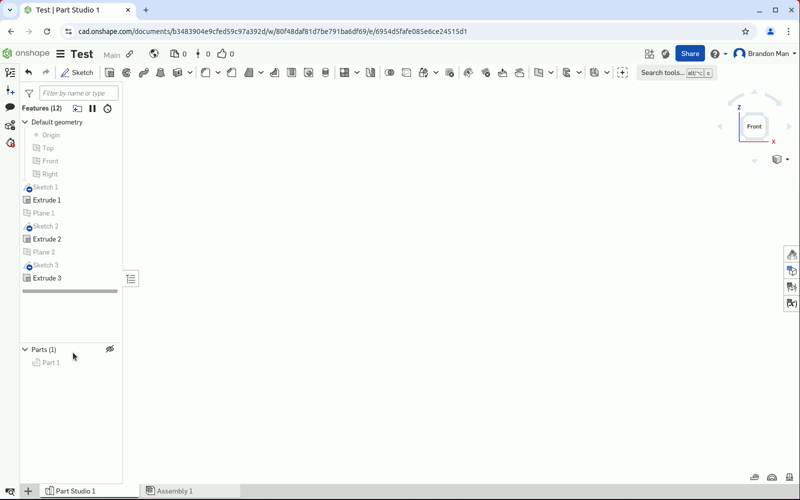
key(left)
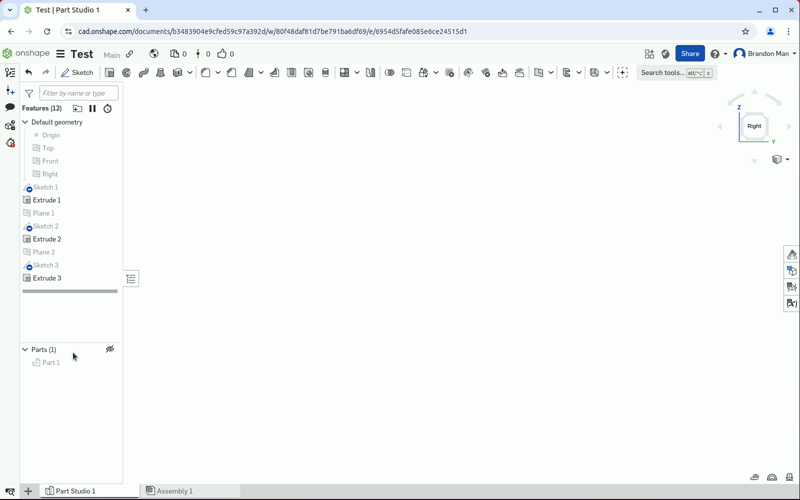
key_up(shift)
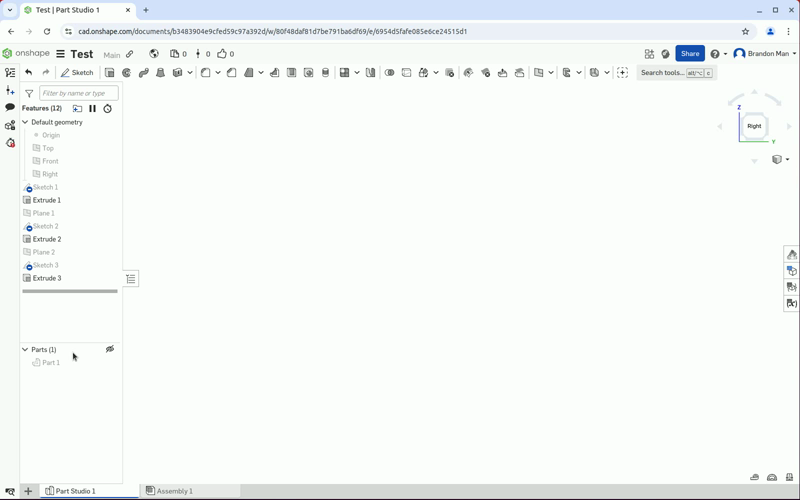
mouse_move(73, 352)
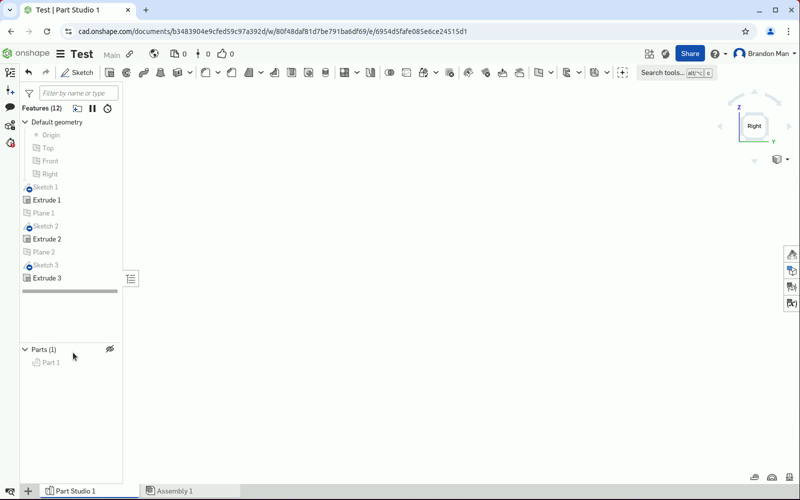
key(shift+y)
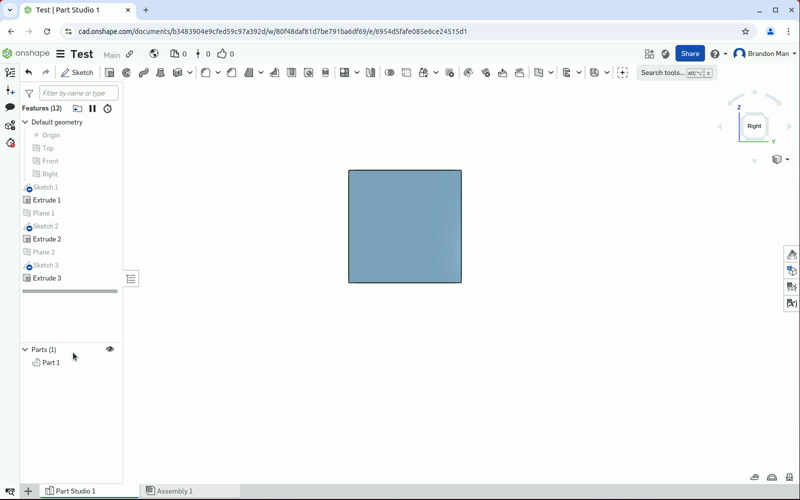
mouse_move(541, 75)
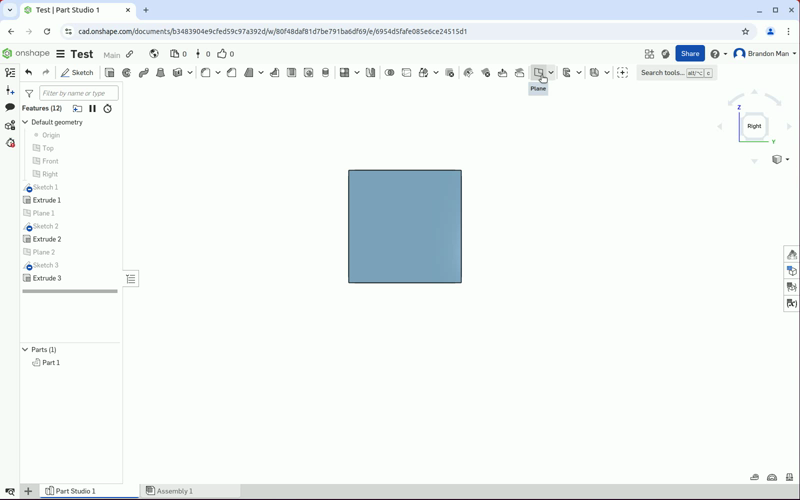
click(541, 75)
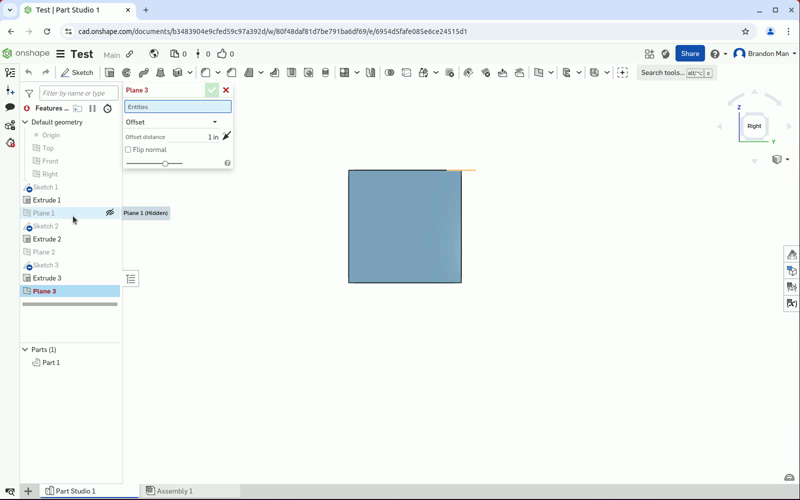
scroll(3)
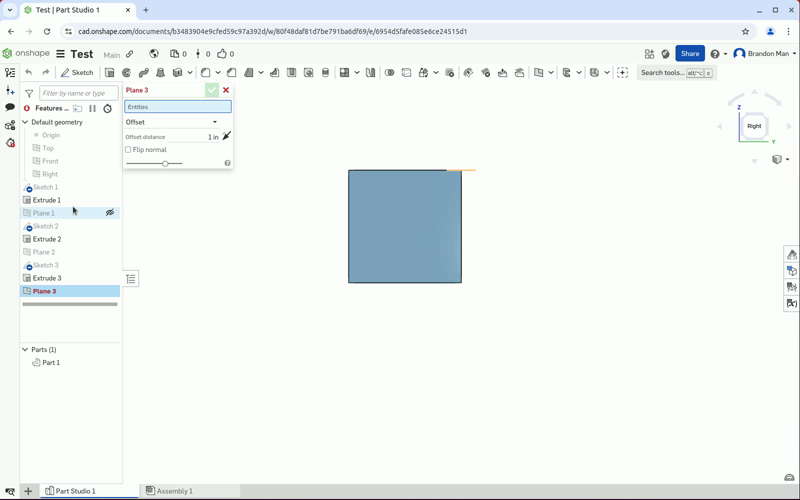
mouse_move(73, 176)
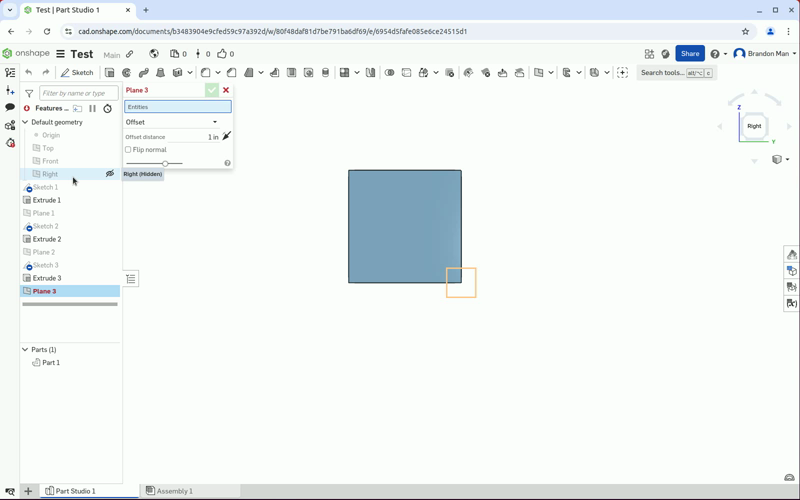
click(73, 176)
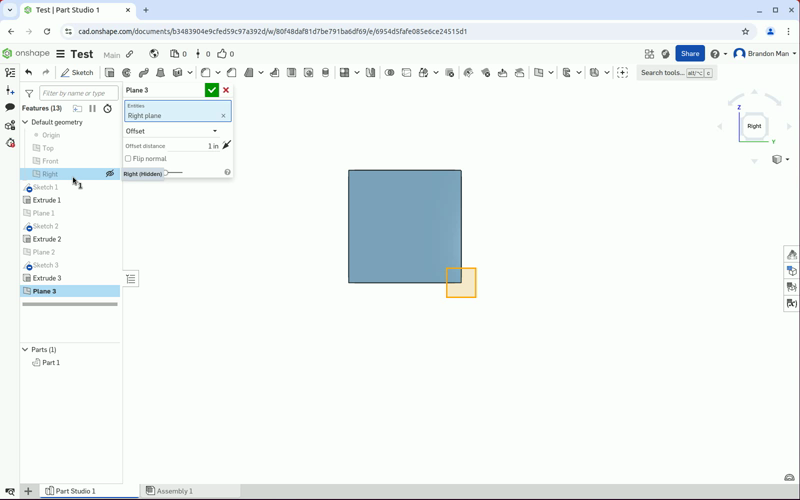
key(tab, 2)
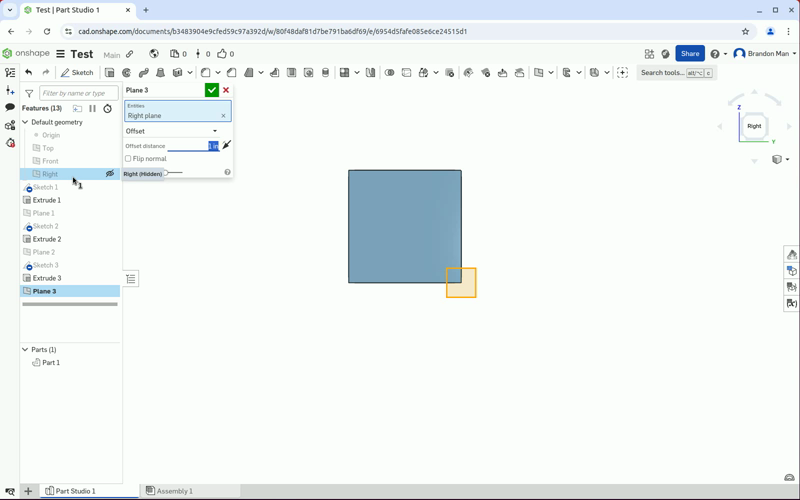
text(23.108)
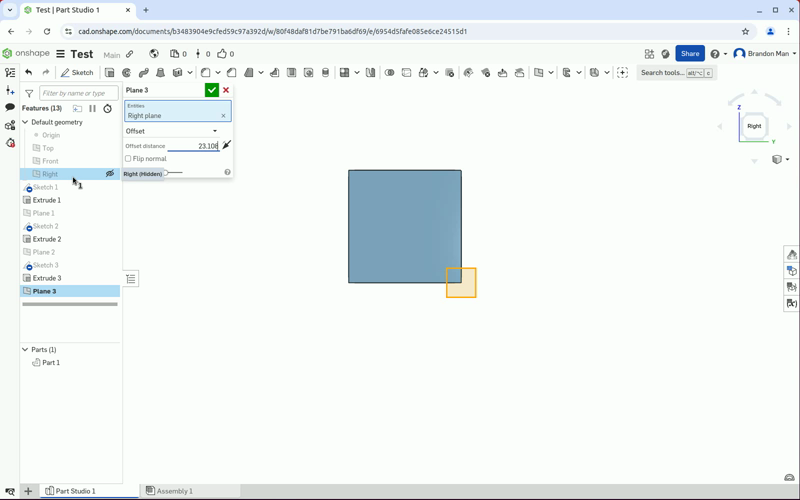
key(enter, 2)
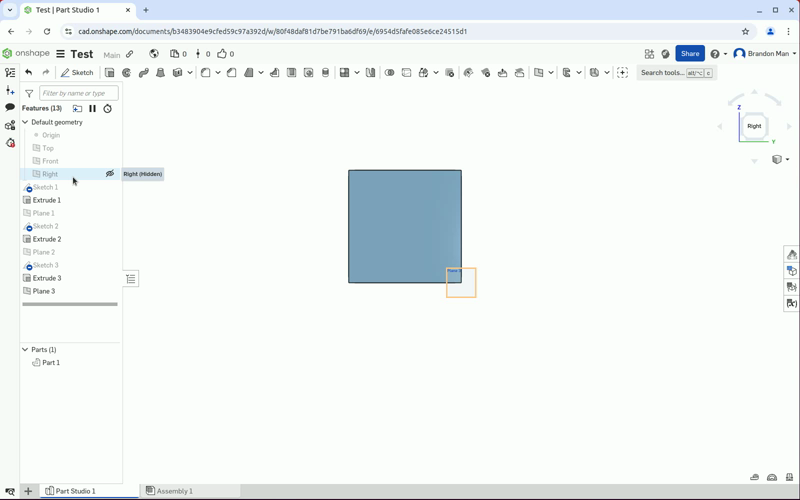
key(shift+s)
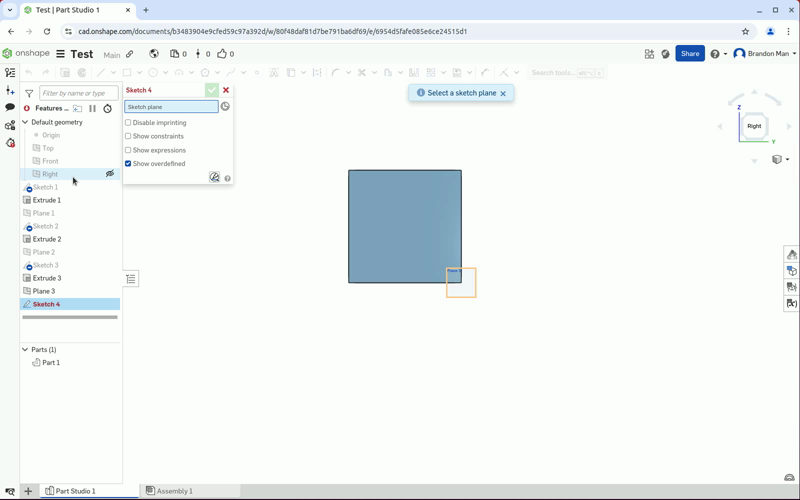
mouse_move(73, 293)
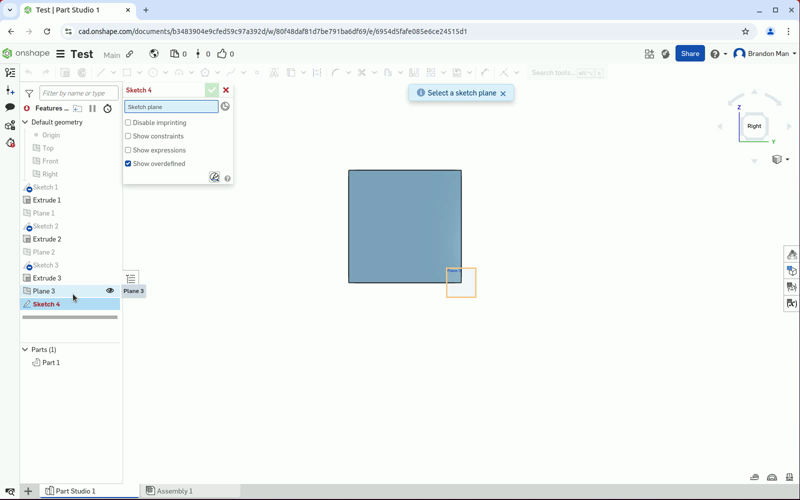
click(73, 293)
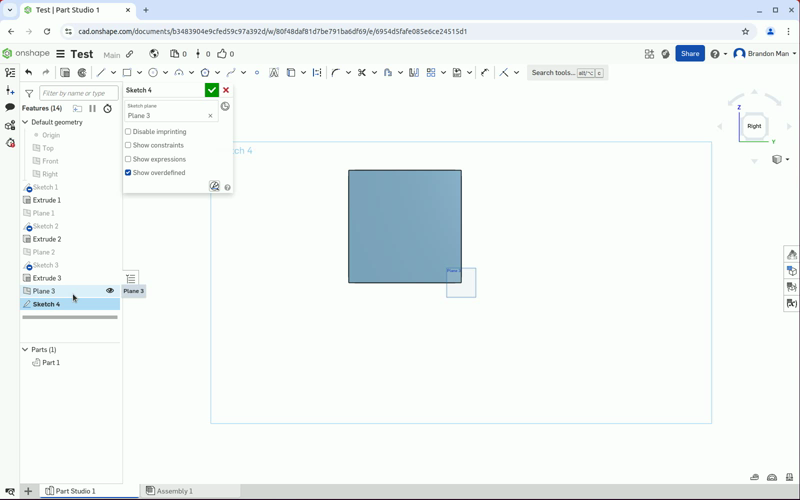
mouse_move(73, 352)
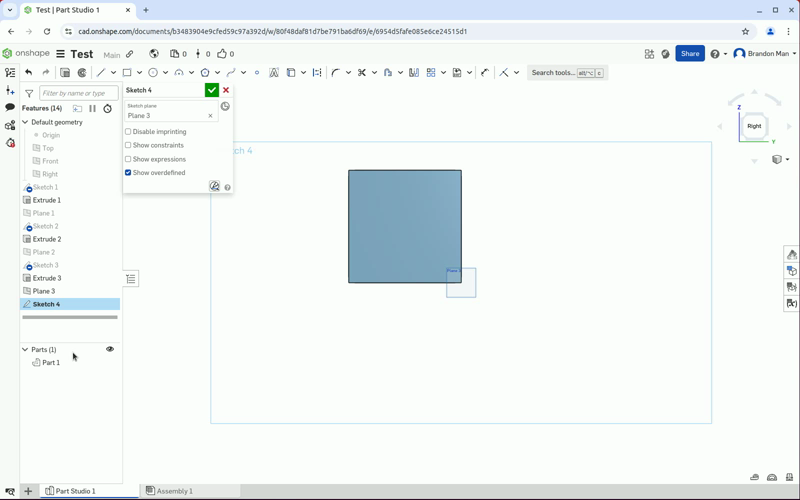
key(y)
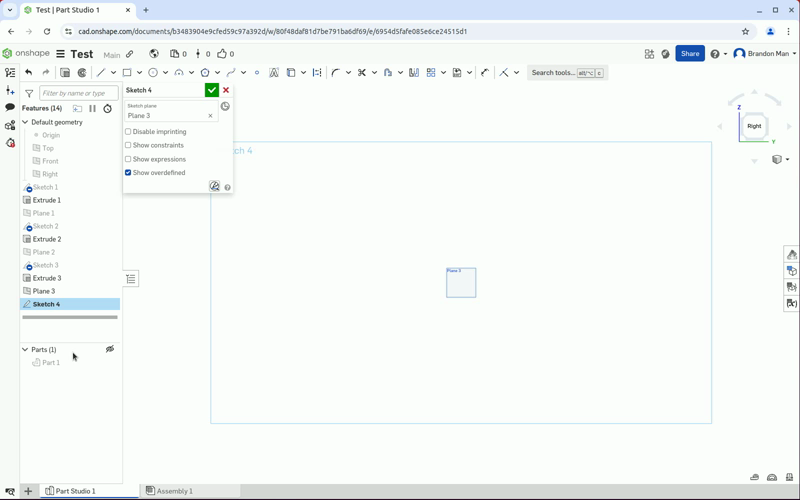
key(l)
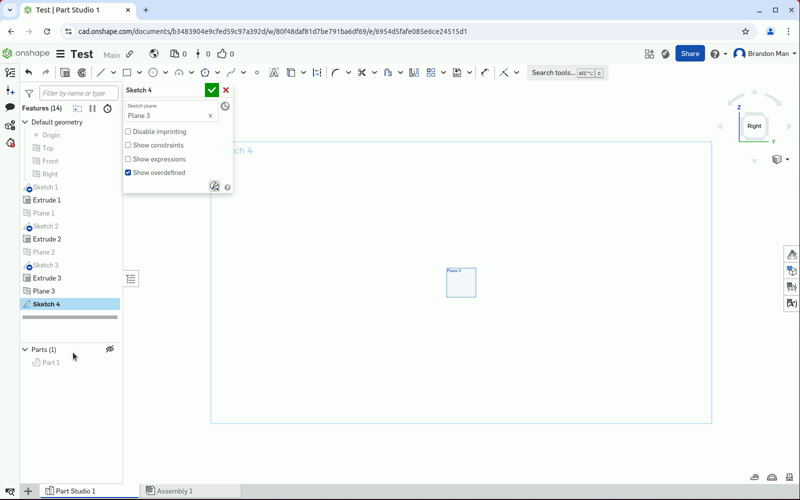
key_down(shift)
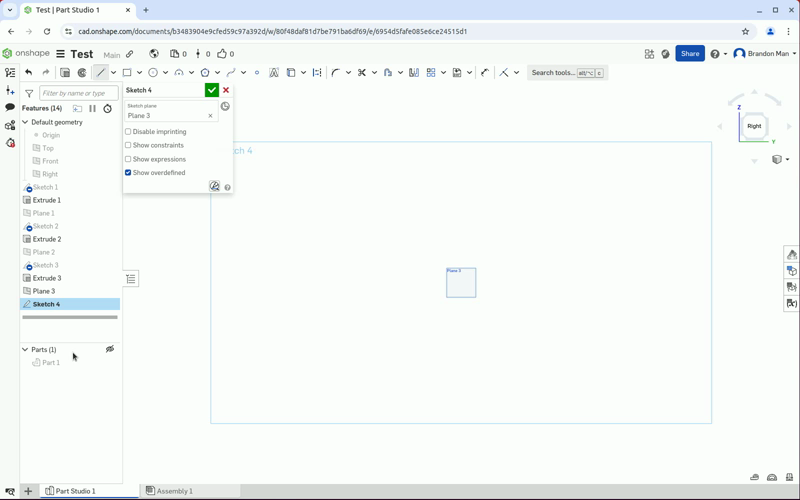
mouse_move(353, 276)
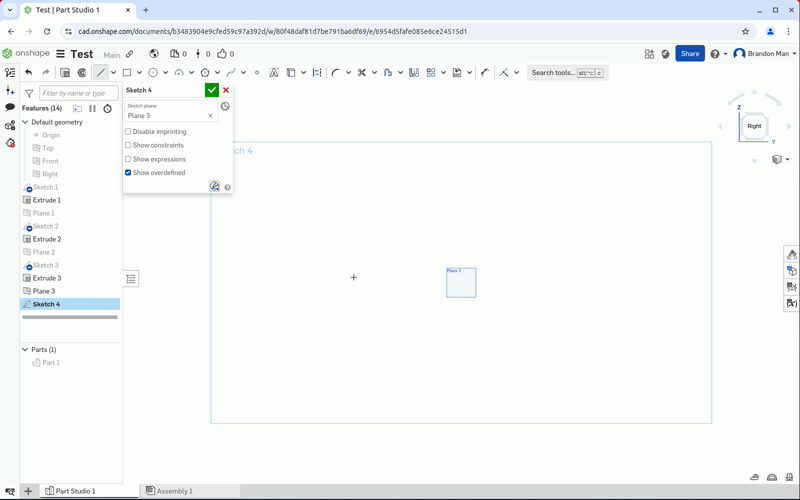
click(353, 276)
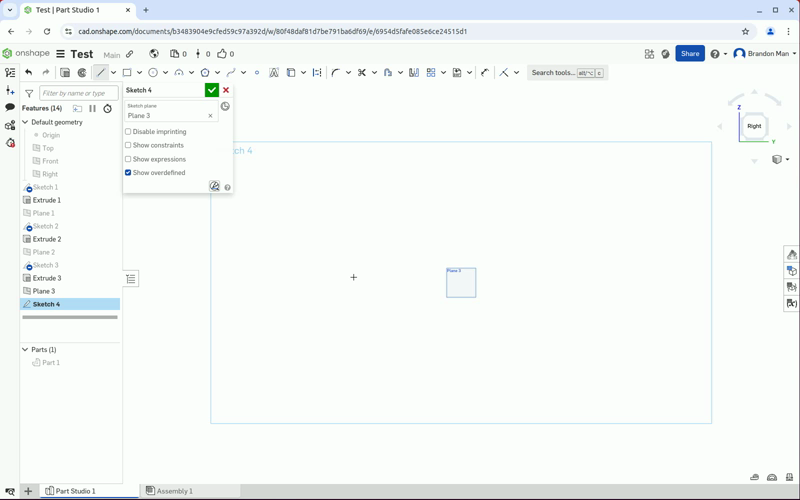
key_up(shift)
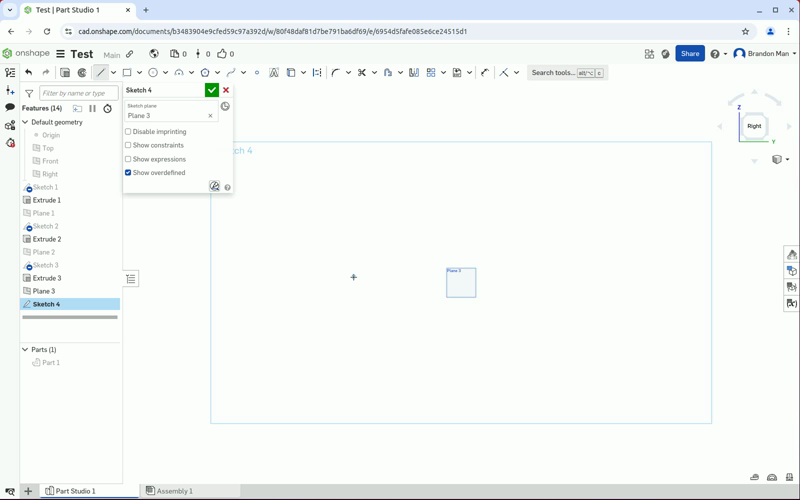
key_down(shift)
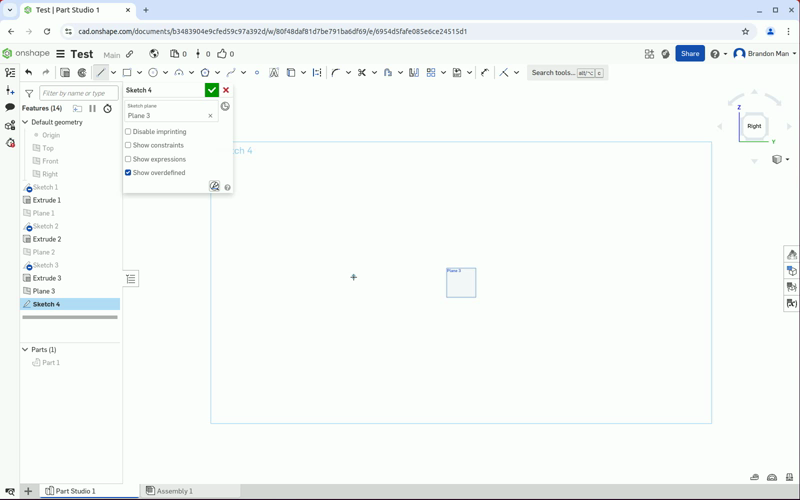
mouse_move(455, 277)
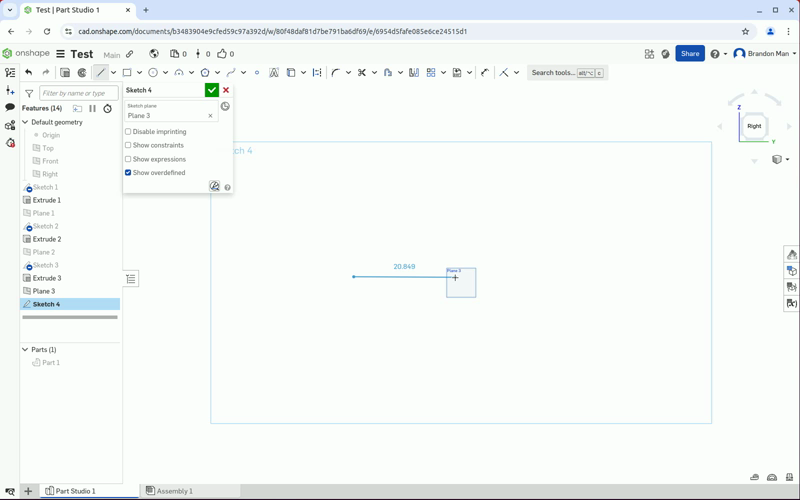
click(455, 277)
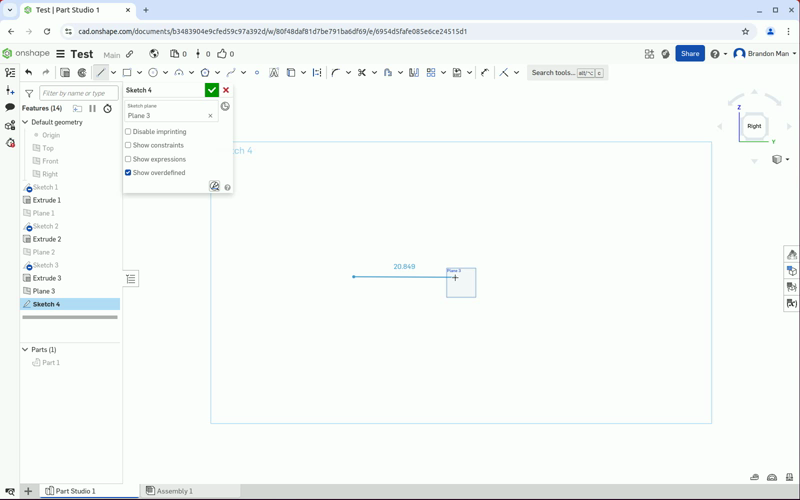
key_up(shift)
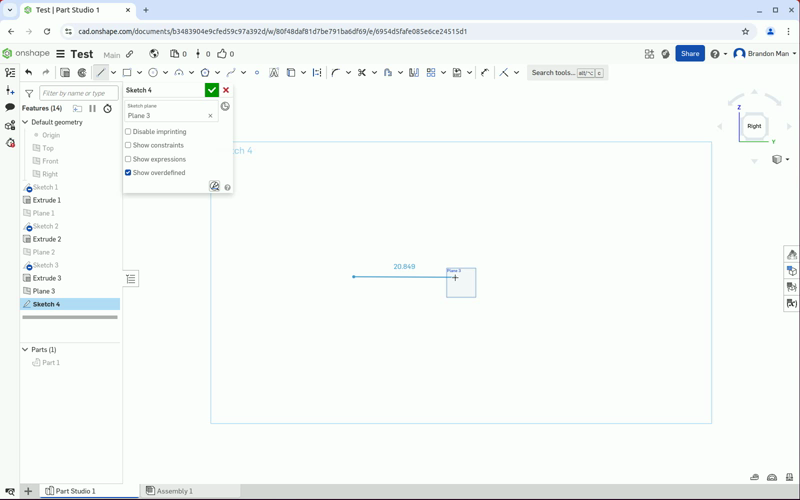
key_down(shift)
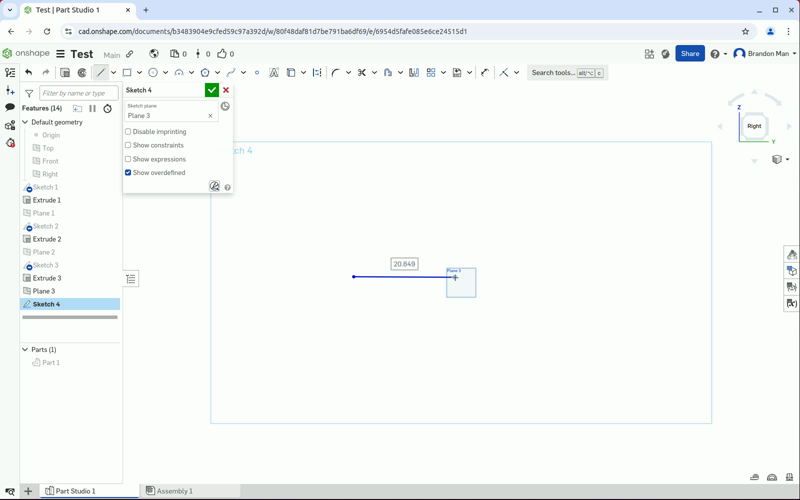
mouse_move(455, 176)
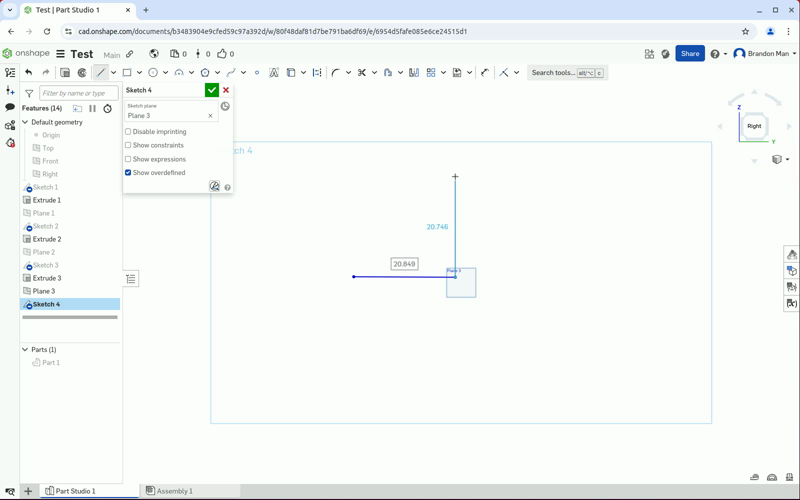
click(455, 176)
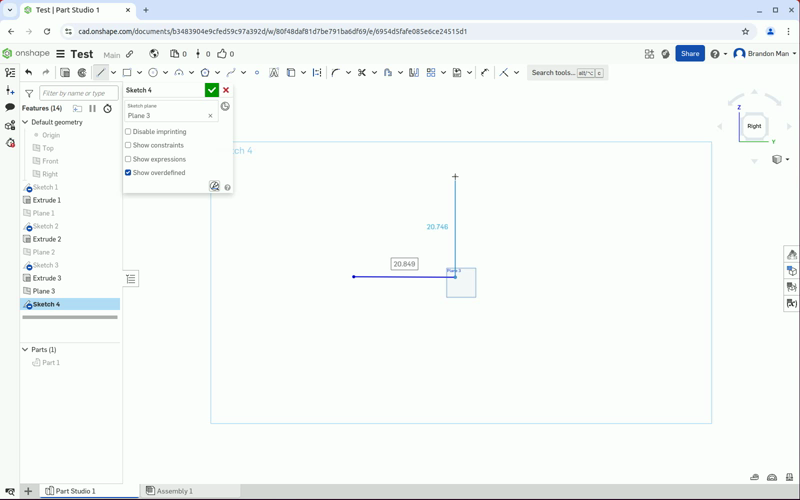
key_up(shift)
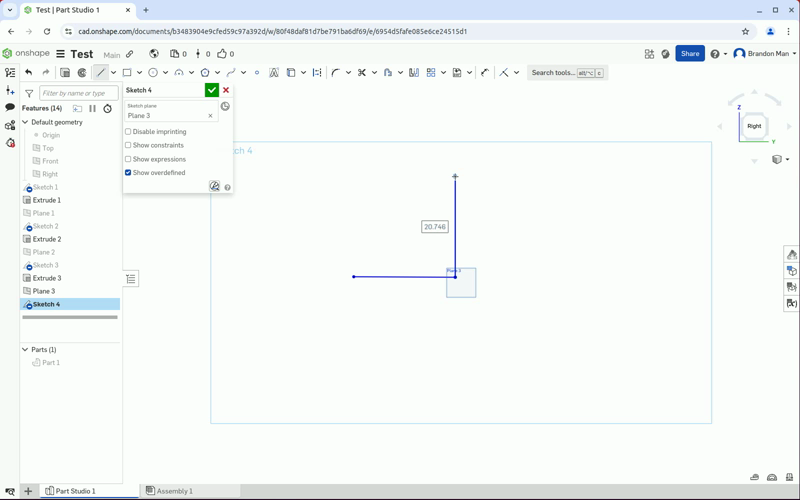
key_down(shift)
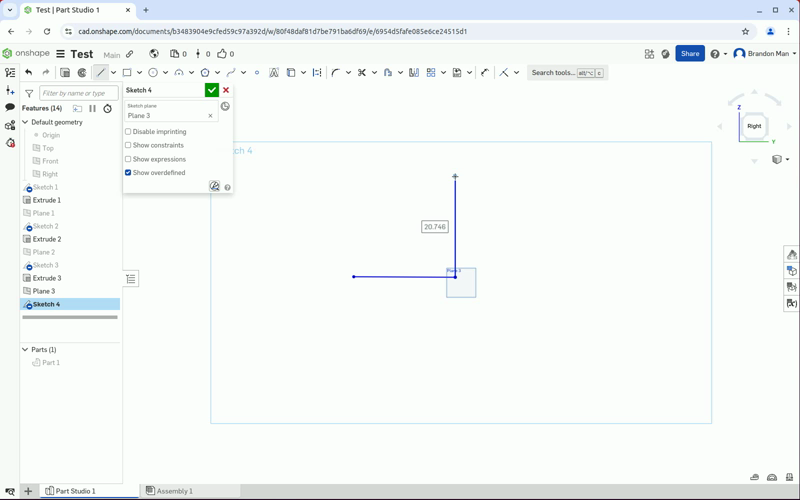
mouse_move(353, 176)
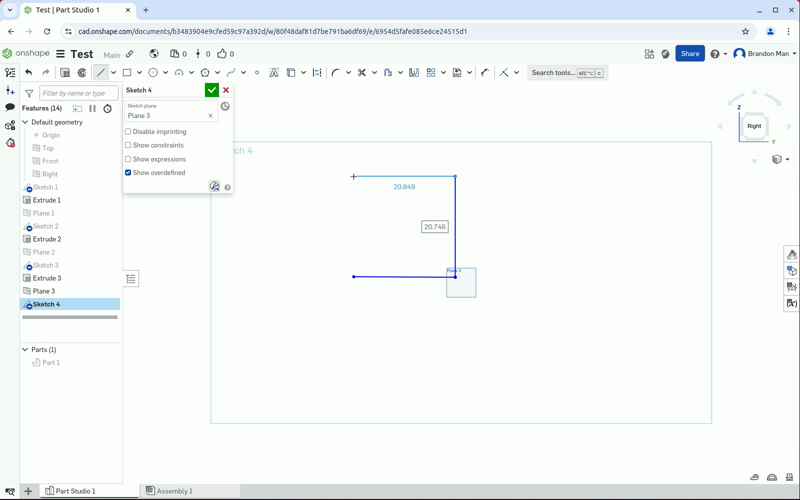
click(353, 176)
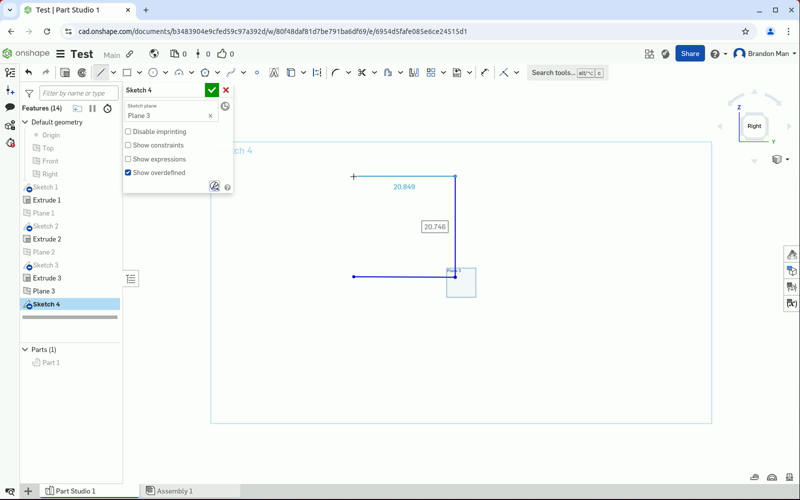
key_up(shift)
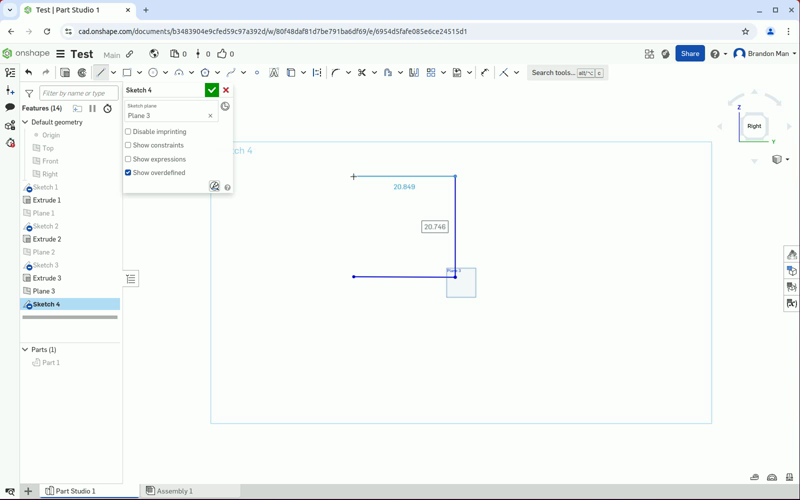
key_down(shift)
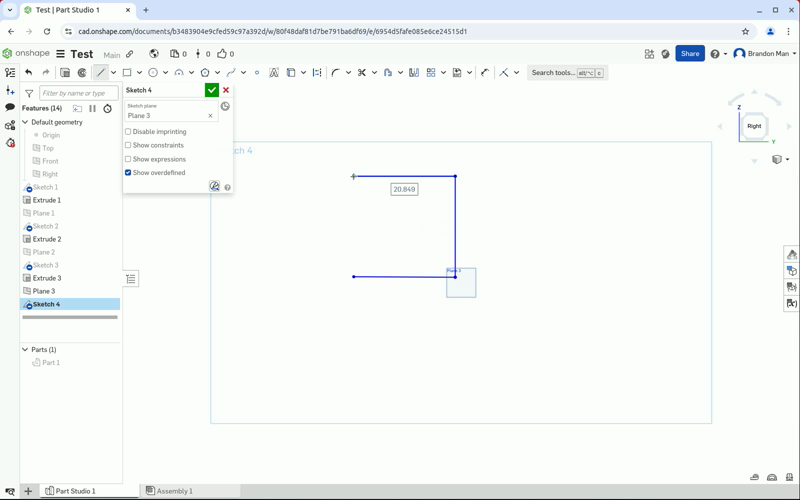
mouse_move(353, 276)
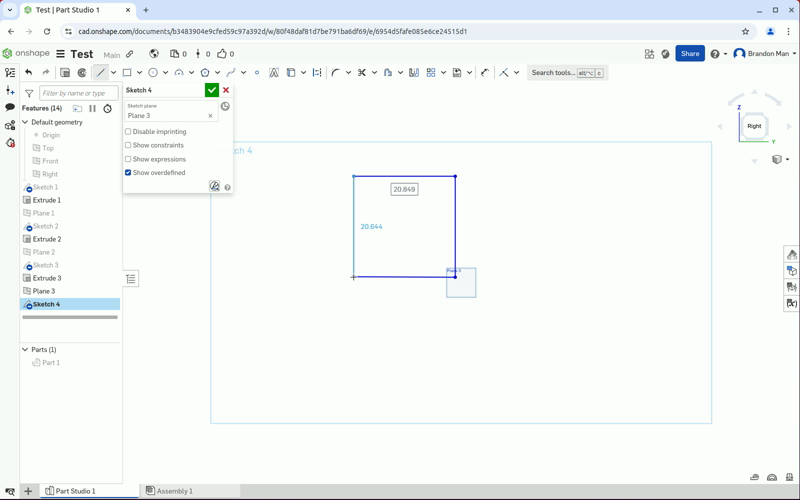
key_up(shift)
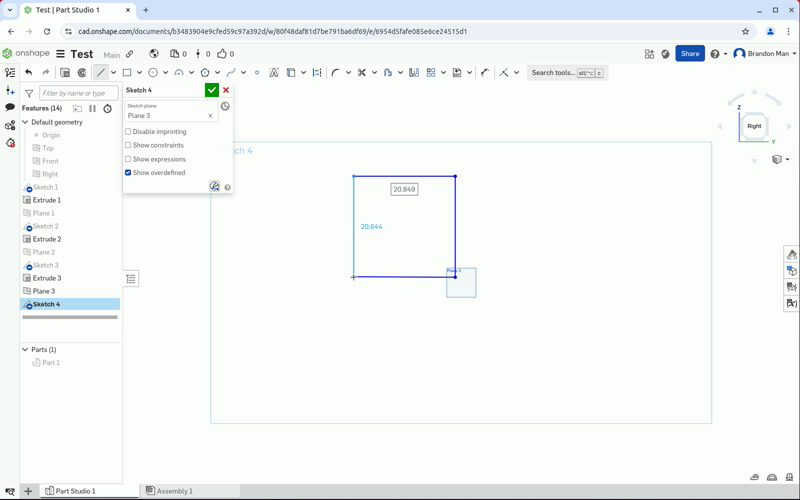
click(353, 276)
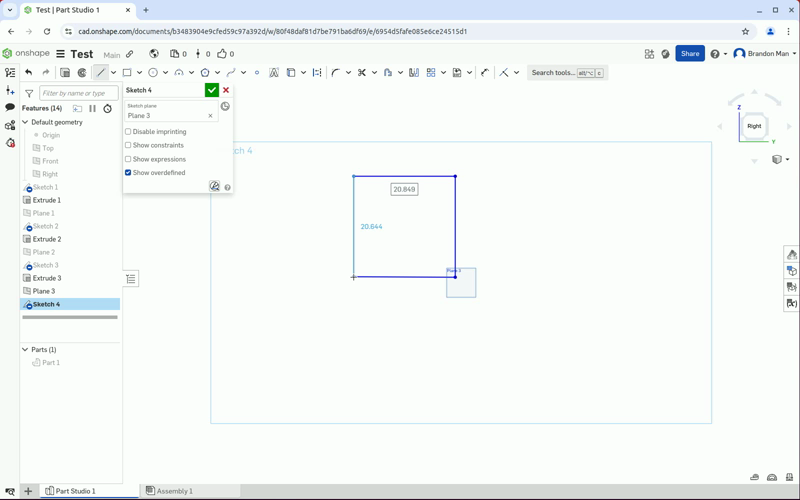
key(esc)
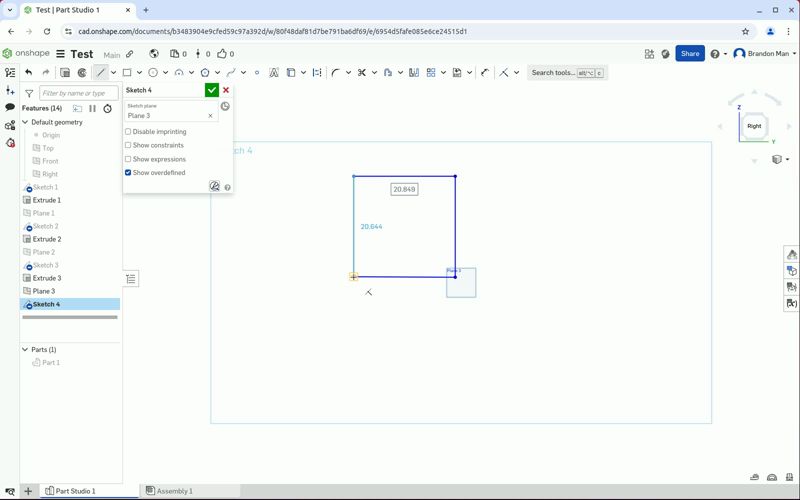
mouse_move(435, 261)
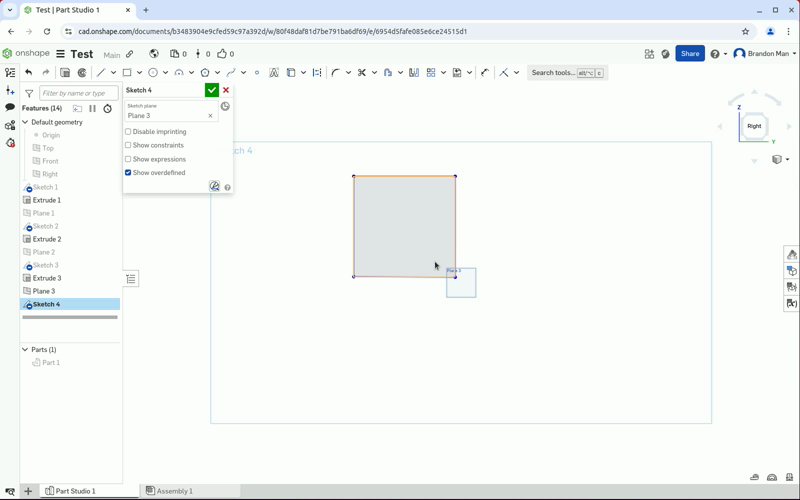
click(435, 261)
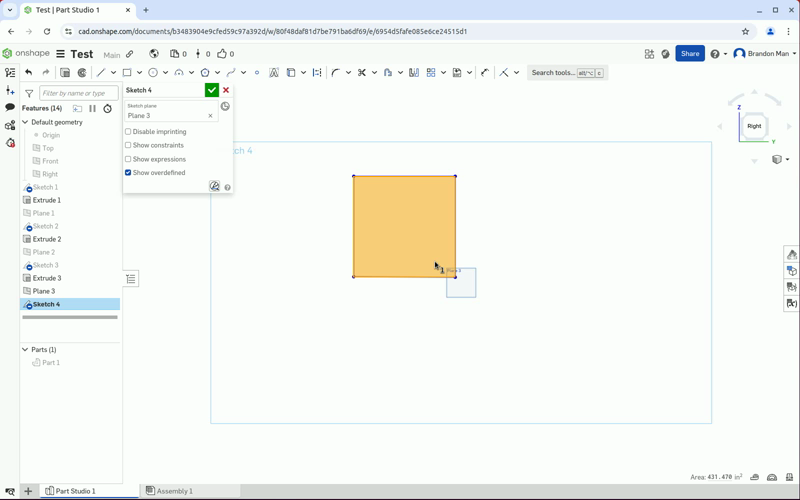
mouse_move(73, 352)
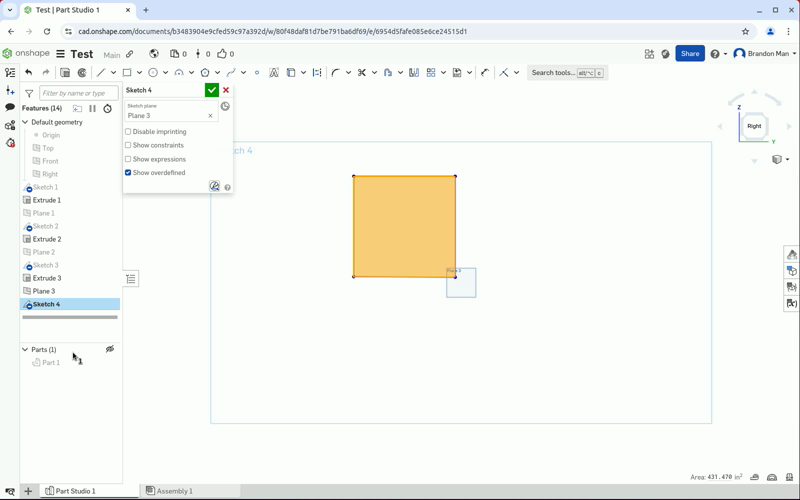
key(shift+y)
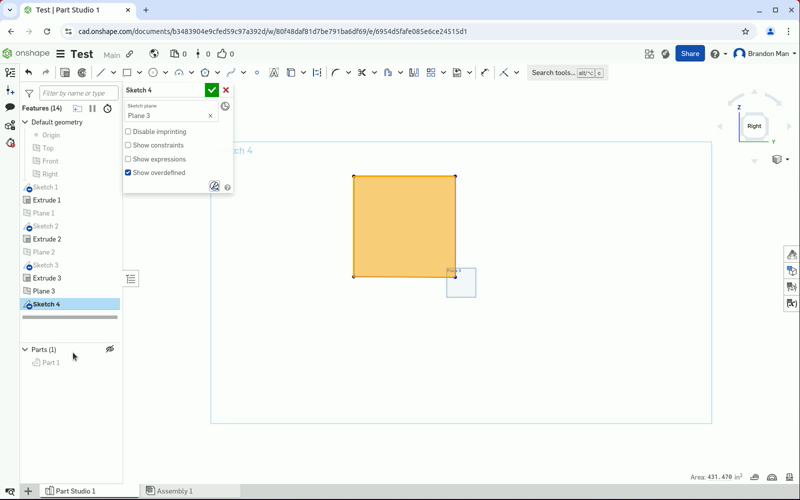
key(shift+e)
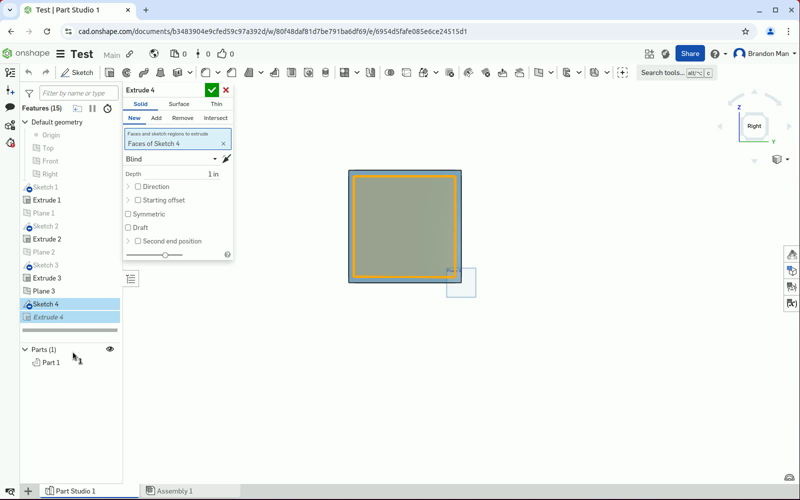
mouse_move(143, 106)
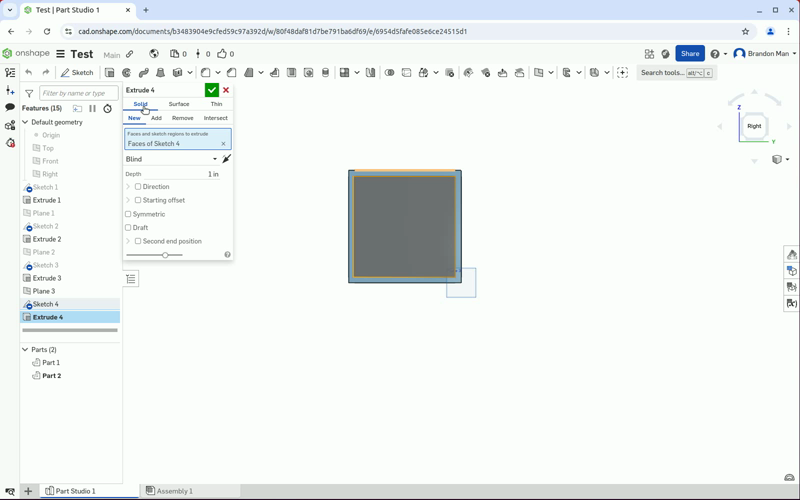
click(143, 106)
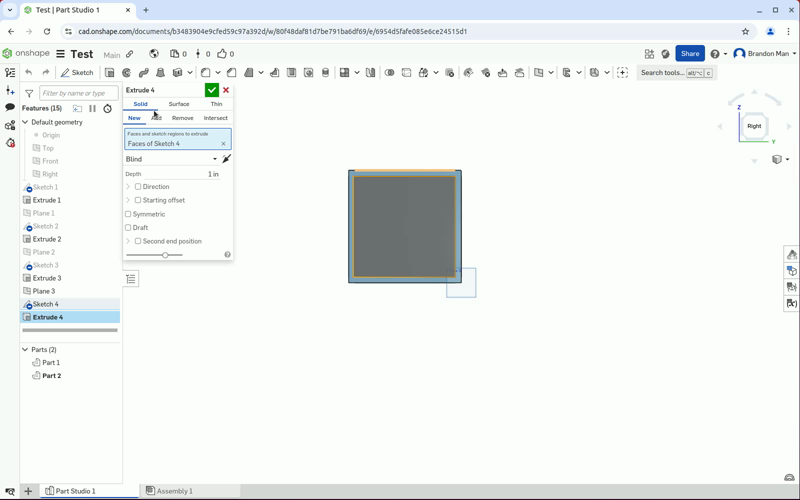
mouse_move(186, 120)
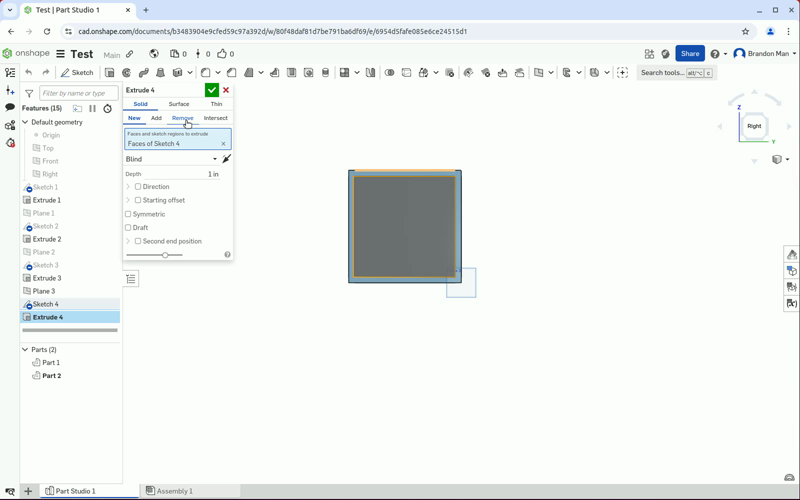
click(186, 120)
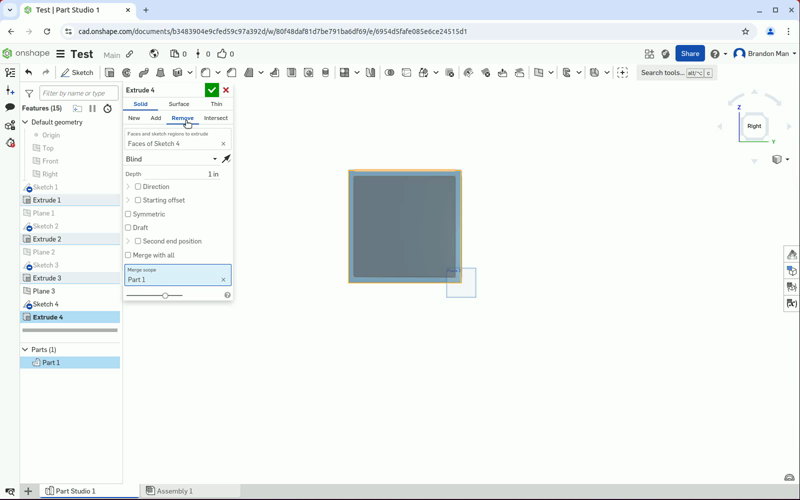
key(tab, 4)
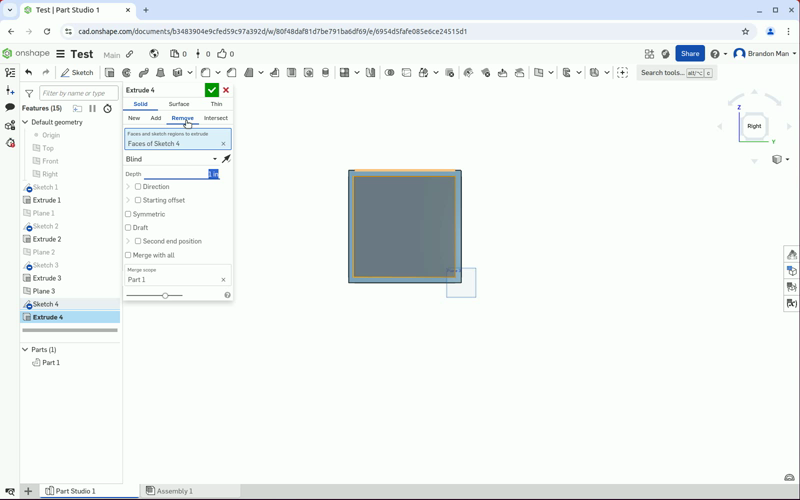
text(23.108)
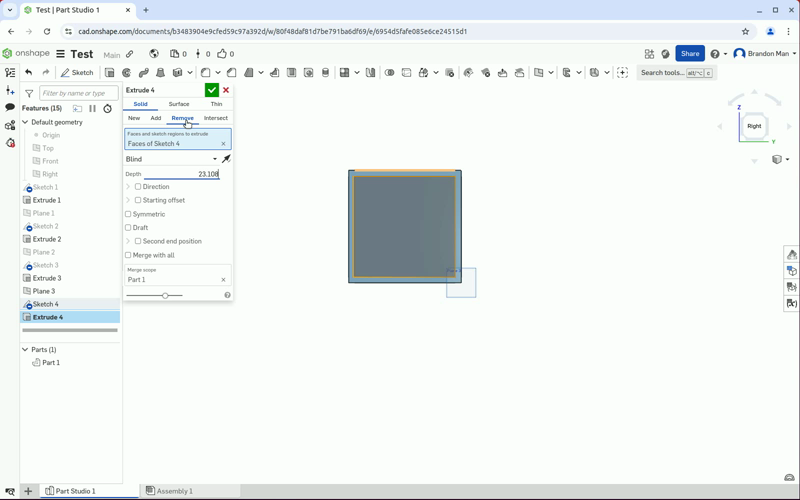
key(tab, 6)
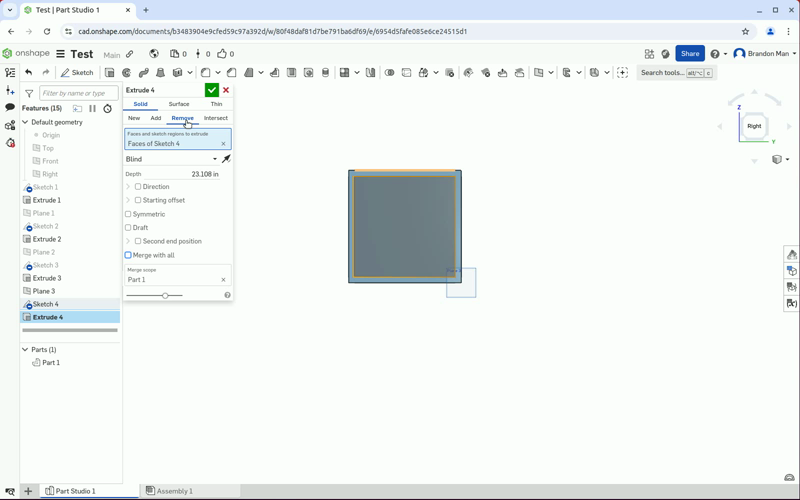
key(space)
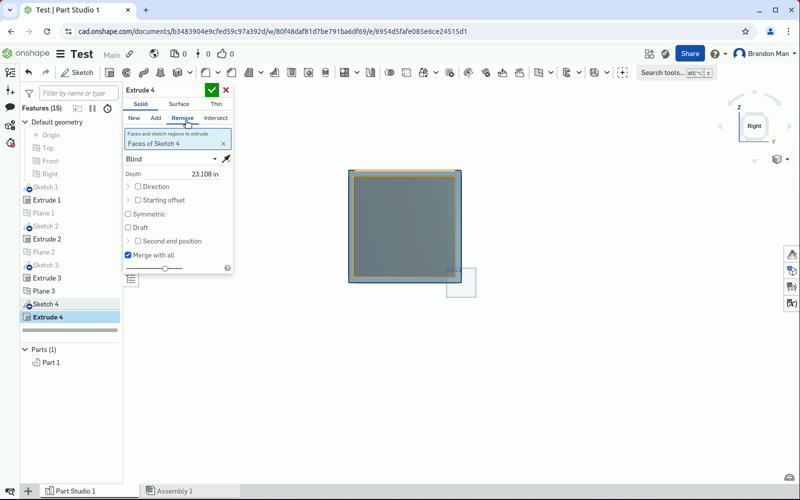
key(enter)
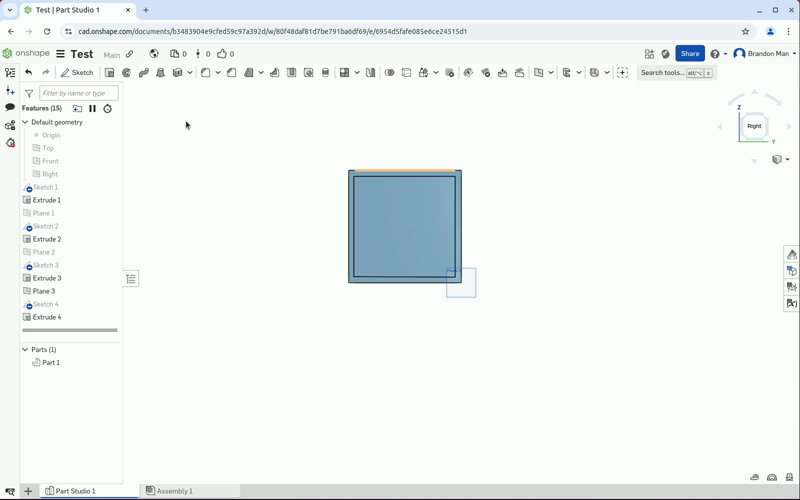
key(shift+h)
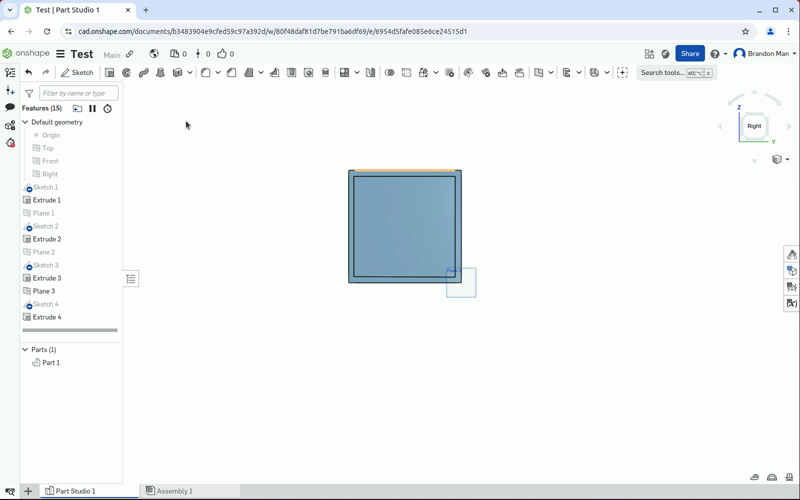
key(shift+h)
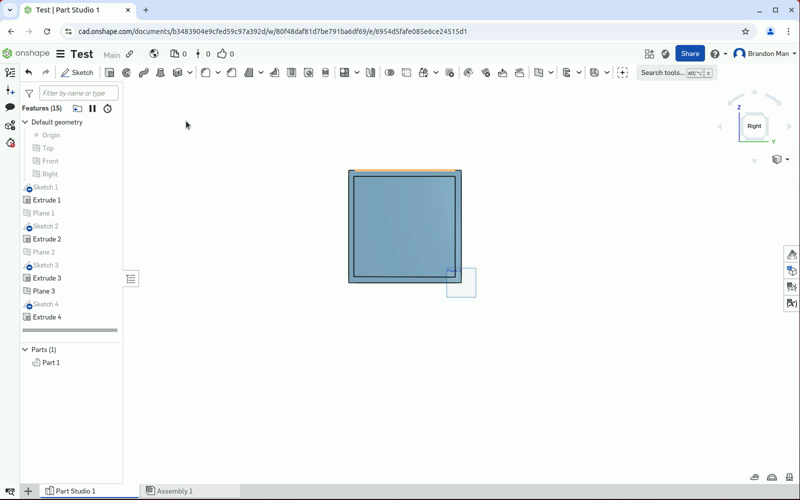
key(shift+7)
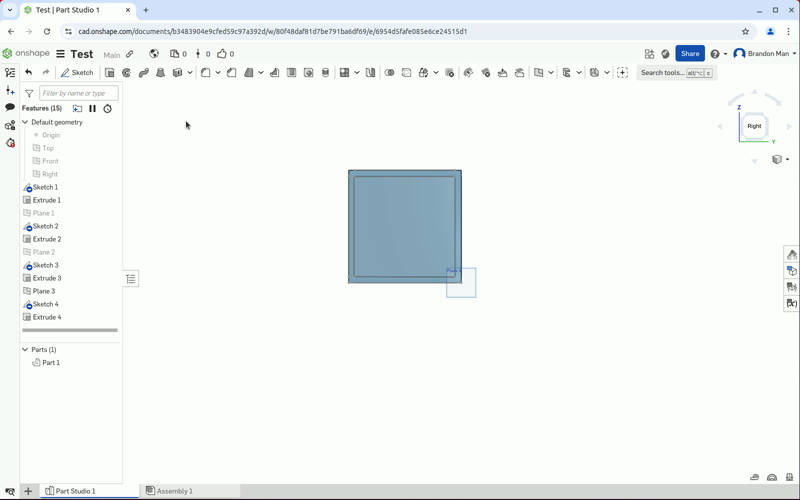
key(right, 2)
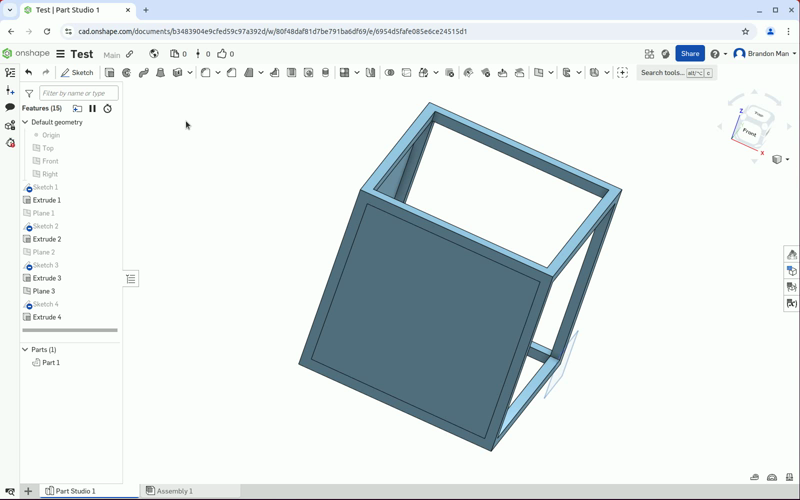
key(down, 2)
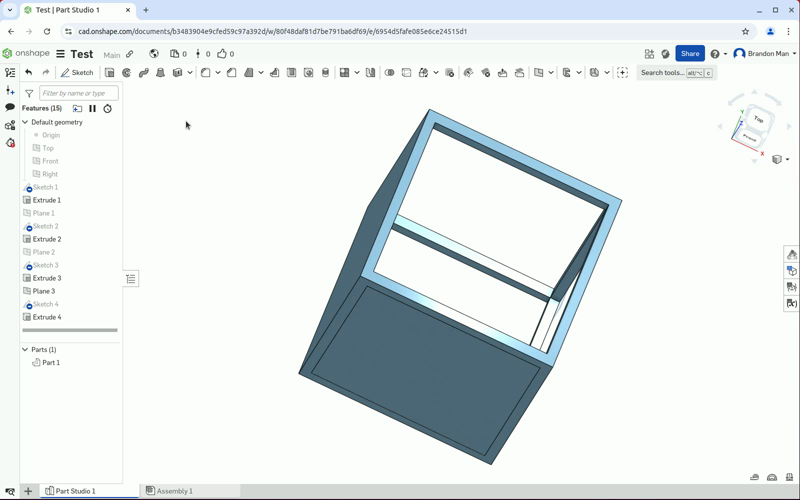
key(up, 2)
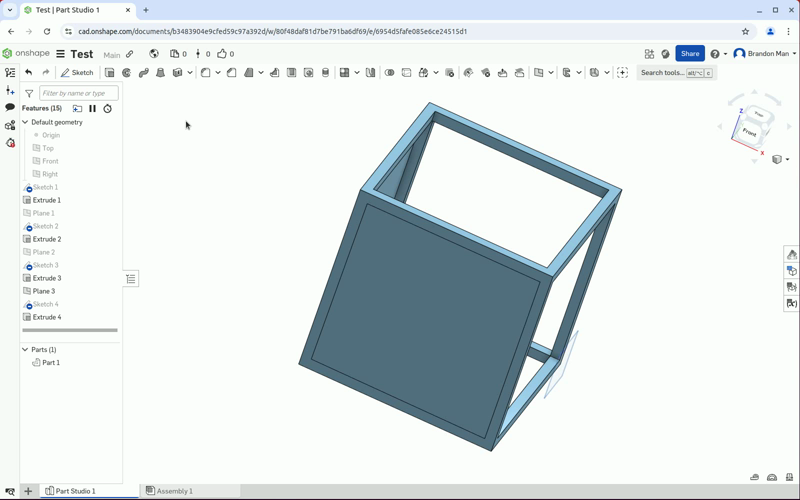
key(left, 2)
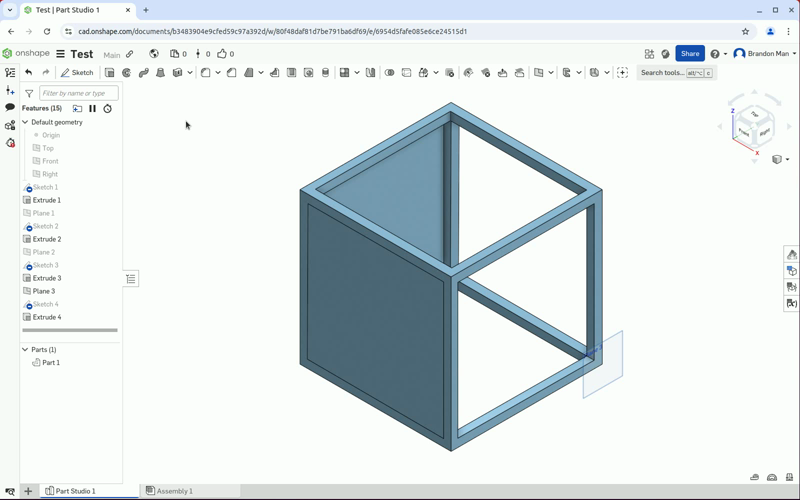
mouse_move(73, 189)
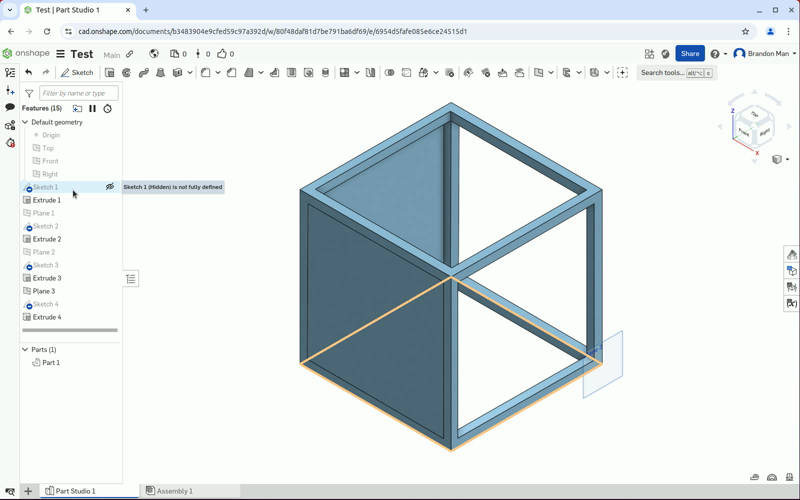
click(73, 189)